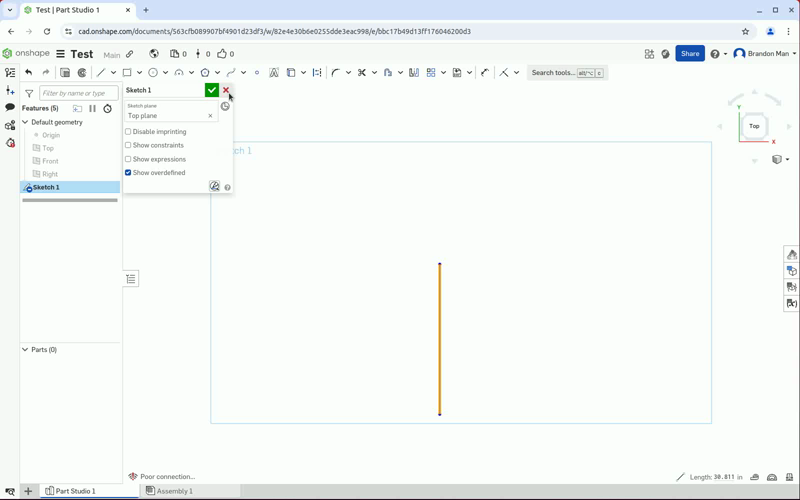
key(shift+h)
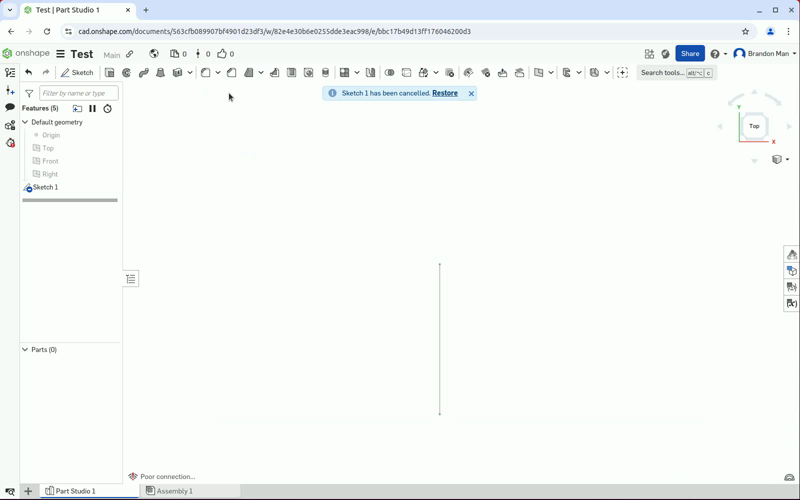
key(shift+s)
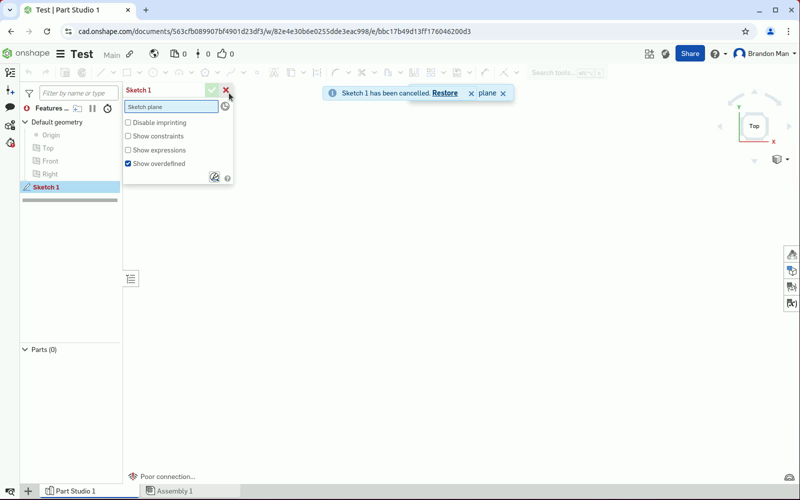
mouse_move(73, 150)
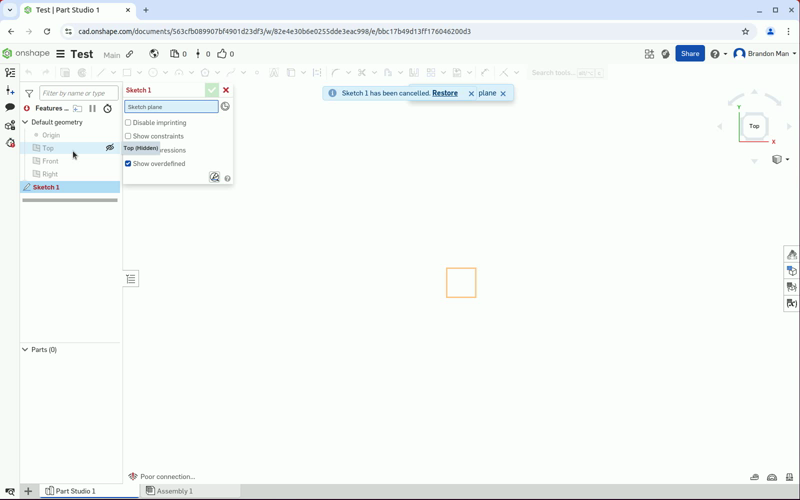
click(73, 150)
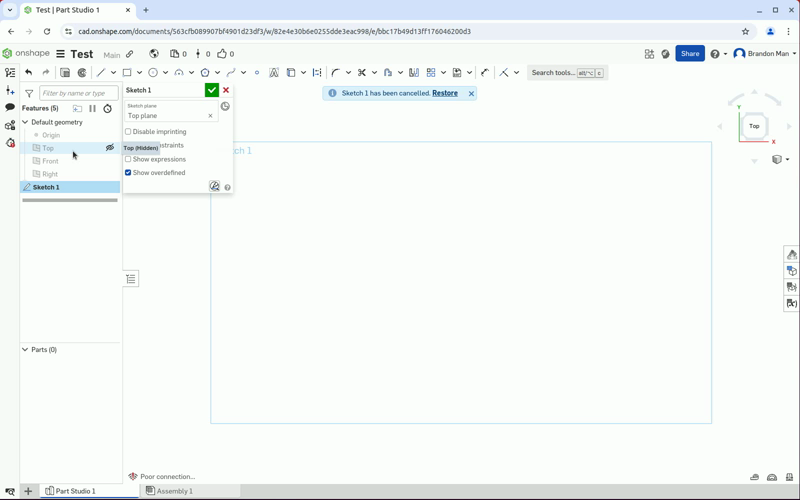
mouse_move(73, 352)
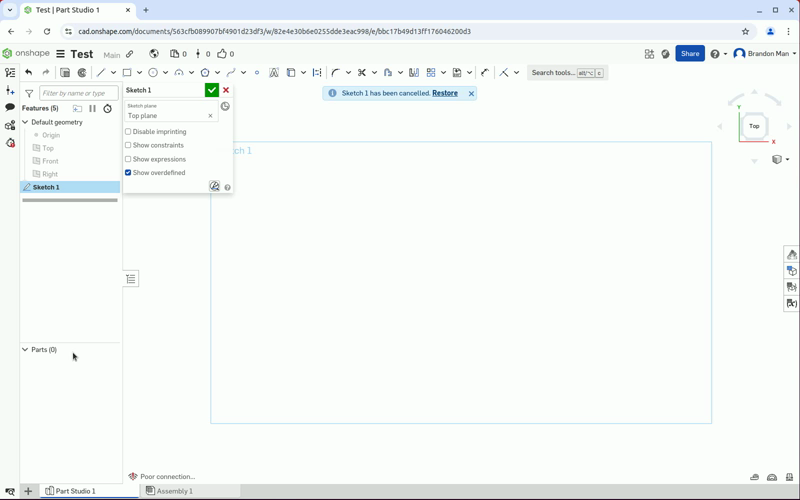
key(y)
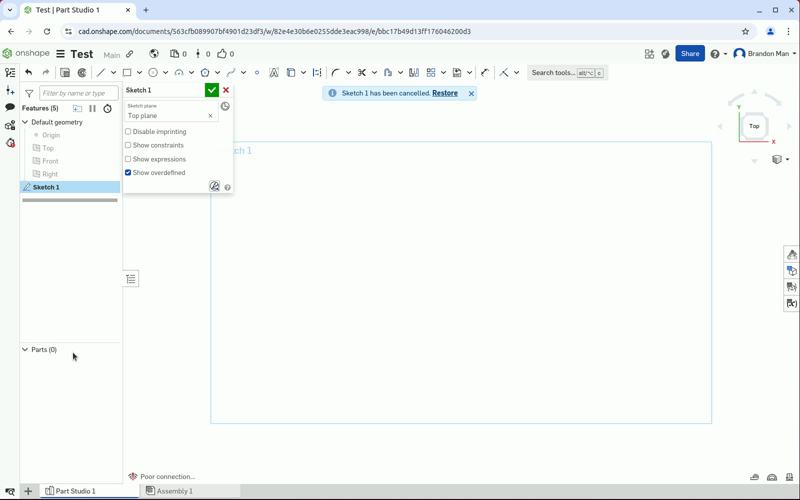
key(l)
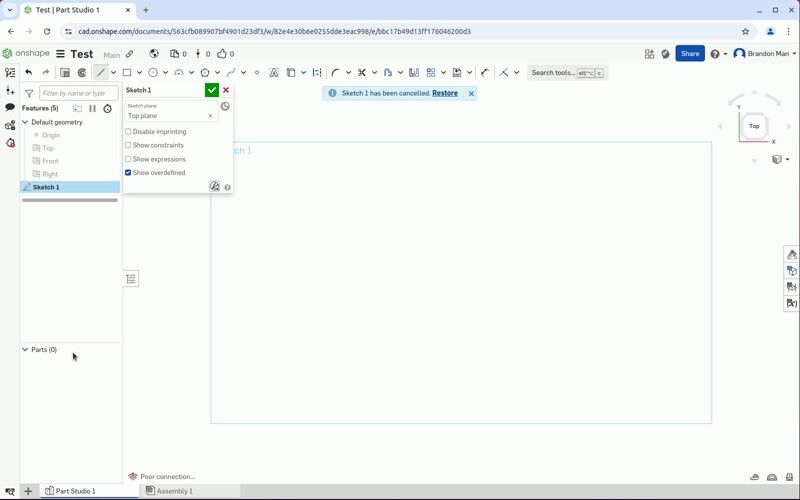
key_down(shift)
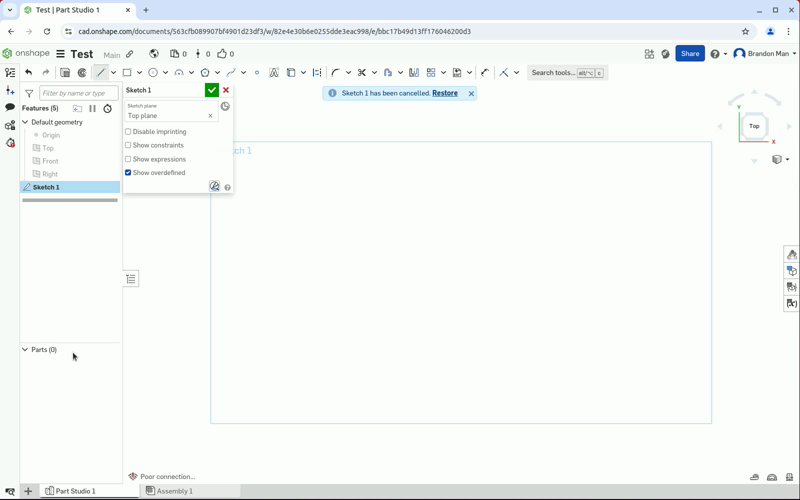
mouse_move(416, 301)
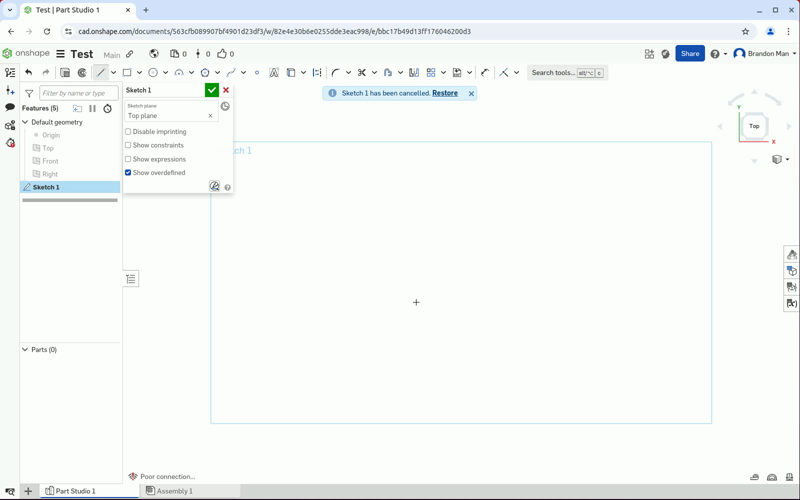
click(416, 301)
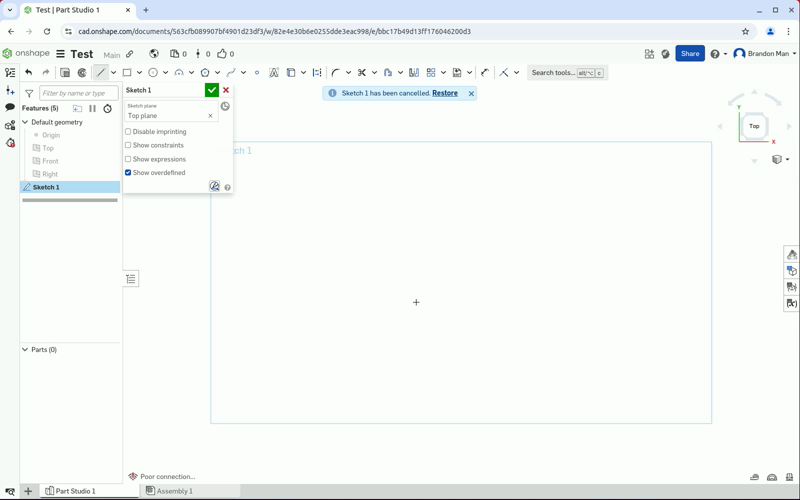
key_up(shift)
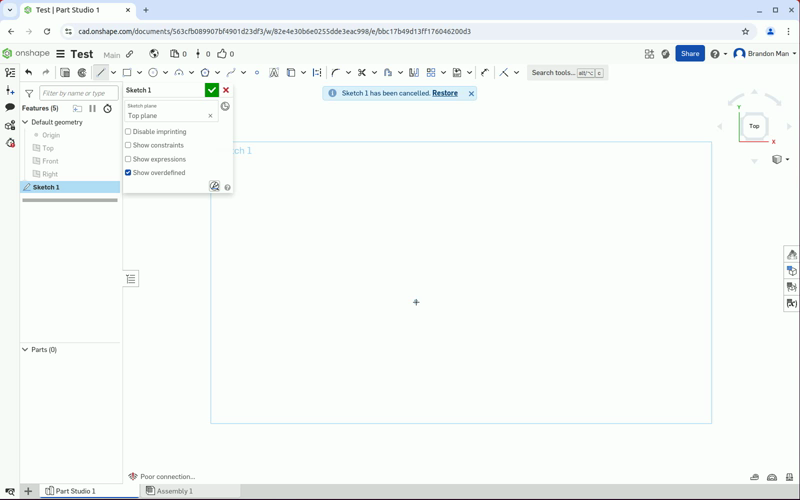
key_down(shift)
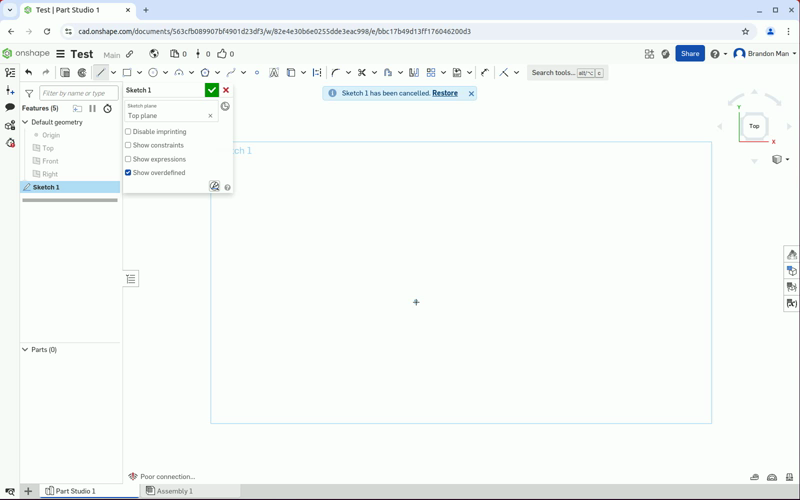
mouse_move(506, 301)
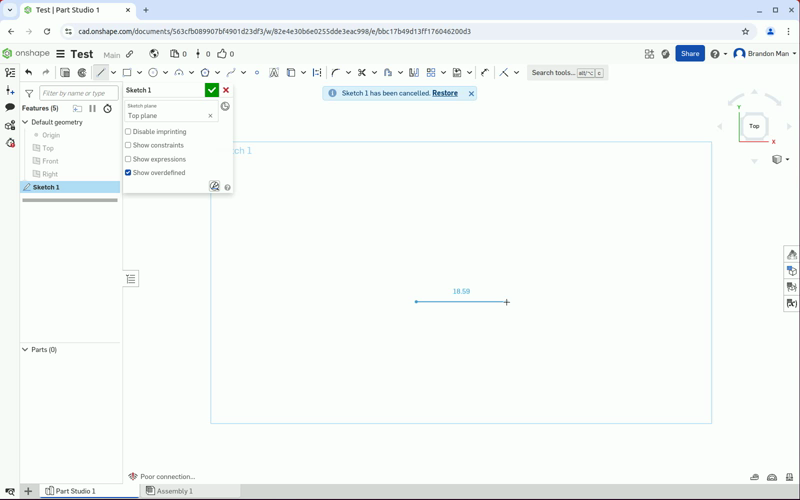
click(506, 301)
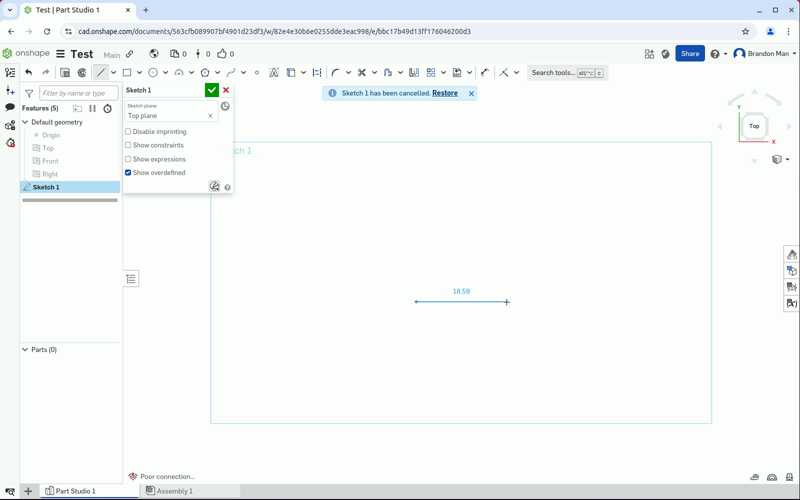
key_up(shift)
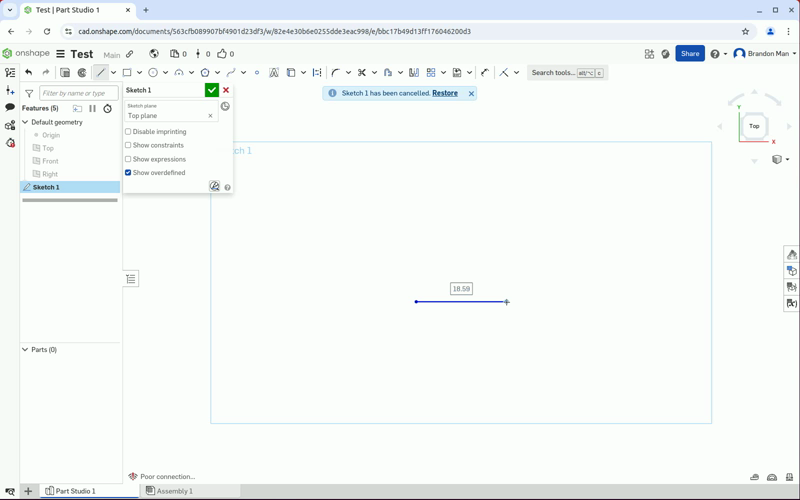
key_down(shift)
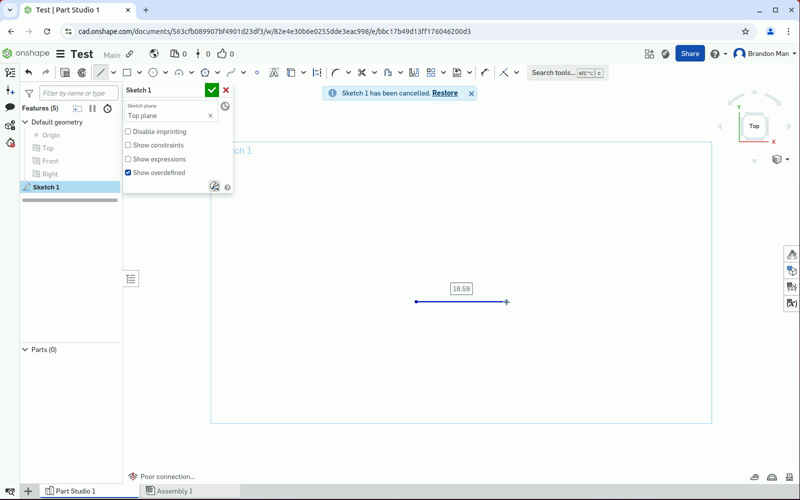
mouse_move(536, 301)
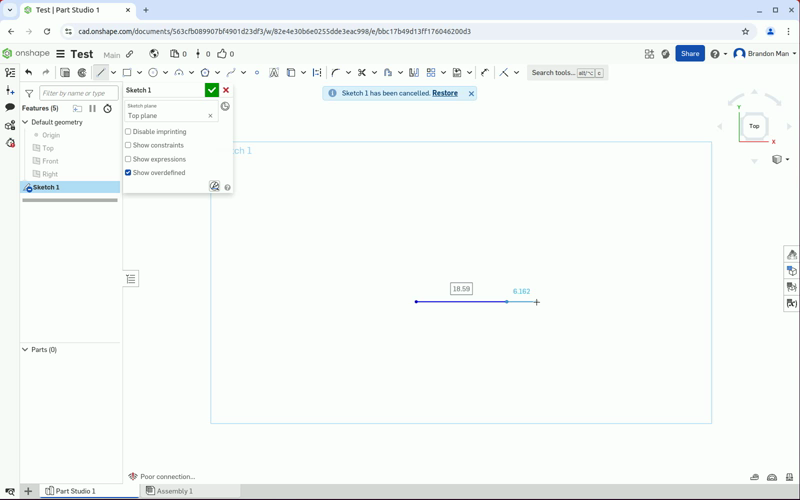
mouse_move(506, 263)
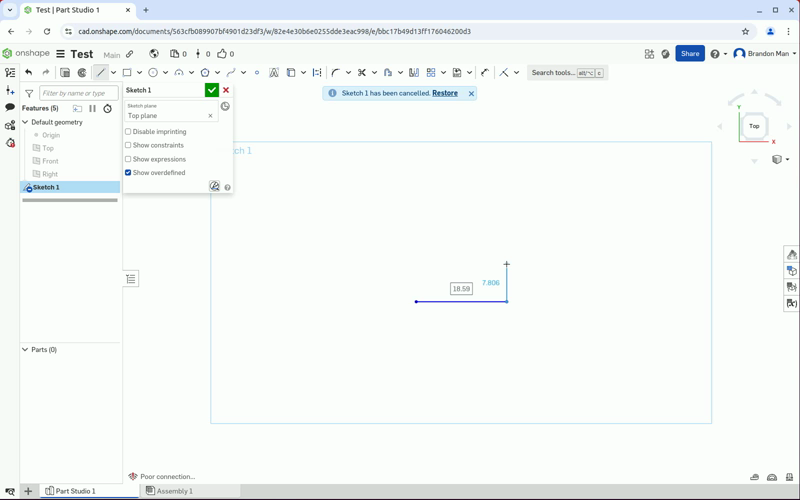
click(506, 263)
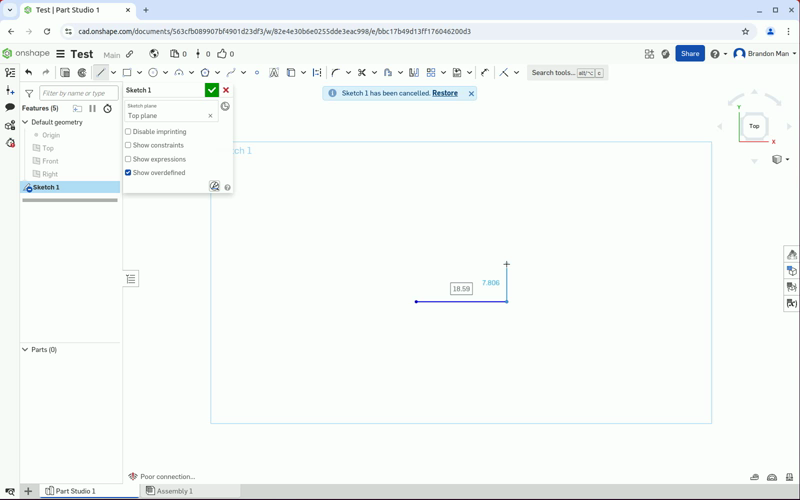
key_up(shift)
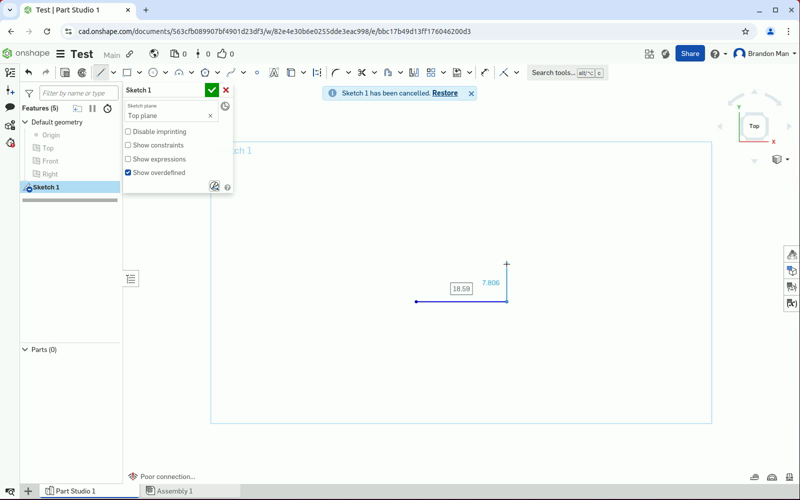
key_down(shift)
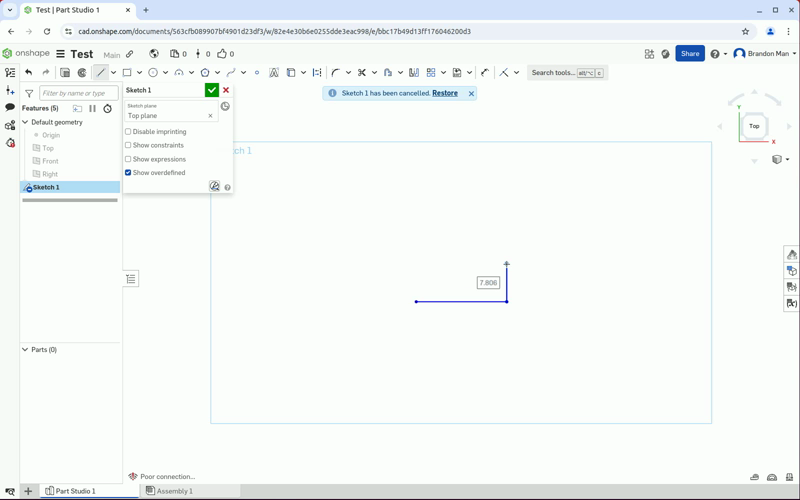
mouse_move(416, 263)
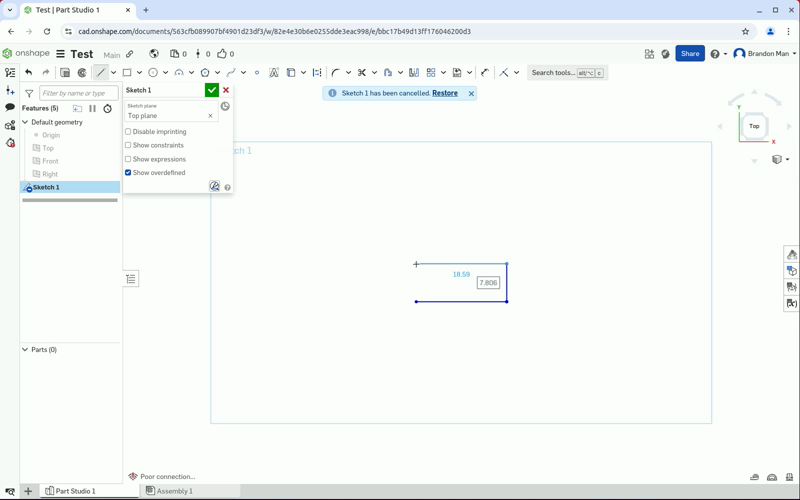
click(416, 263)
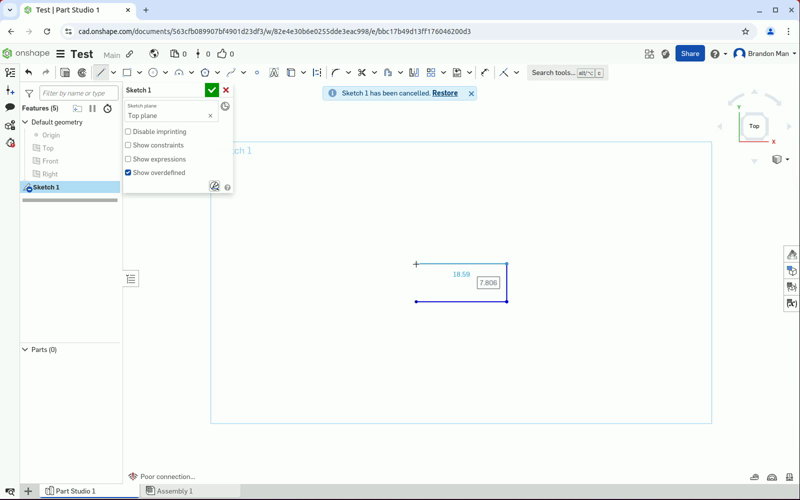
key_up(shift)
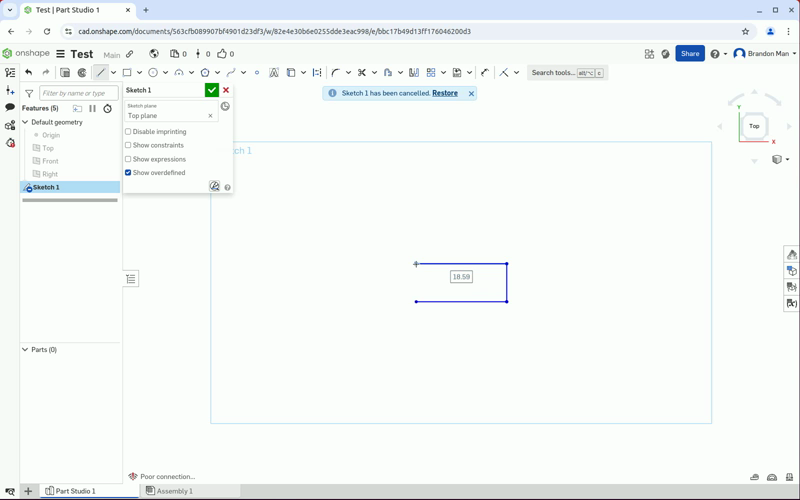
mouse_move(446, 263)
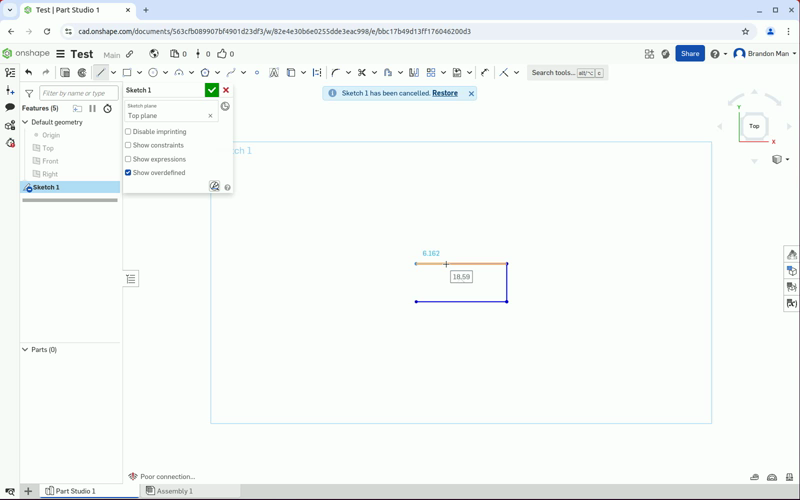
key_down(shift)
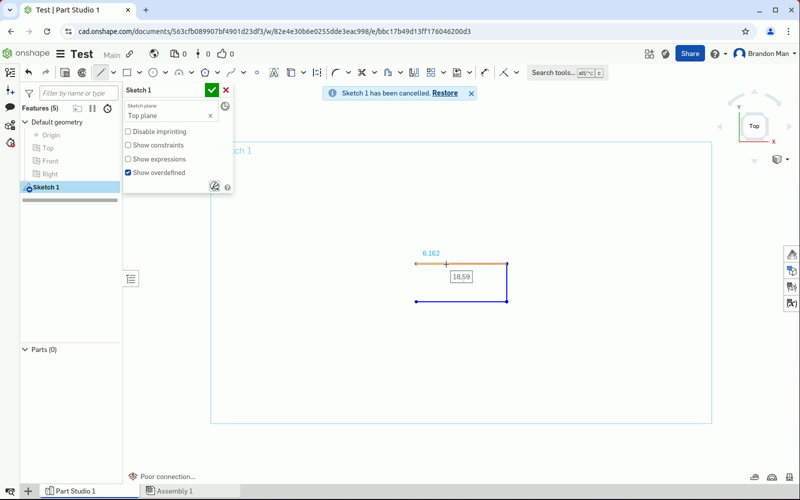
mouse_move(416, 301)
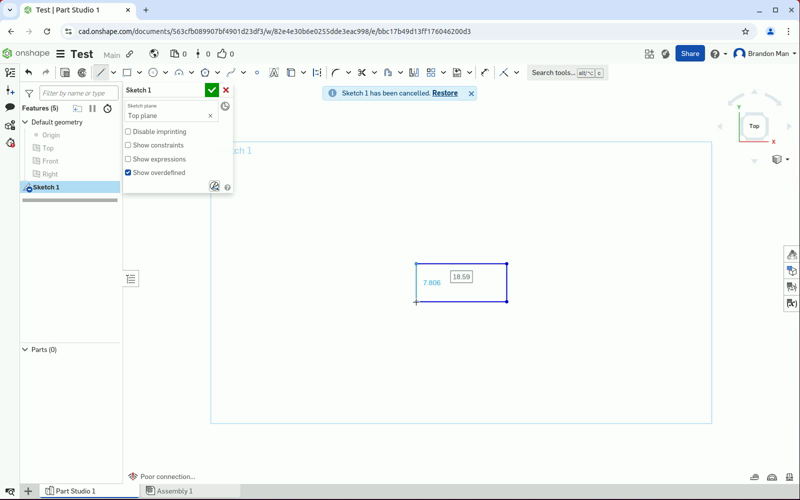
key_up(shift)
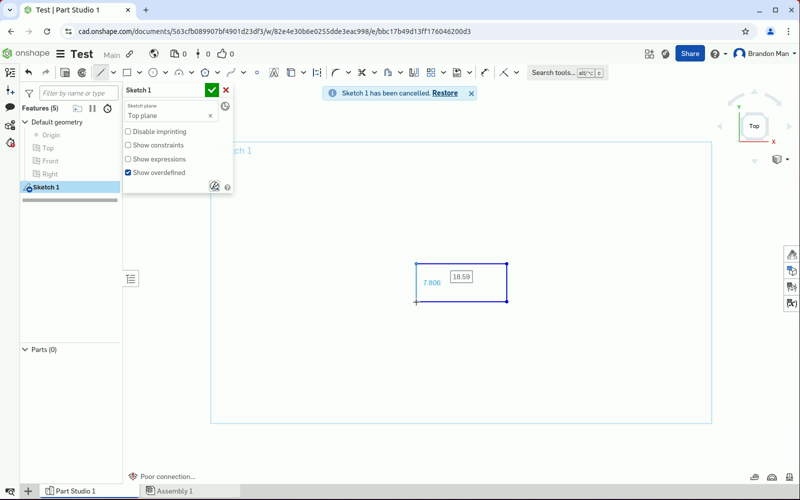
click(416, 301)
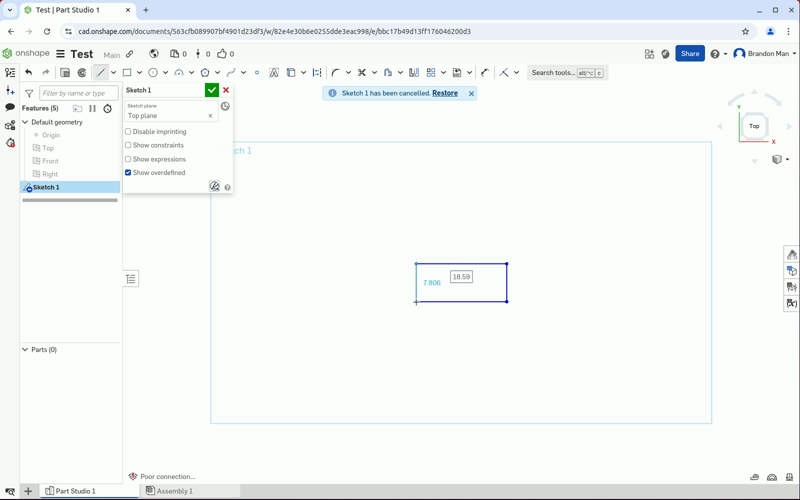
key(esc)
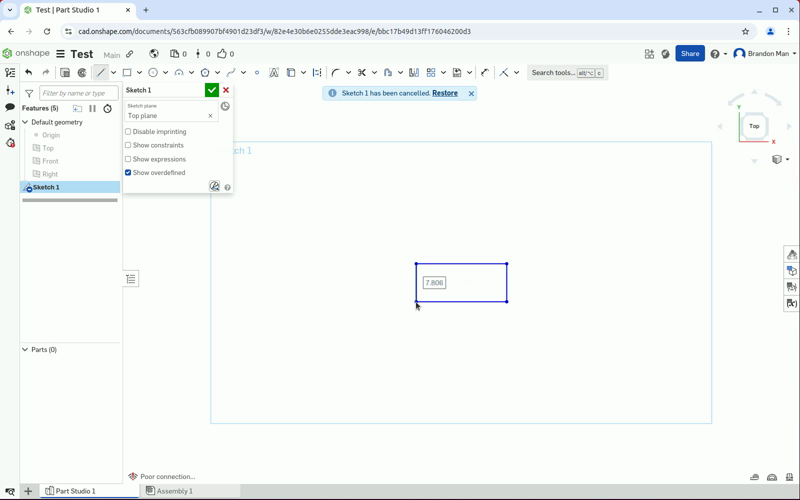
mouse_move(488, 266)
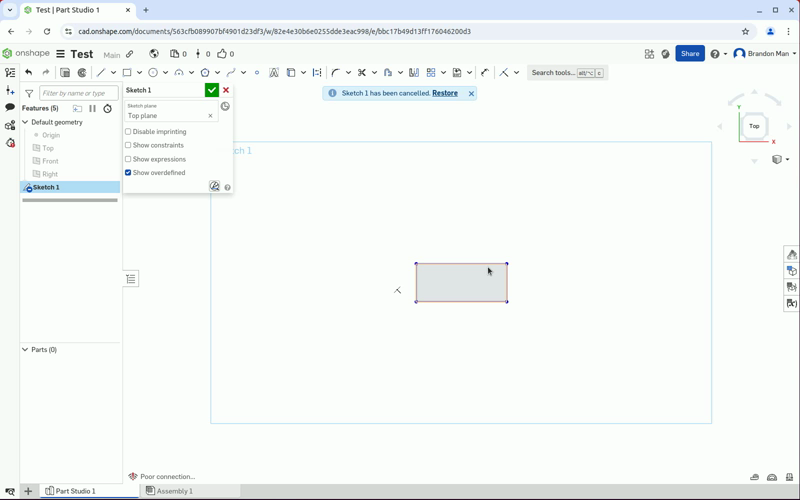
click(488, 266)
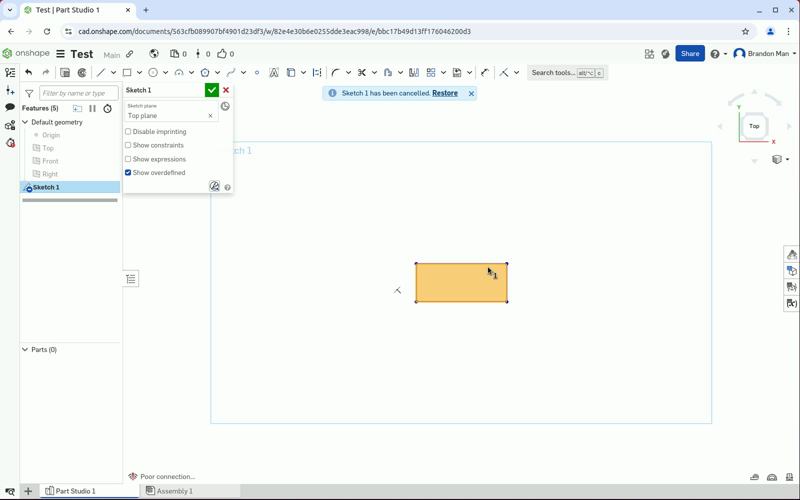
mouse_move(73, 352)
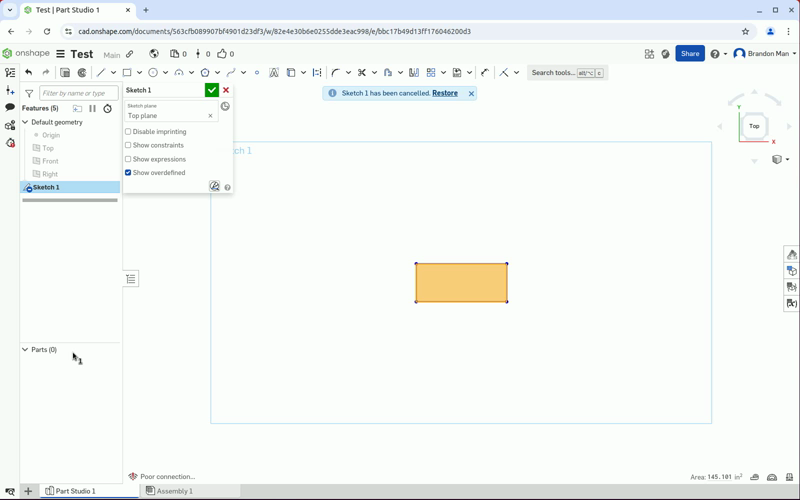
key(shift+y)
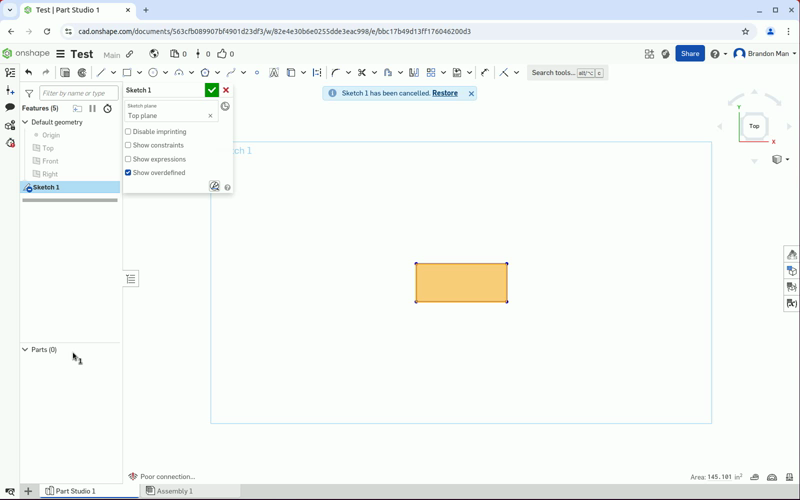
key(shift+e)
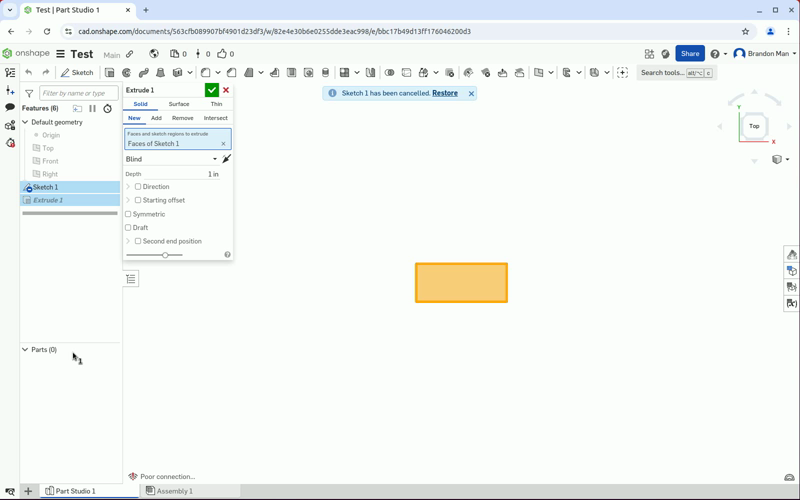
mouse_move(143, 106)
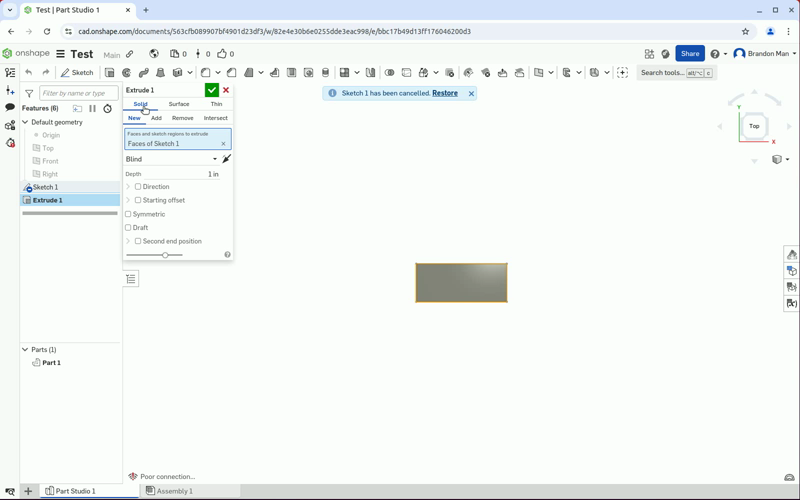
click(143, 106)
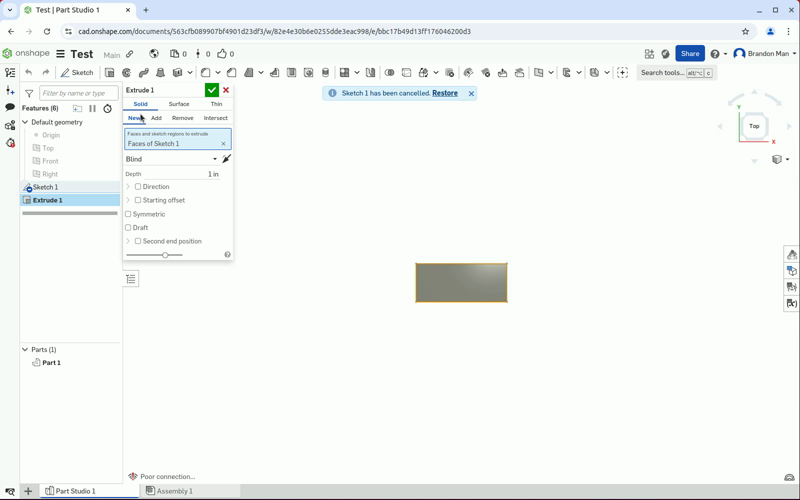
mouse_move(137, 120)
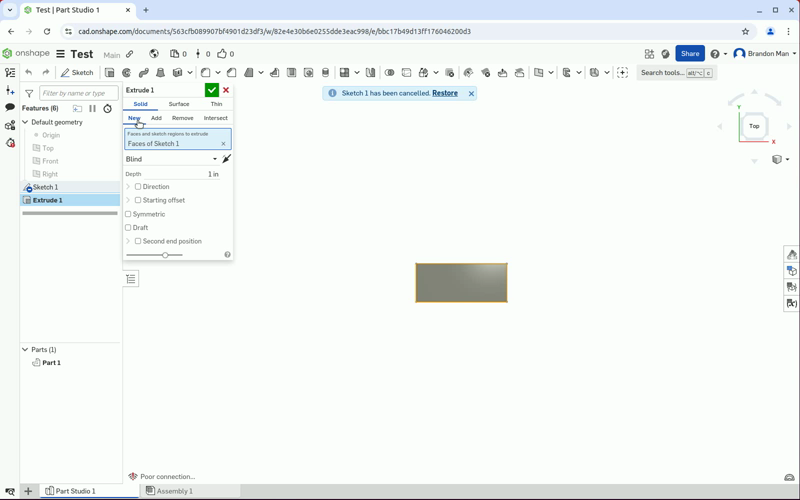
click(137, 120)
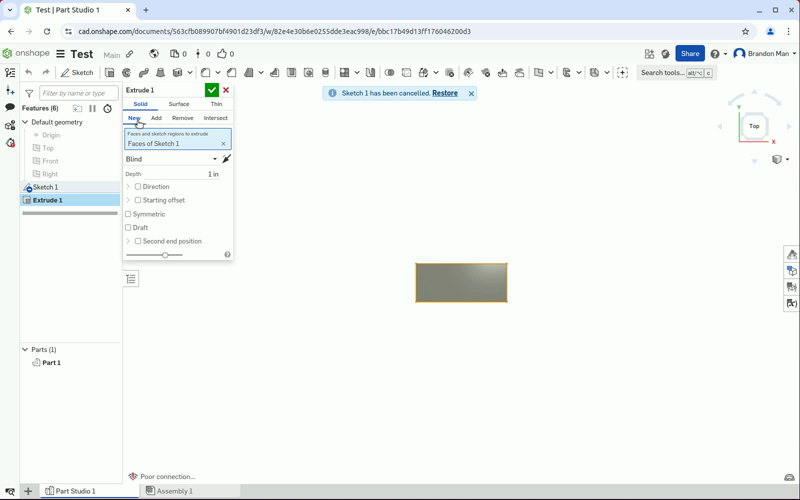
key(tab, 4)
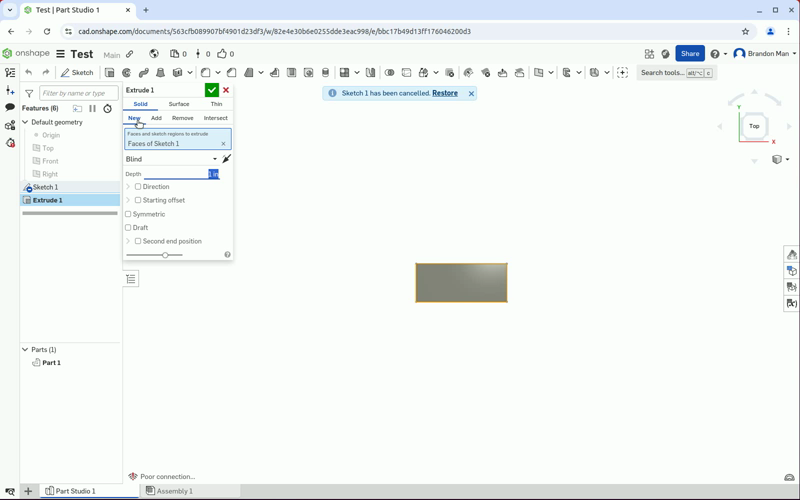
text(7.703)
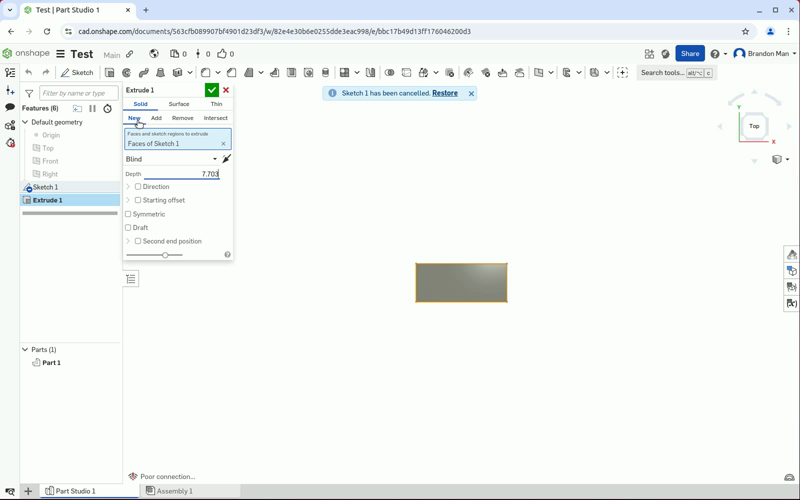
key(enter)
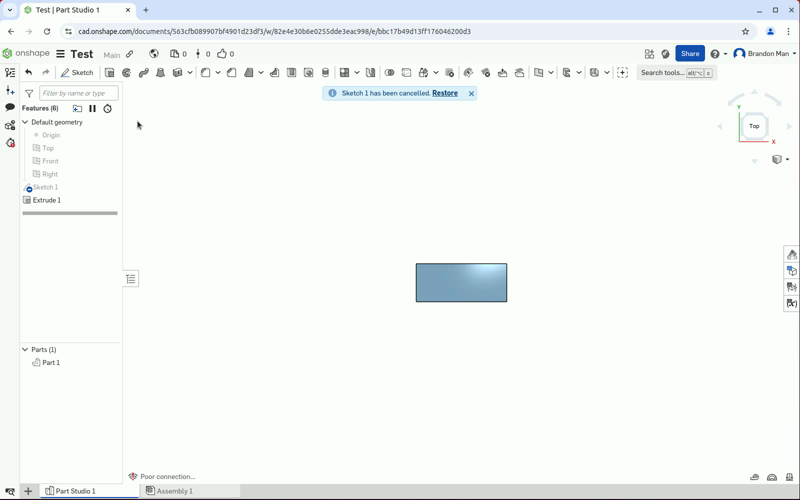
key(shift+h)
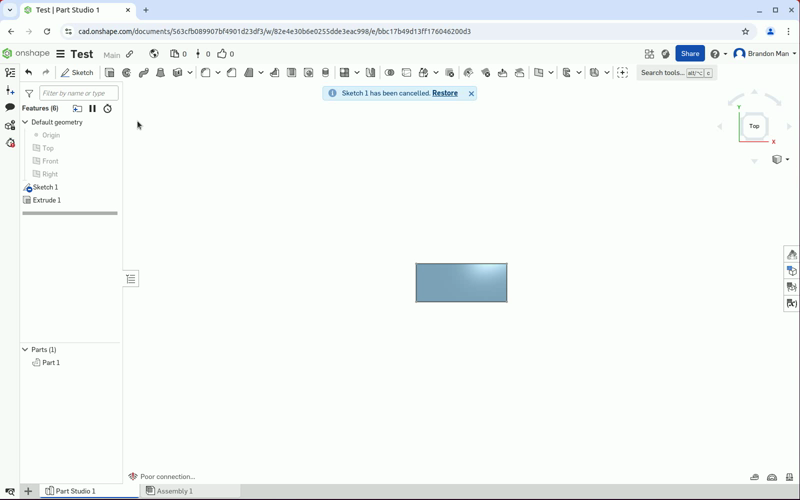
key(shift+h)
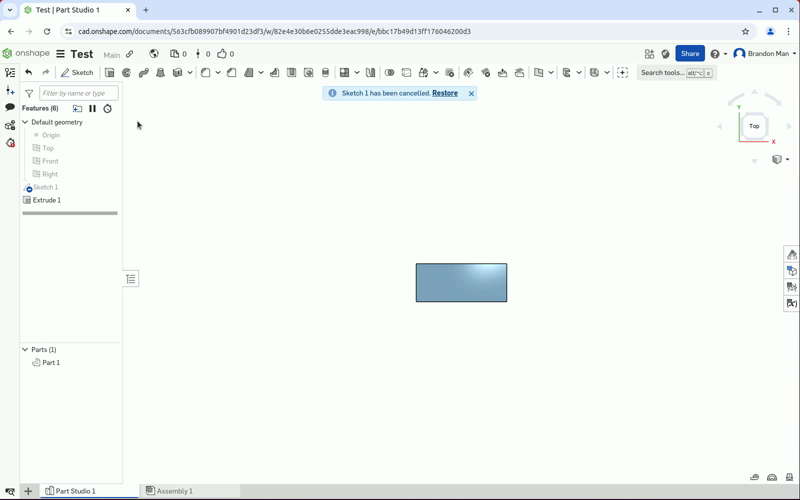
mouse_move(73, 189)
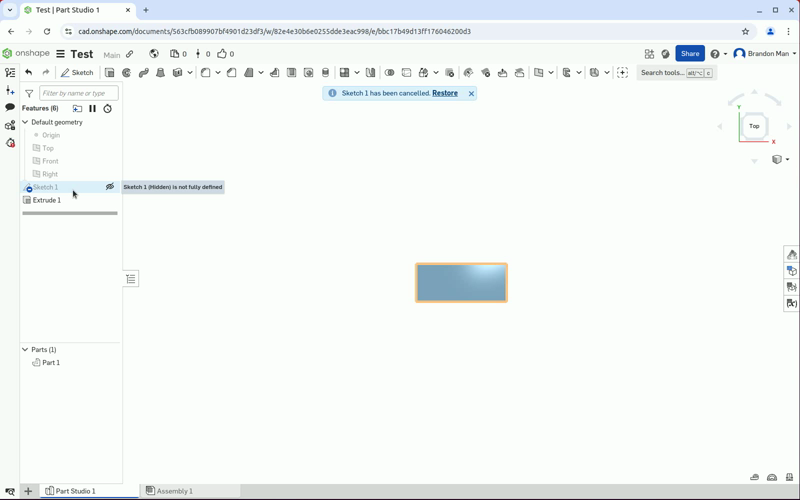
click(73, 189)
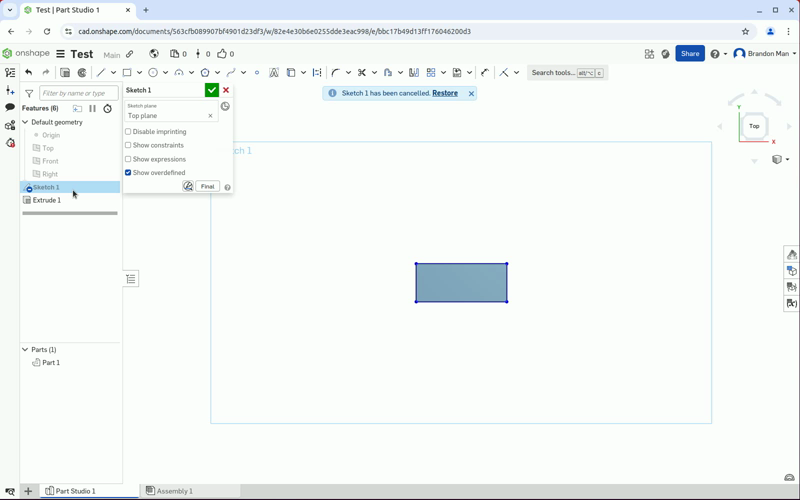
mouse_move(229, 92)
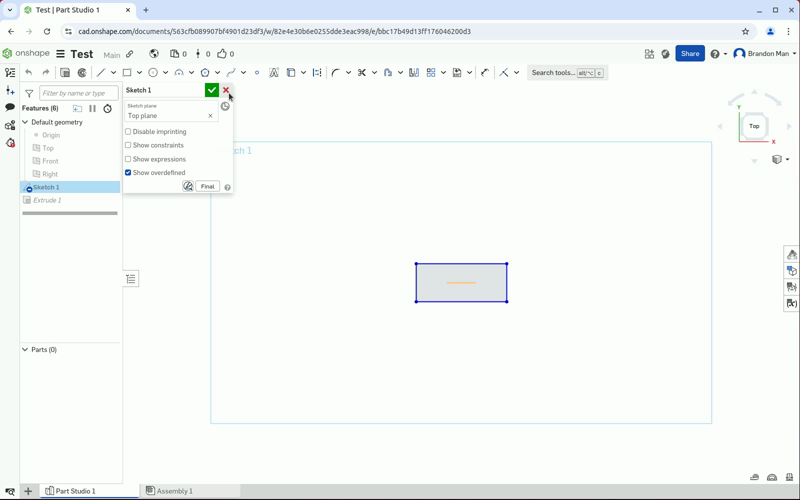
click(229, 92)
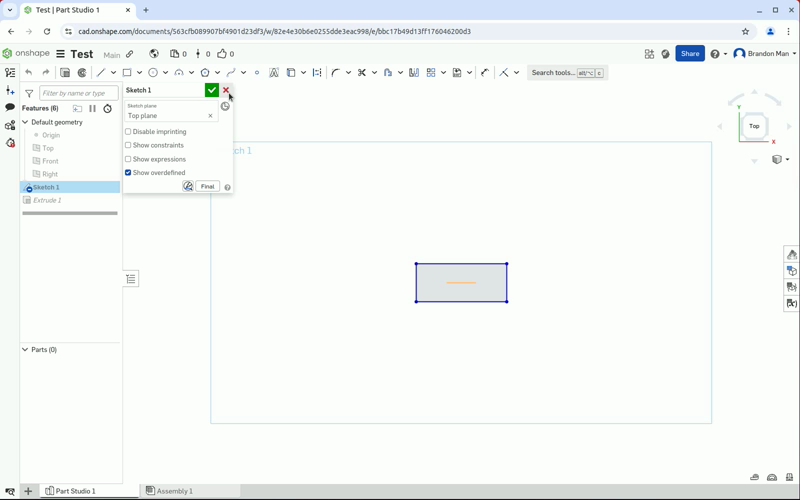
key(shift+s)
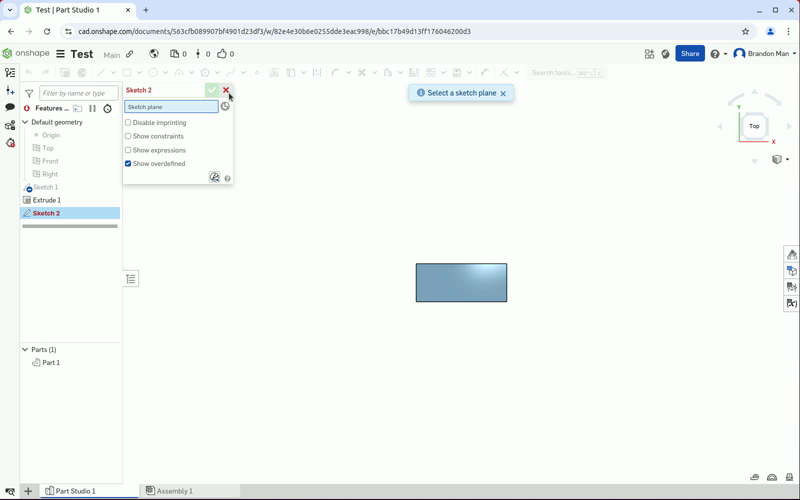
mouse_move(73, 150)
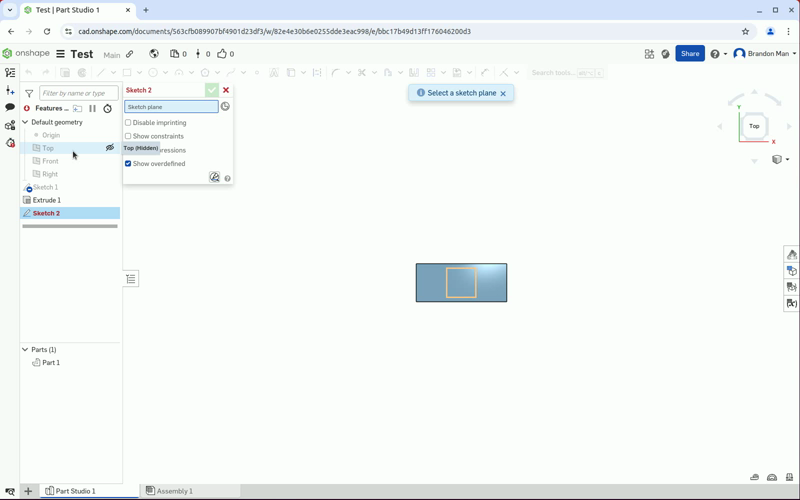
click(73, 150)
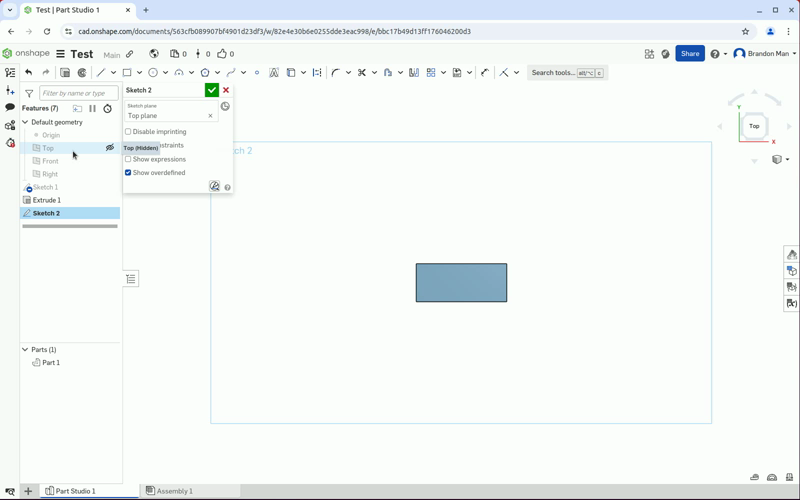
mouse_move(73, 352)
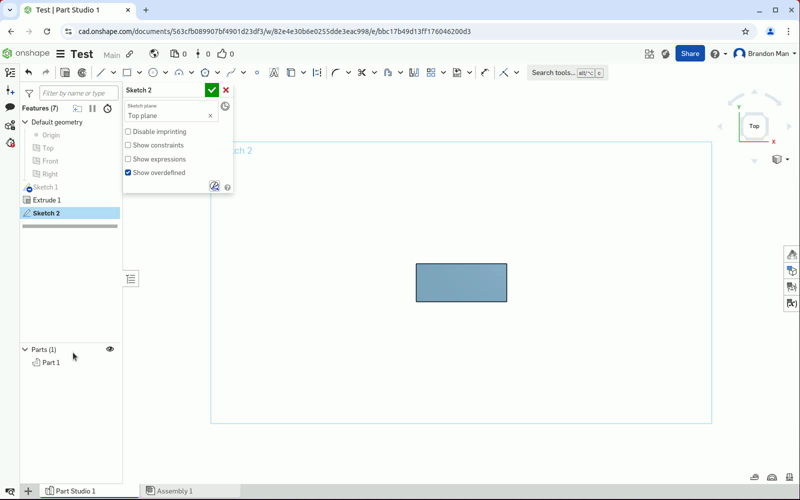
key(y)
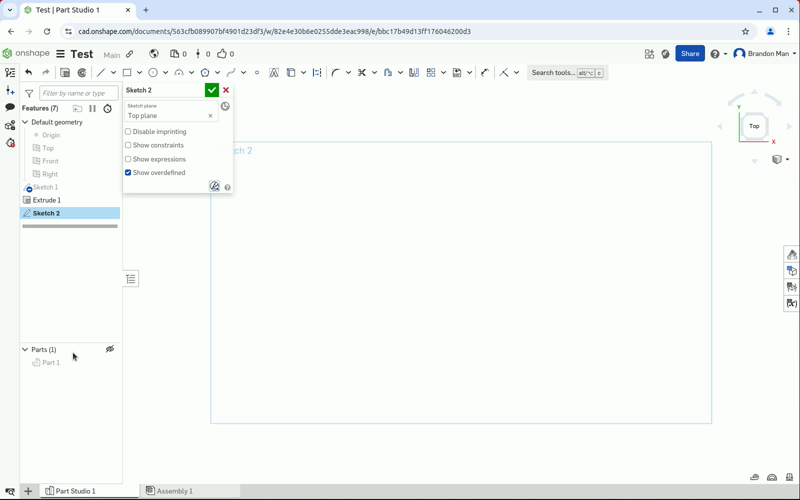
key(l)
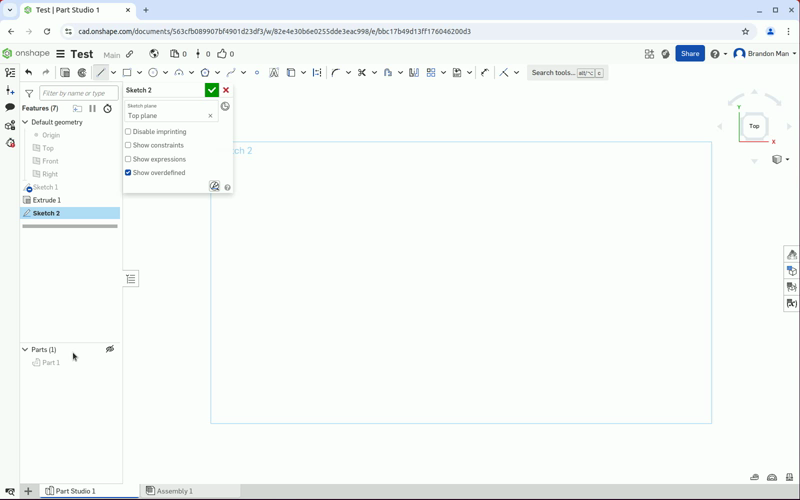
key_down(shift)
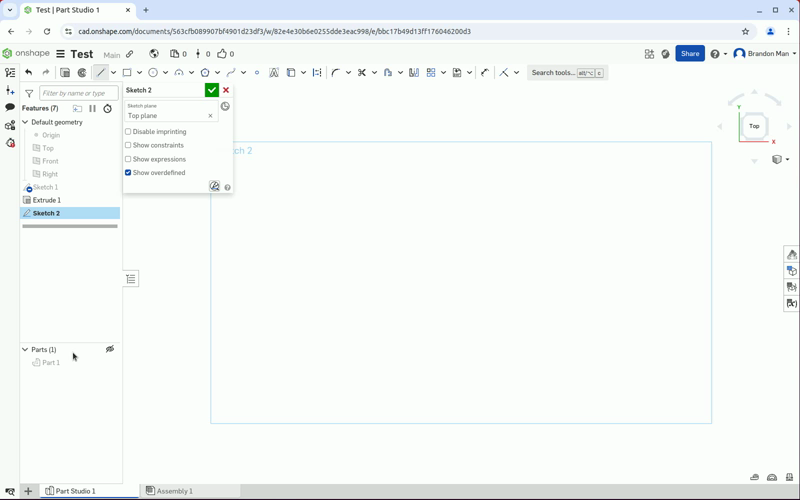
mouse_move(416, 301)
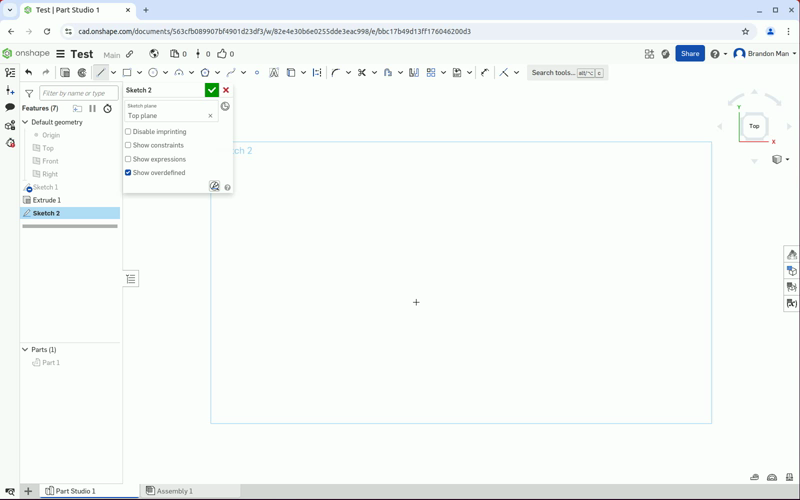
click(416, 301)
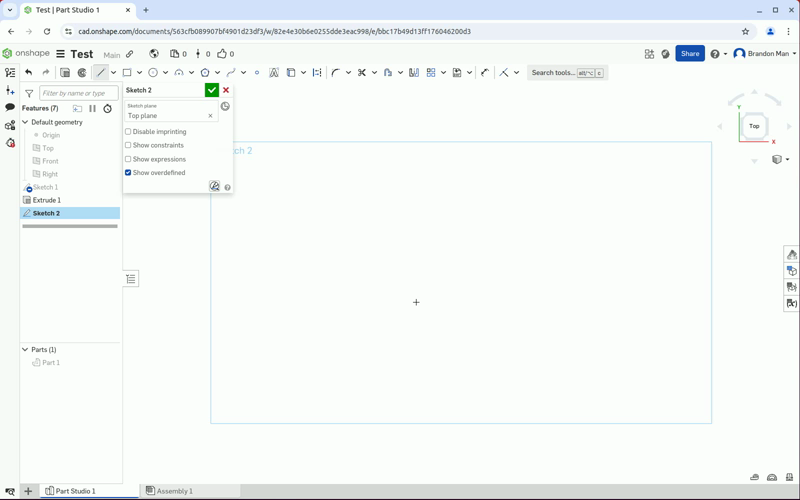
key_up(shift)
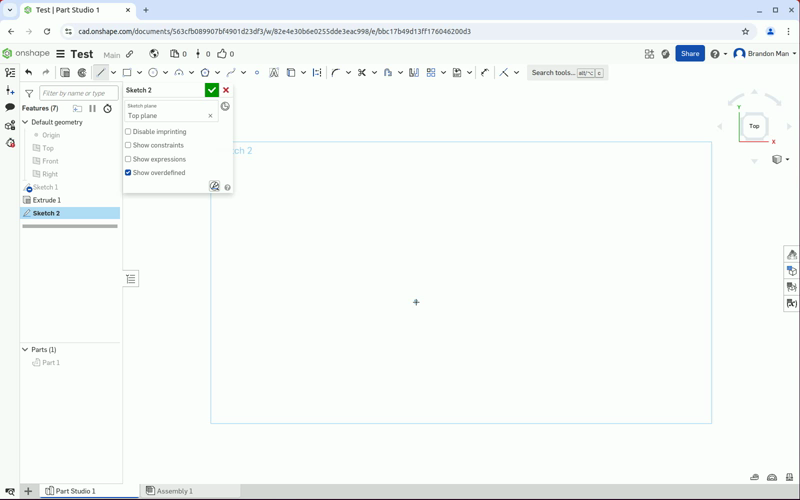
key_down(shift)
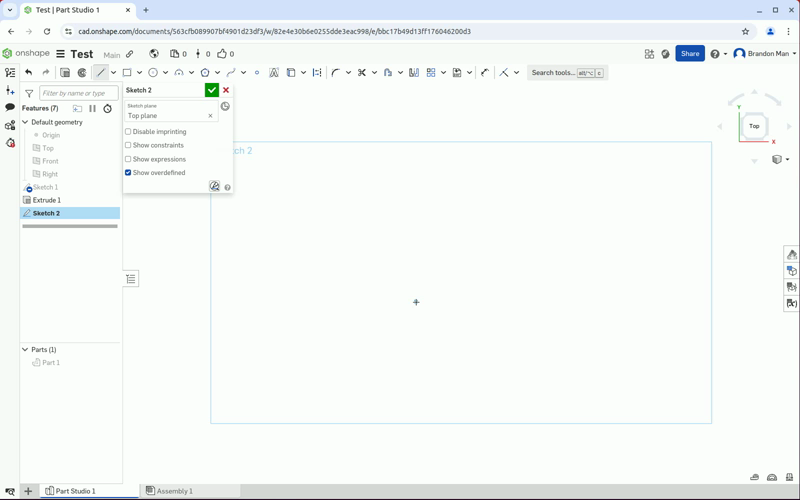
mouse_move(506, 301)
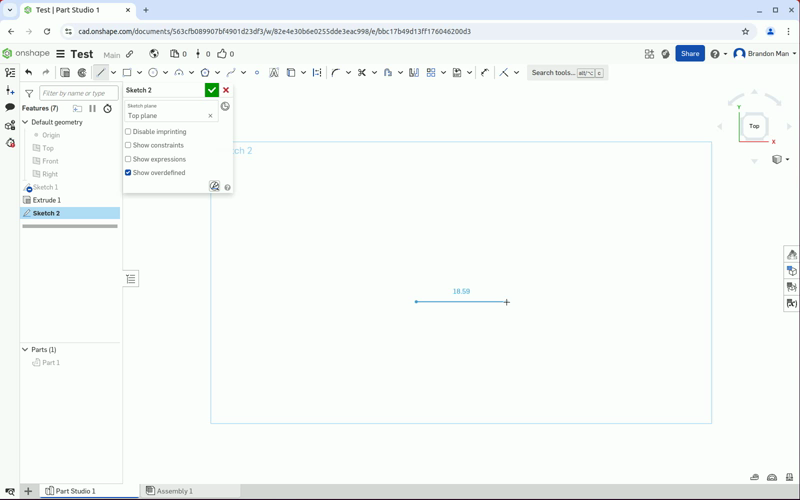
click(506, 301)
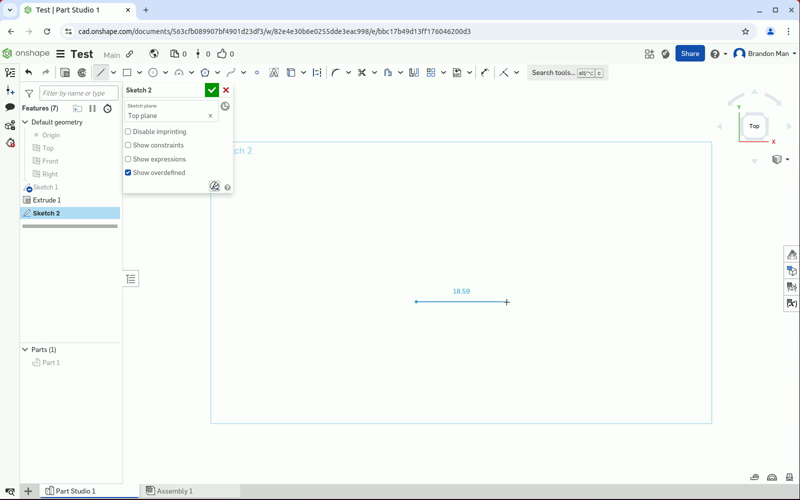
key_up(shift)
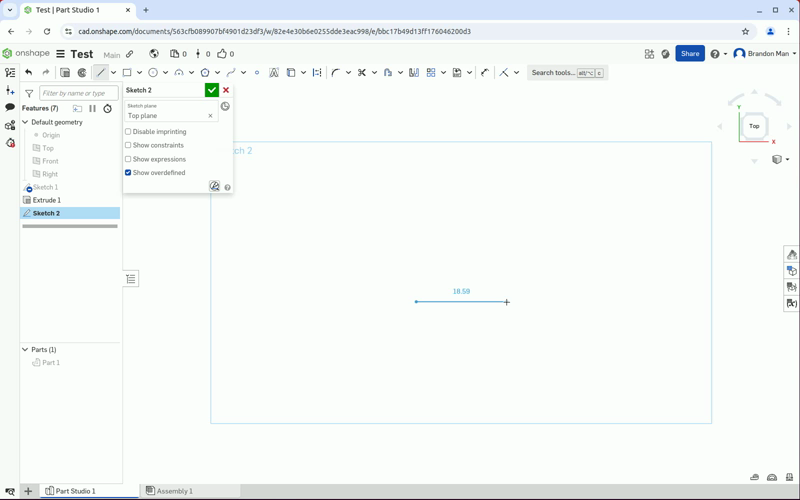
key_down(shift)
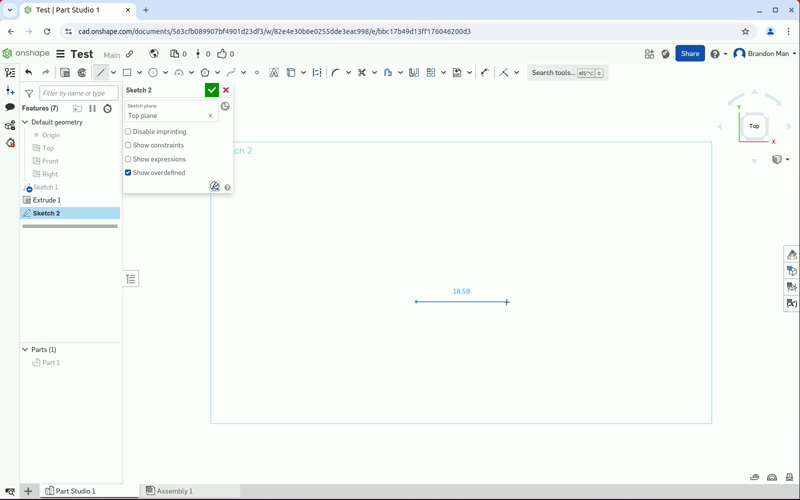
mouse_move(536, 301)
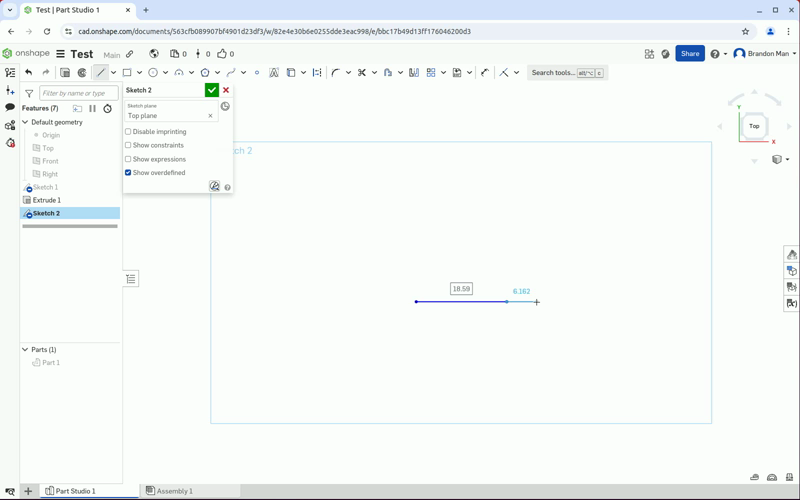
mouse_move(506, 263)
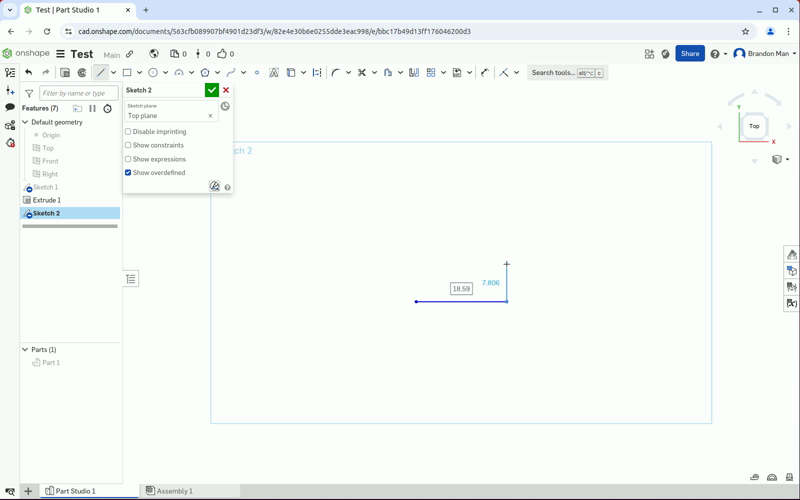
click(506, 263)
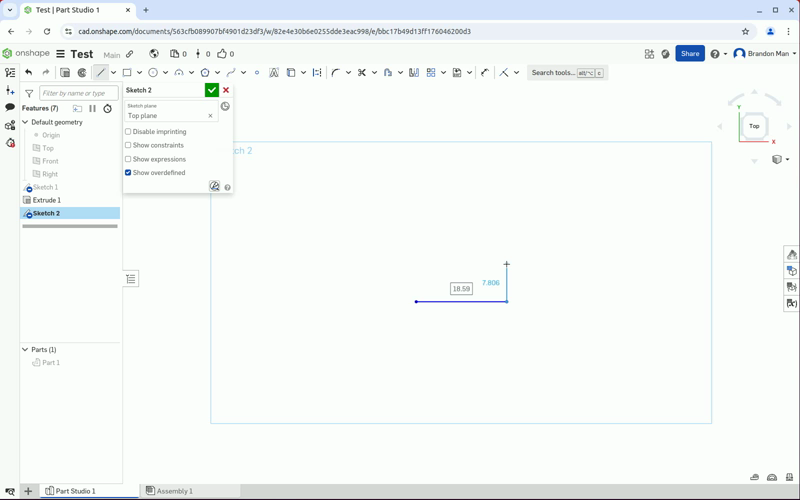
key_up(shift)
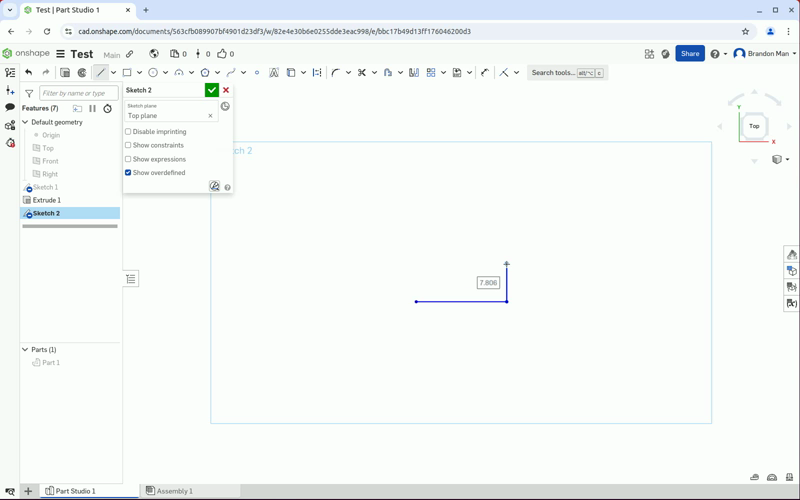
key_down(shift)
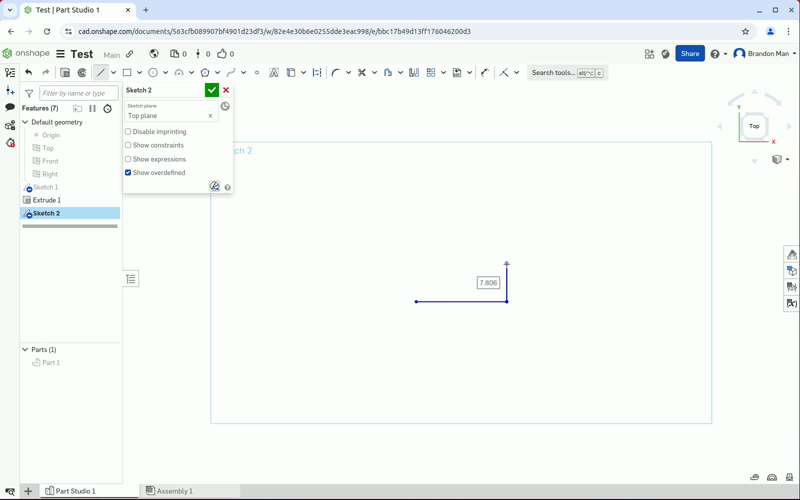
mouse_move(416, 263)
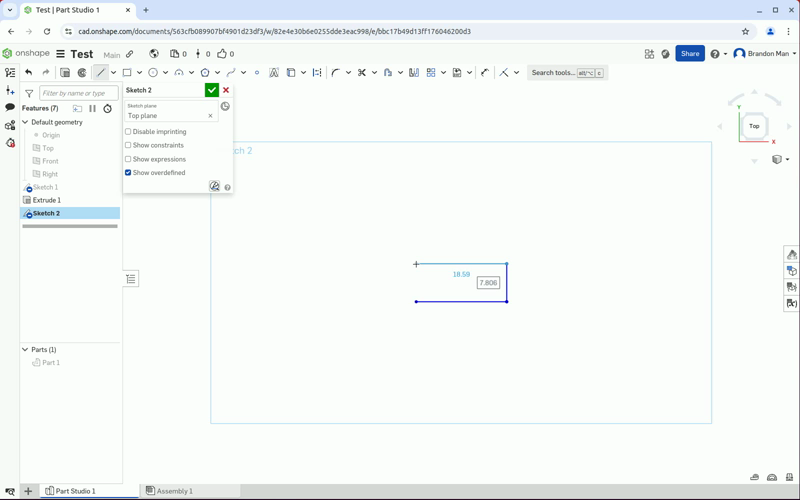
click(416, 263)
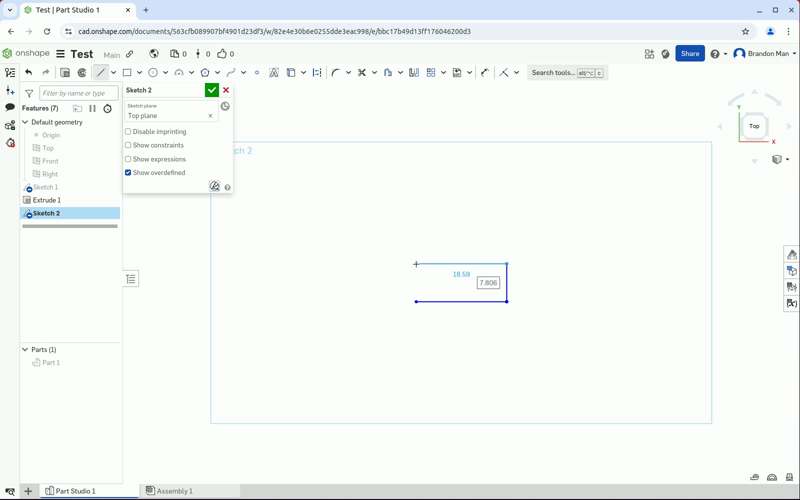
key_up(shift)
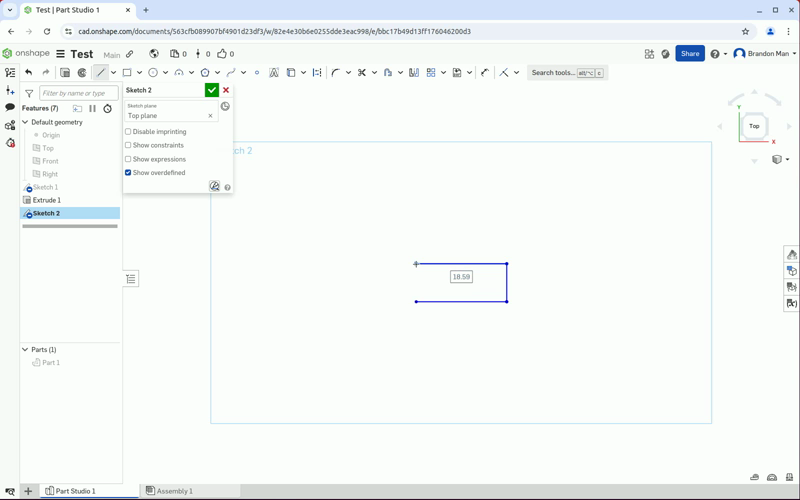
mouse_move(446, 263)
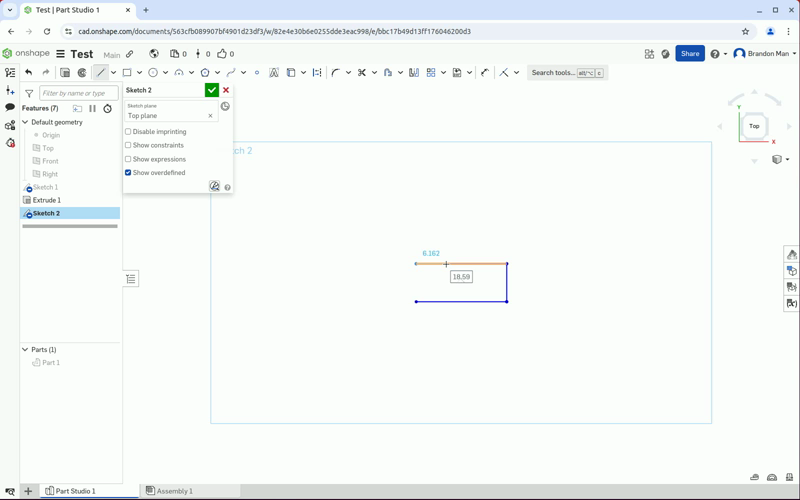
key_down(shift)
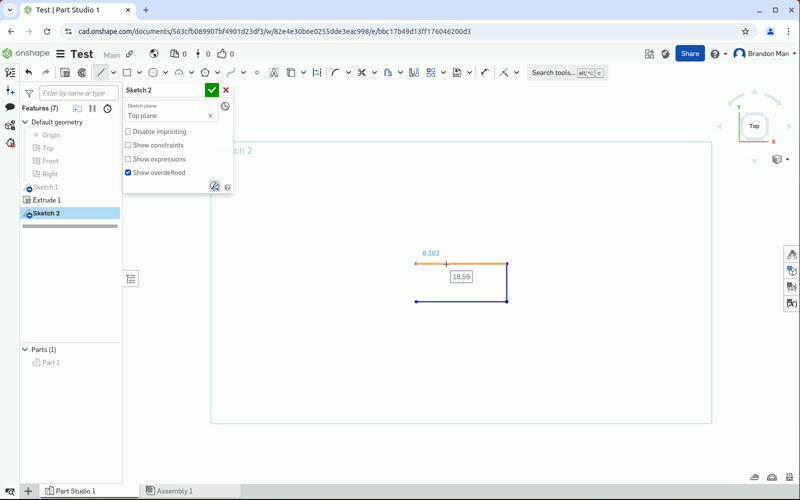
mouse_move(416, 301)
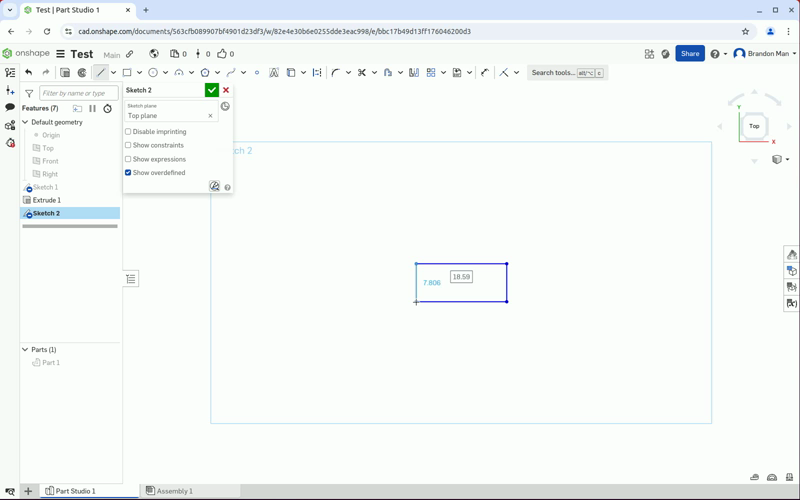
key_up(shift)
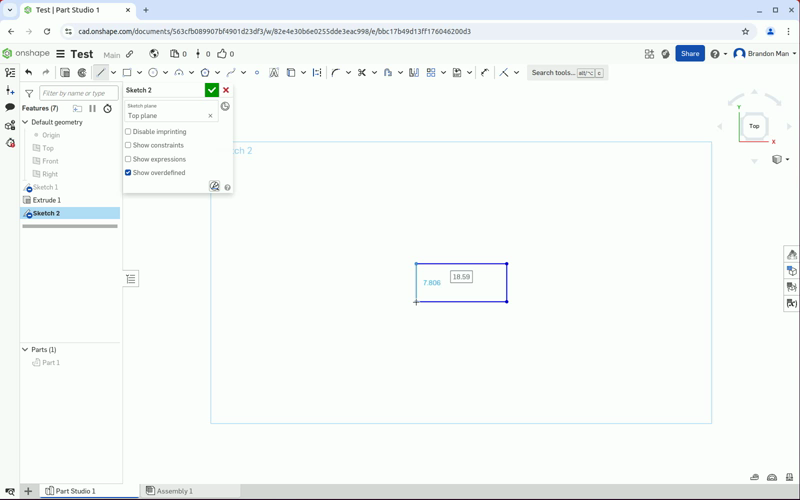
click(416, 301)
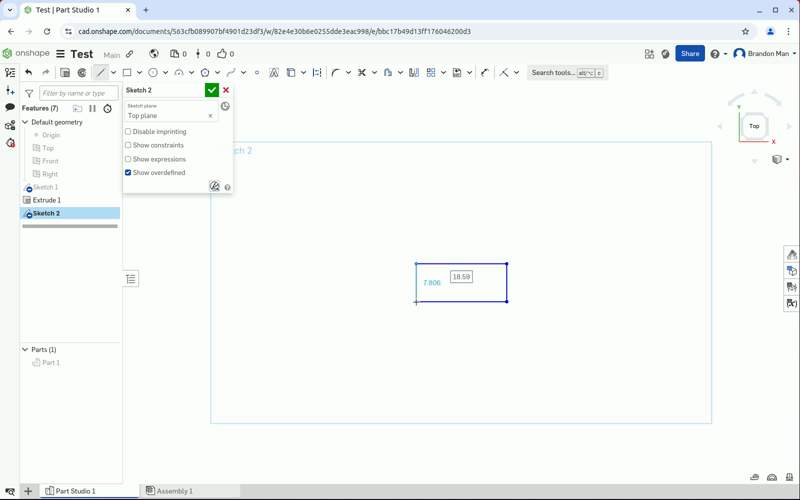
key(esc)
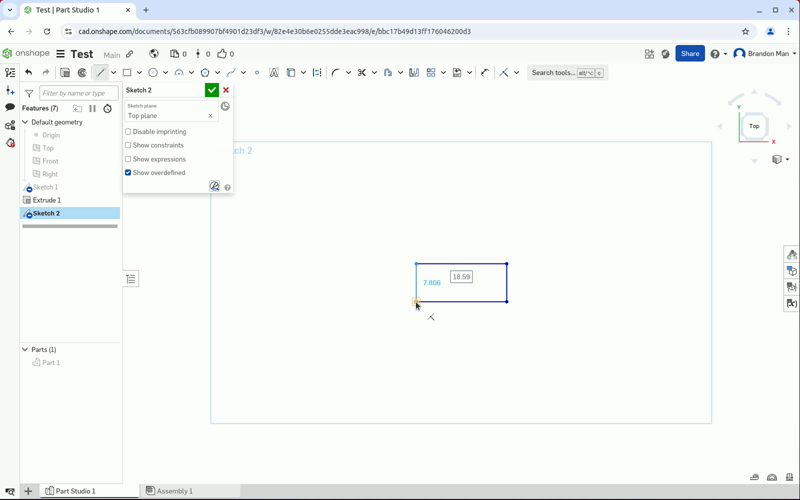
mouse_move(503, 272)
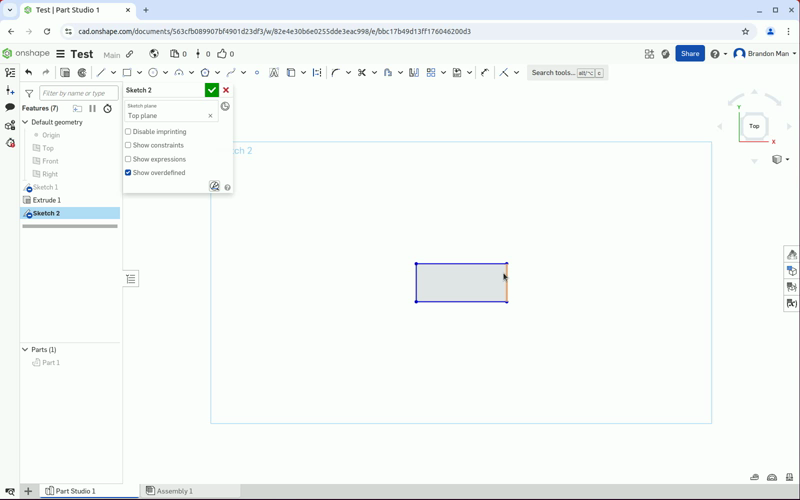
click(503, 272)
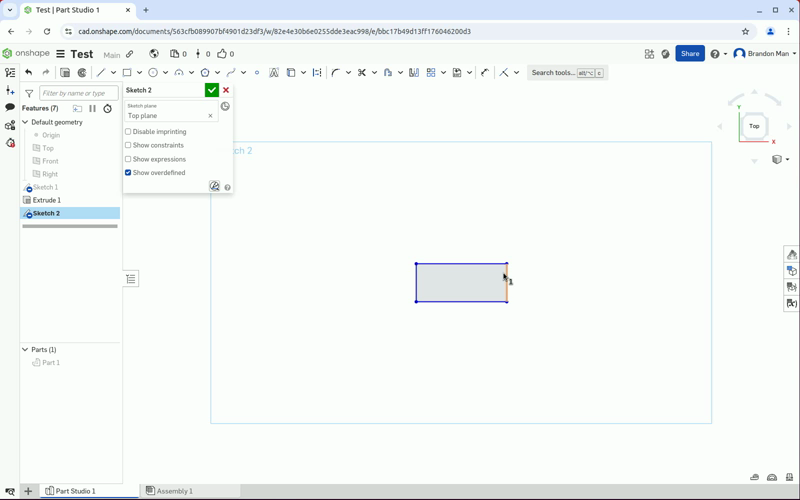
mouse_move(73, 352)
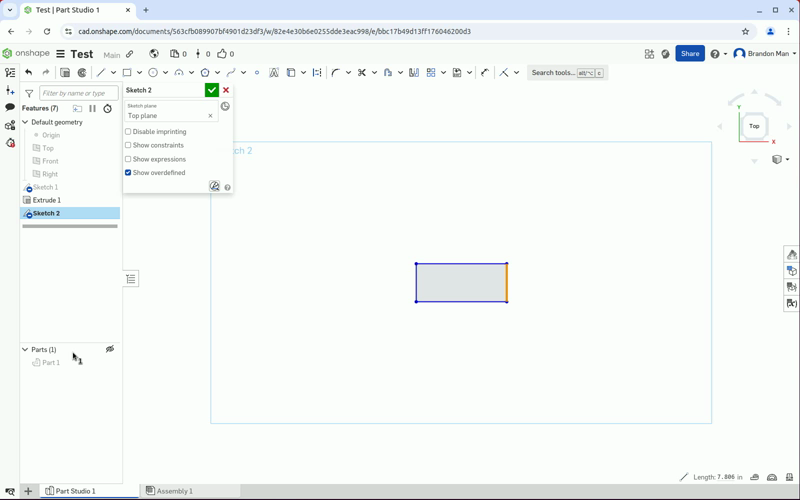
key(shift+y)
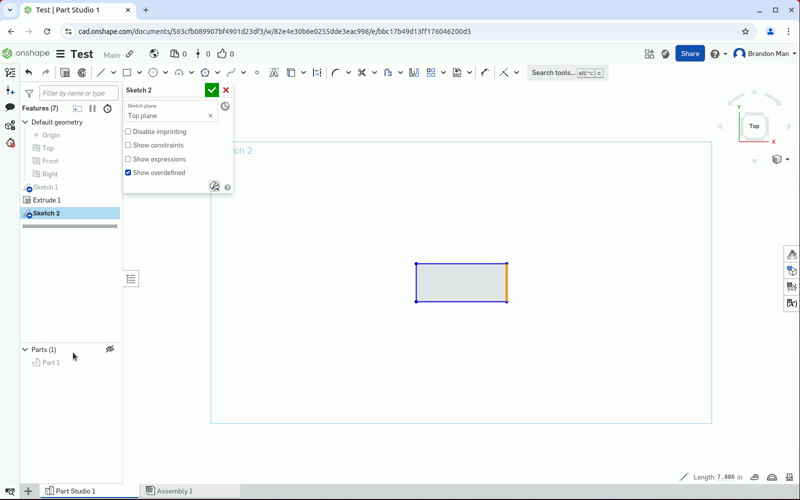
key(shift+e)
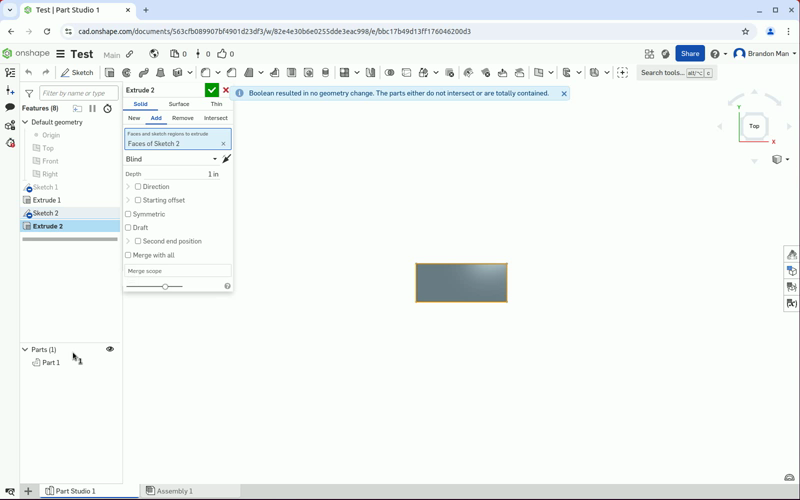
mouse_move(143, 106)
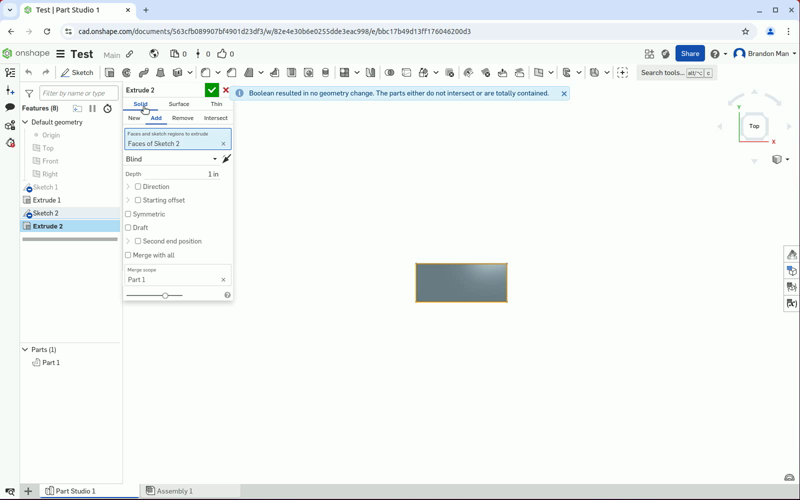
click(143, 106)
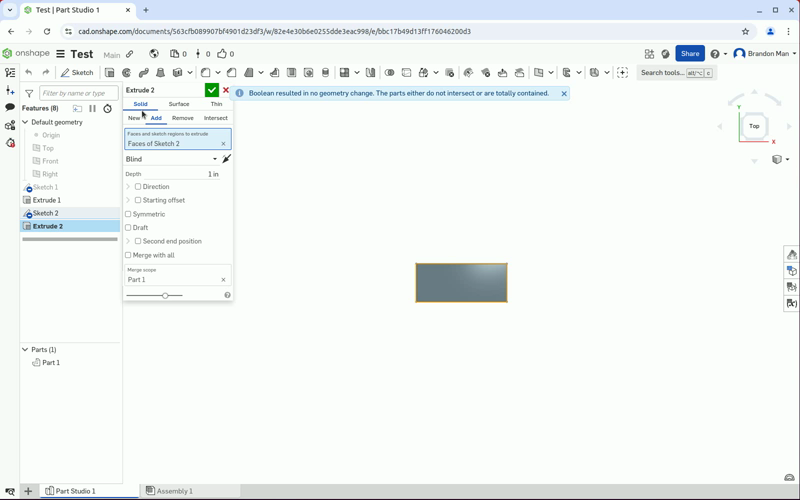
mouse_move(137, 120)
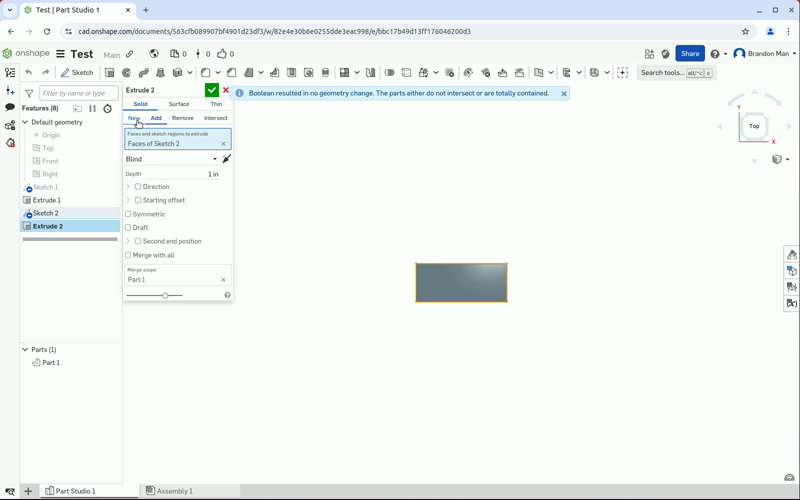
click(137, 120)
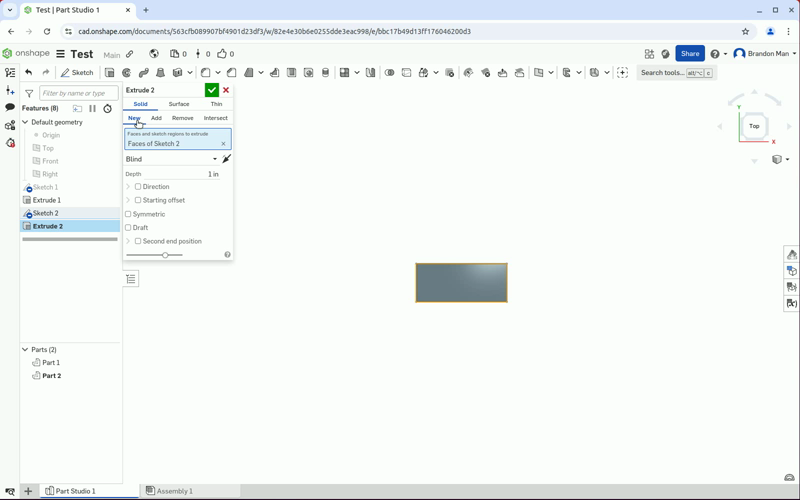
key(tab, 4)
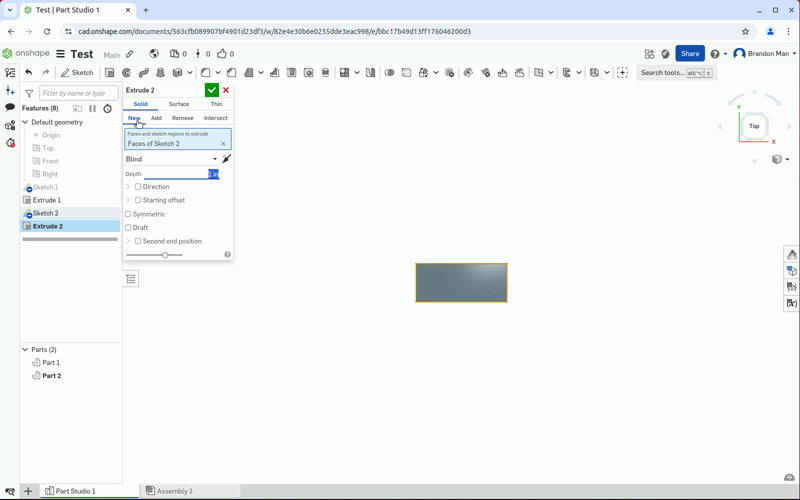
text(7.703)
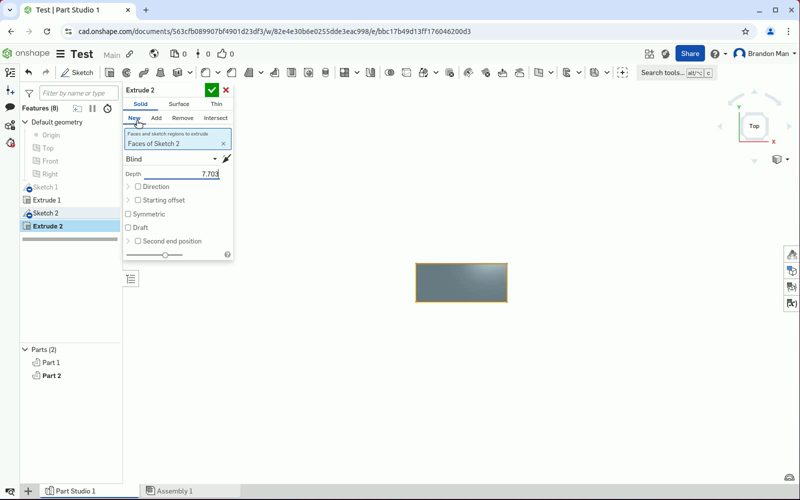
key(enter)
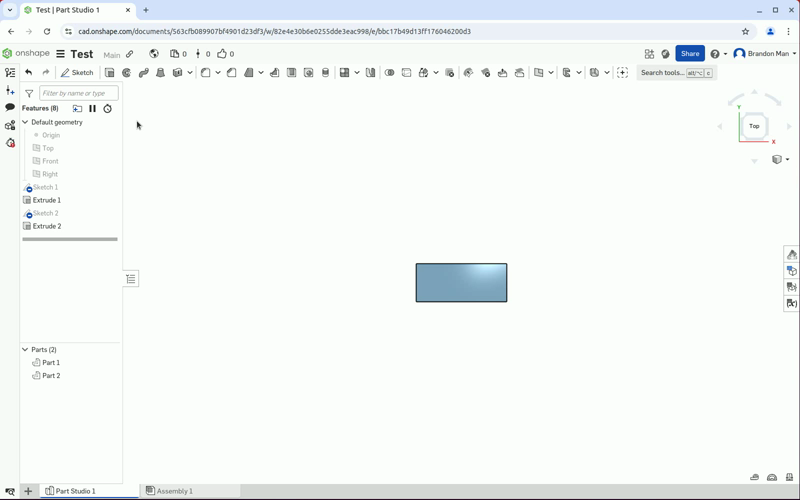
key(shift+h)
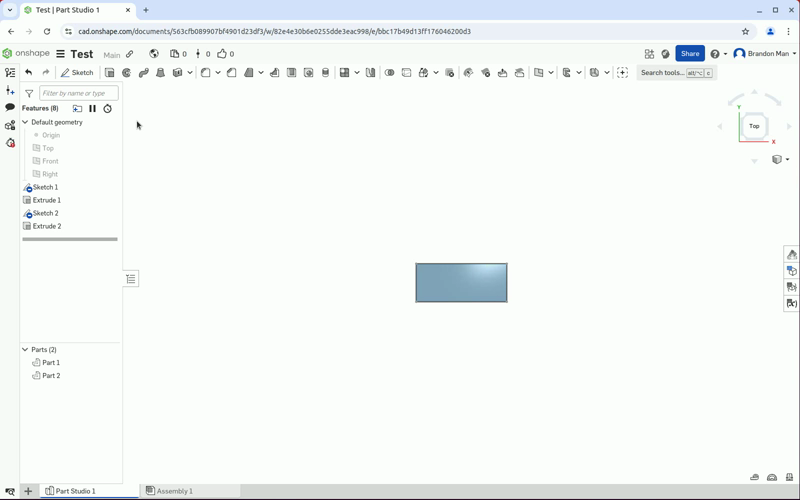
key(shift+h)
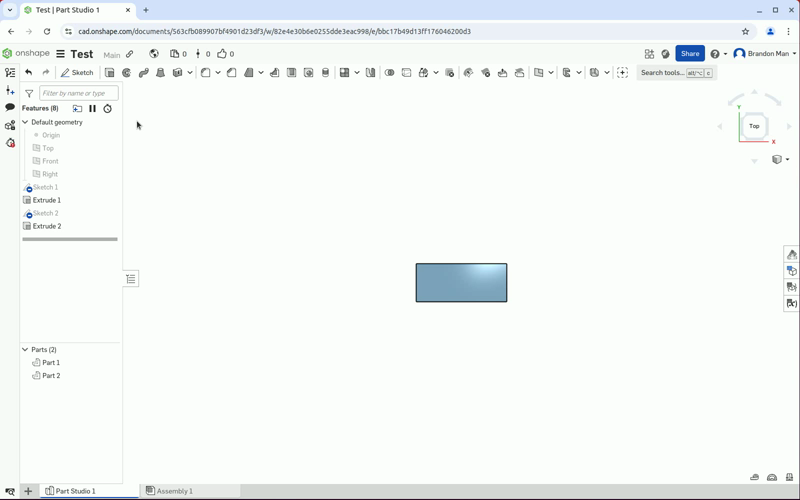
mouse_move(73, 189)
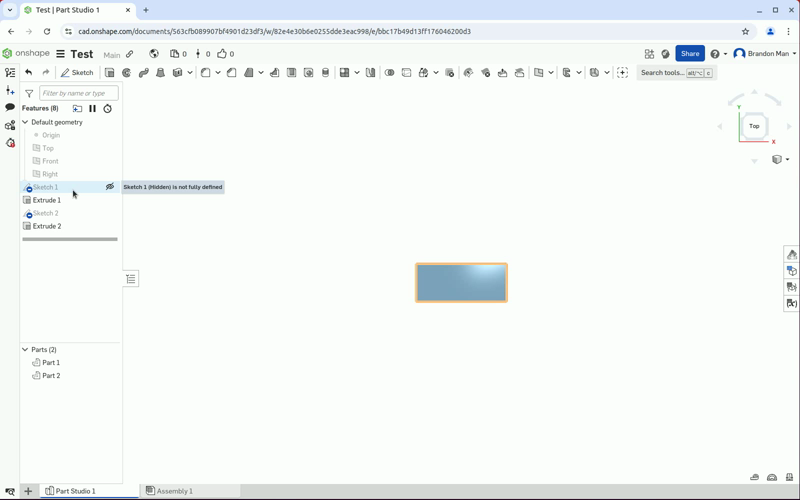
click(73, 189)
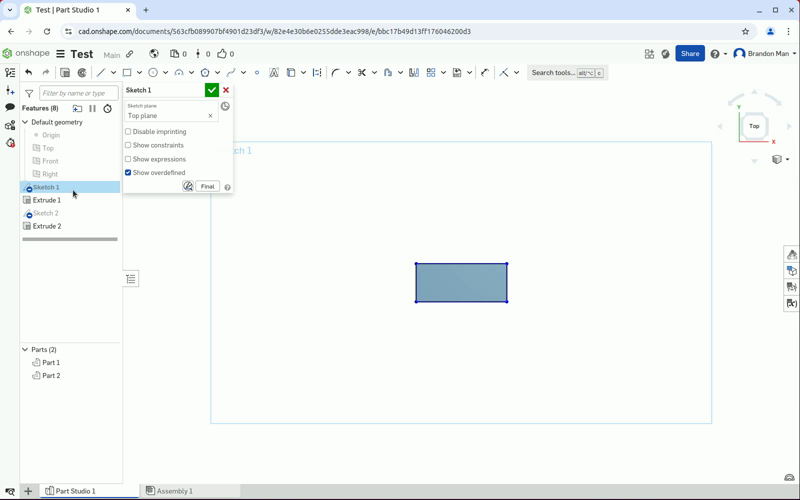
mouse_move(229, 92)
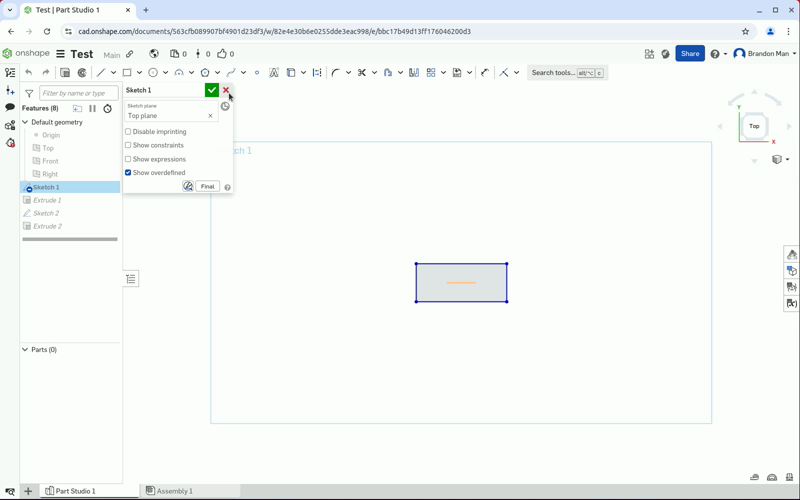
click(229, 92)
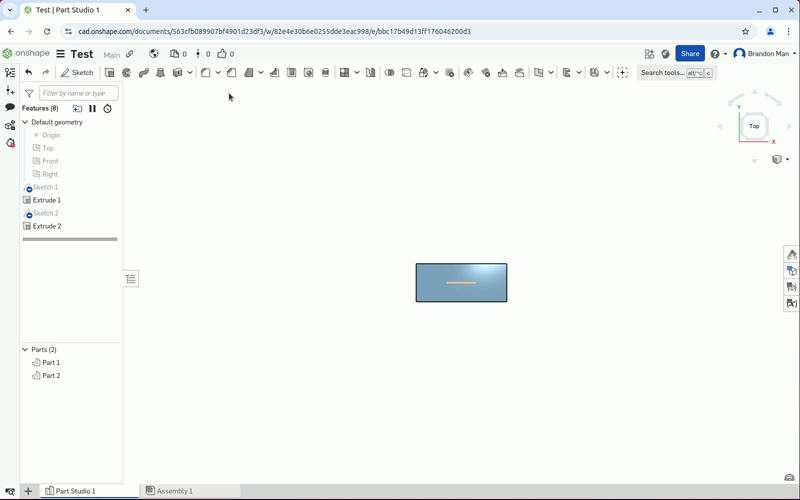
mouse_move(541, 75)
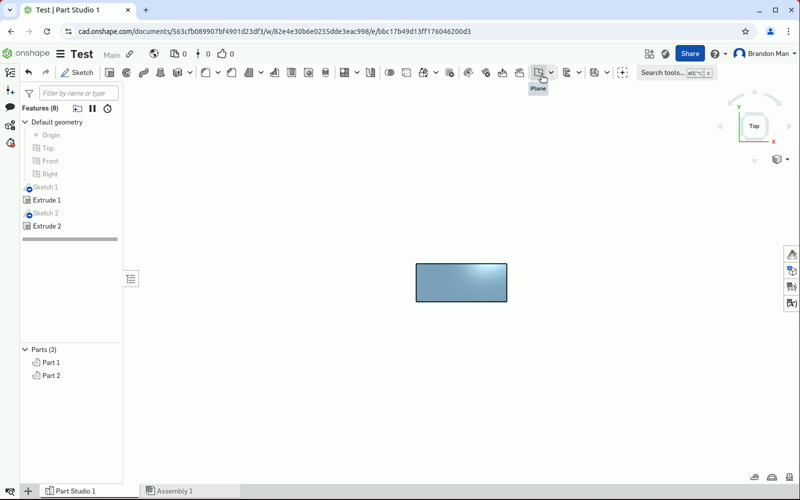
click(541, 75)
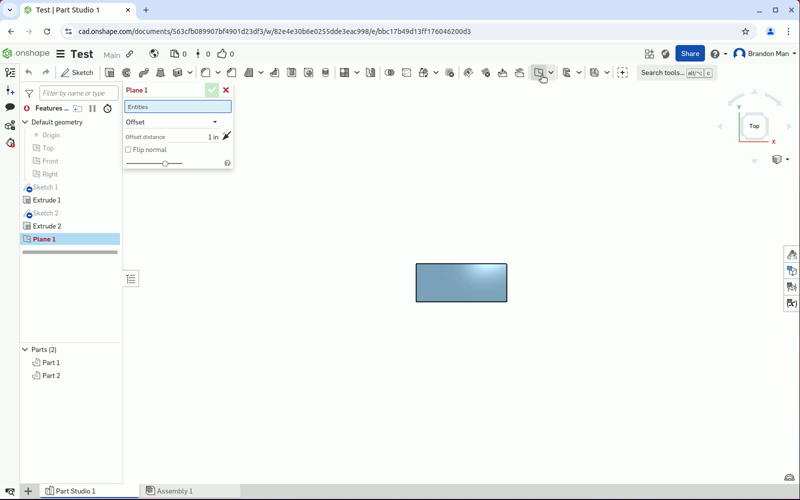
mouse_move(73, 150)
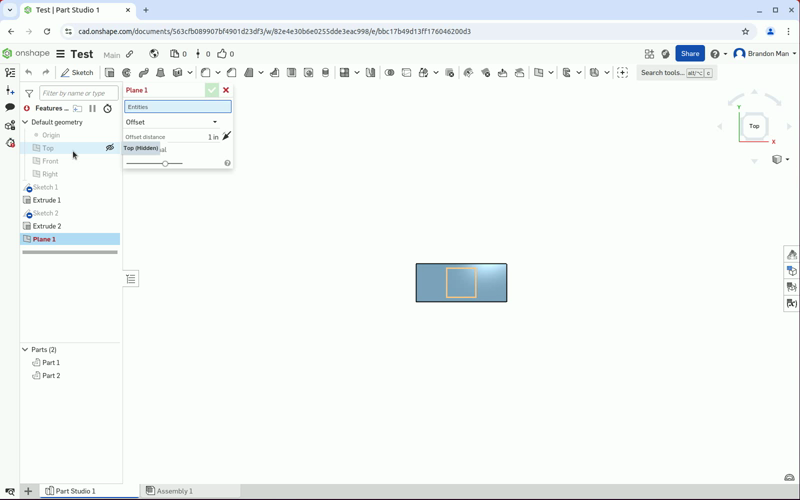
click(73, 150)
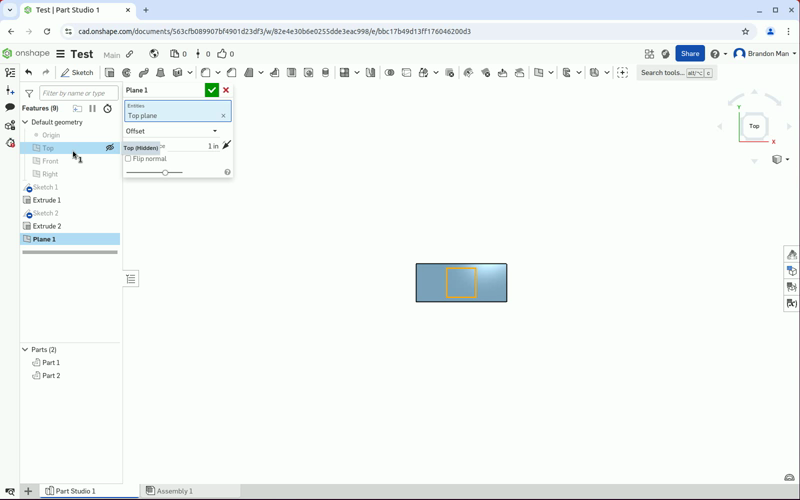
key(tab, 2)
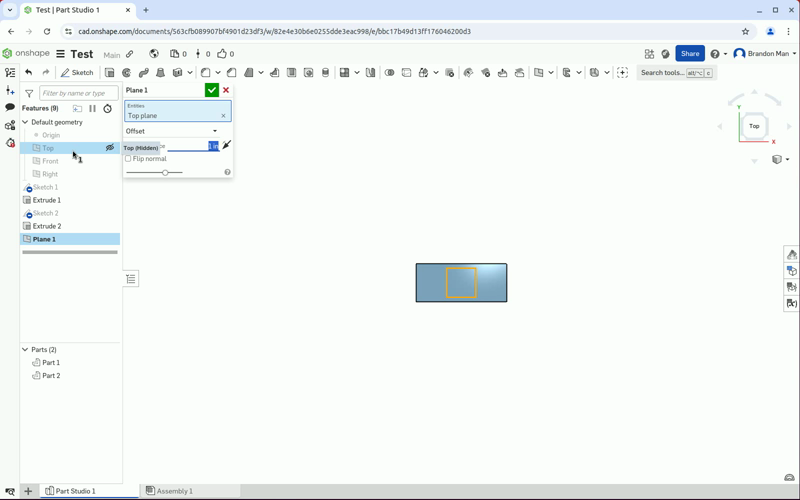
text(7.703)
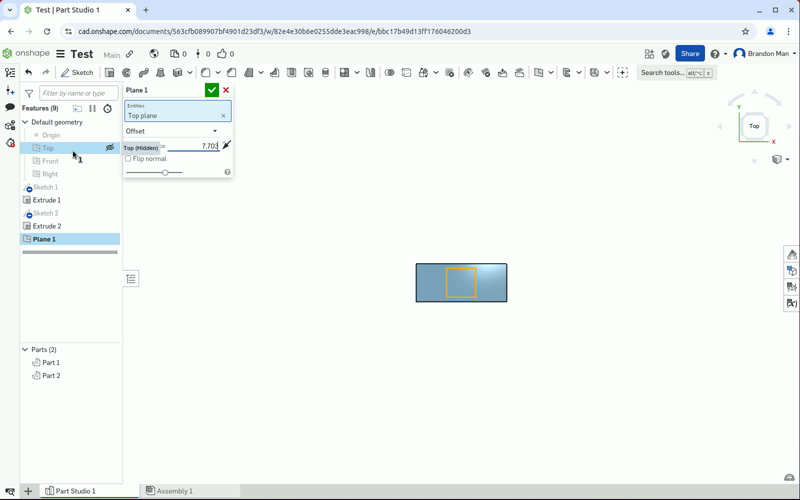
key(enter, 2)
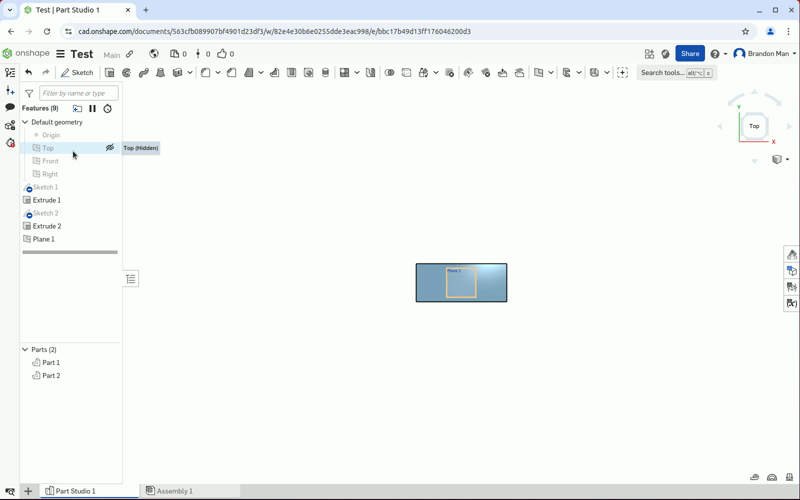
key(shift+s)
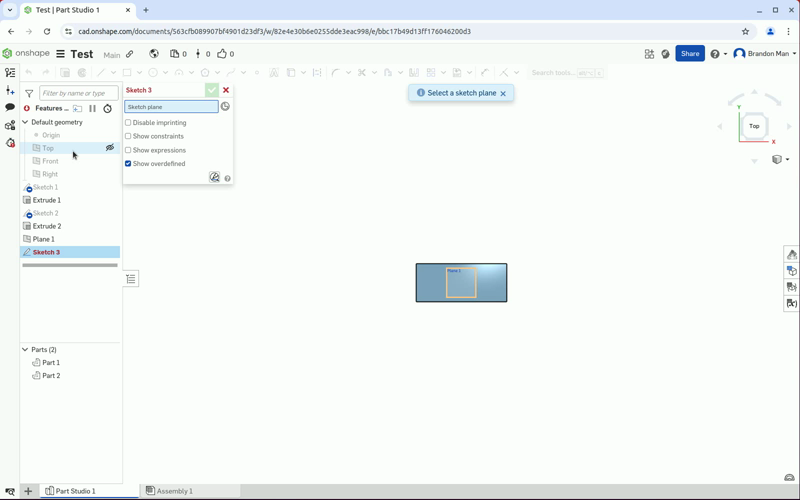
mouse_move(73, 241)
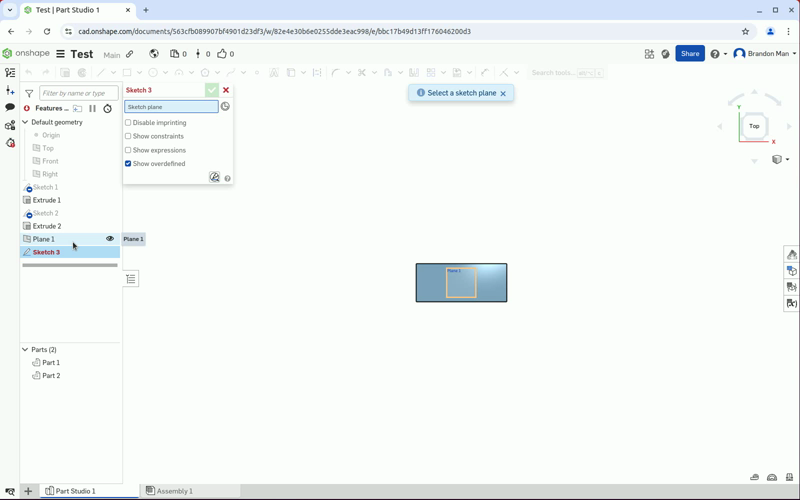
click(73, 241)
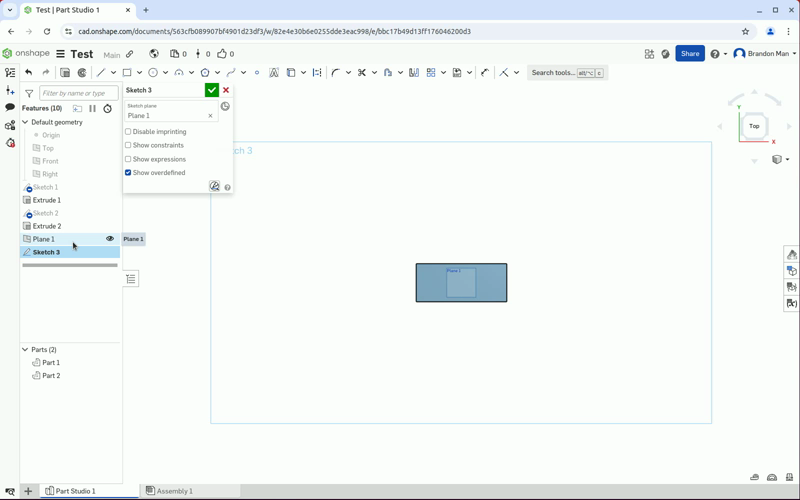
mouse_move(73, 352)
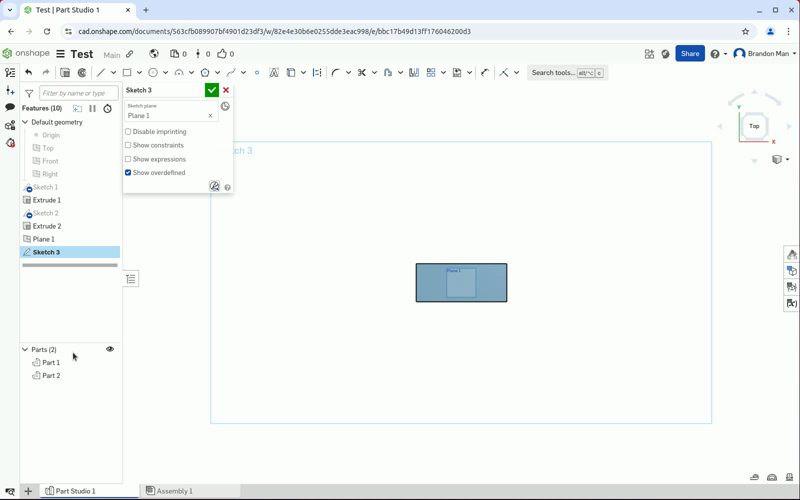
key(y)
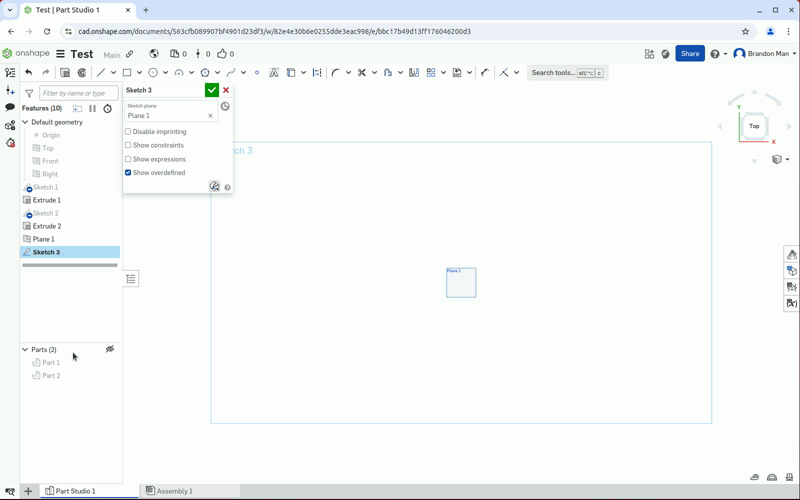
key(c)
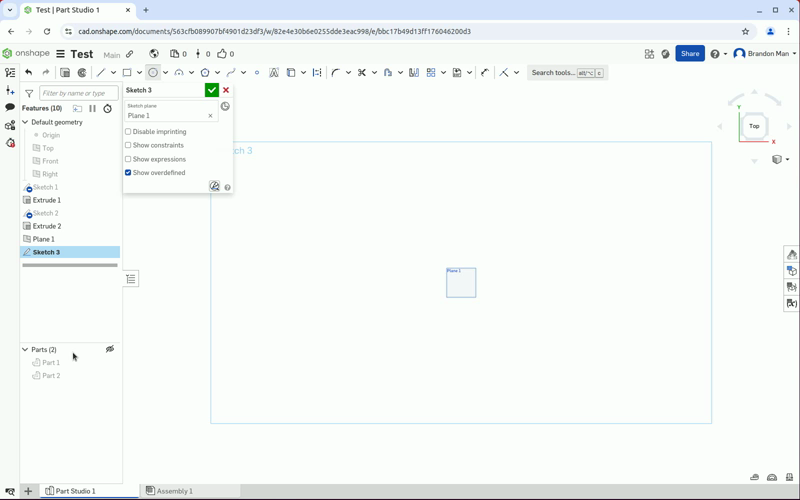
key_down(shift)
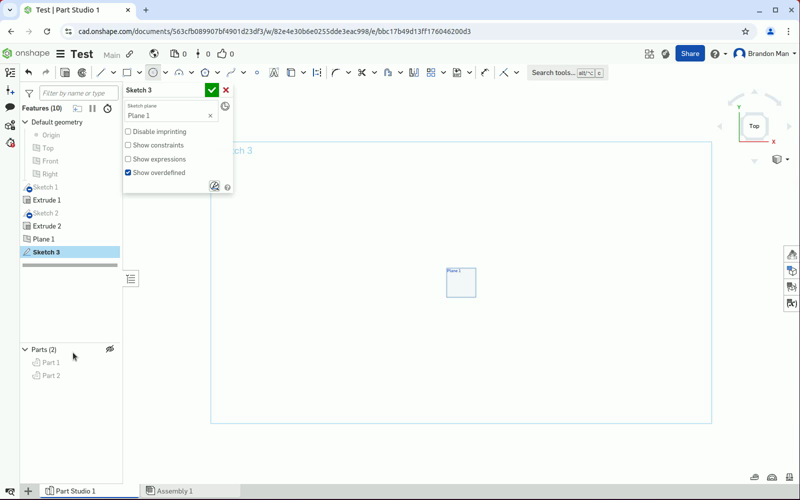
mouse_move(491, 282)
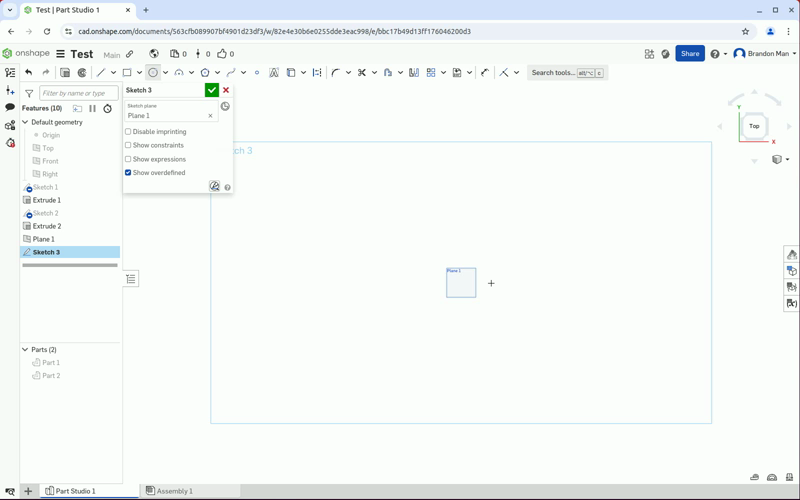
click(491, 282)
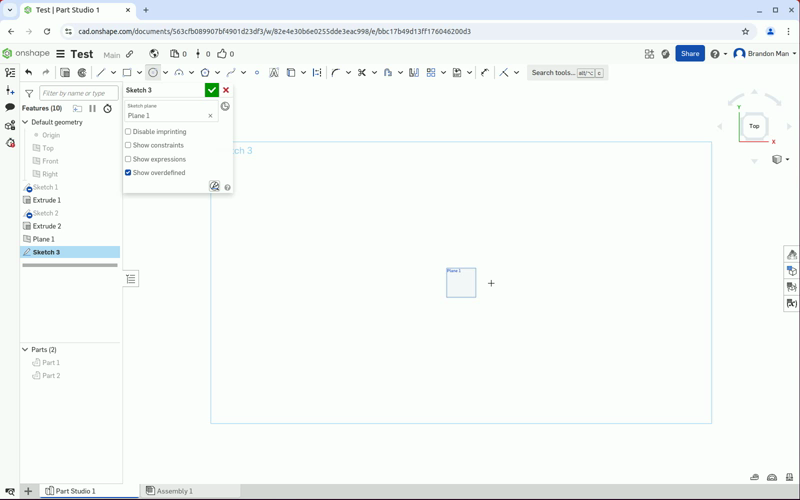
key_up(shift)
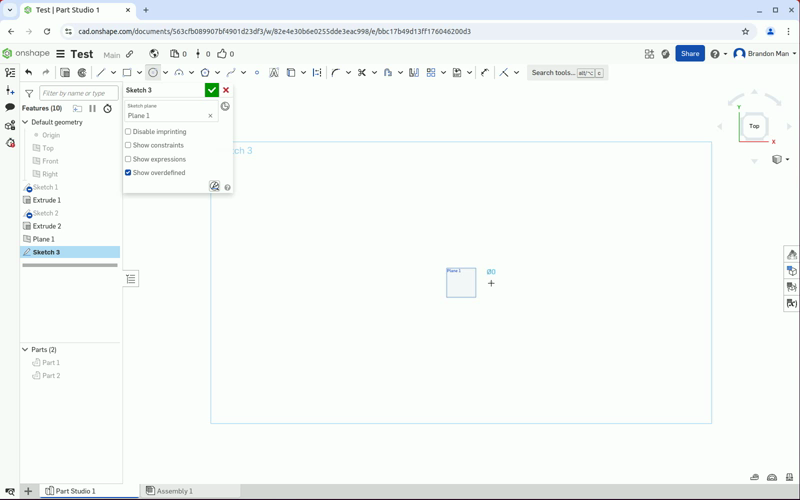
mouse_move(499, 282)
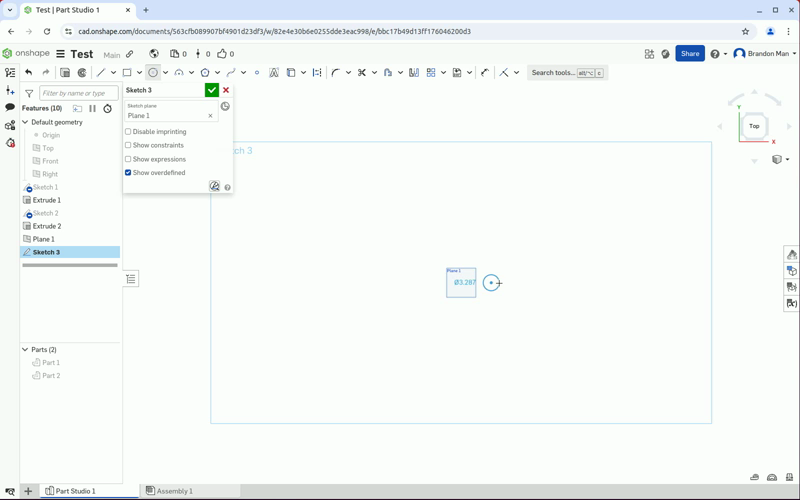
click(499, 282)
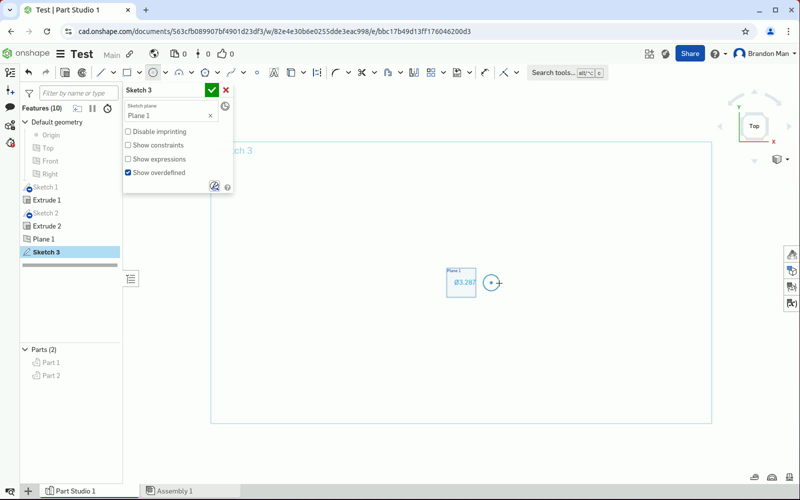
key(esc)
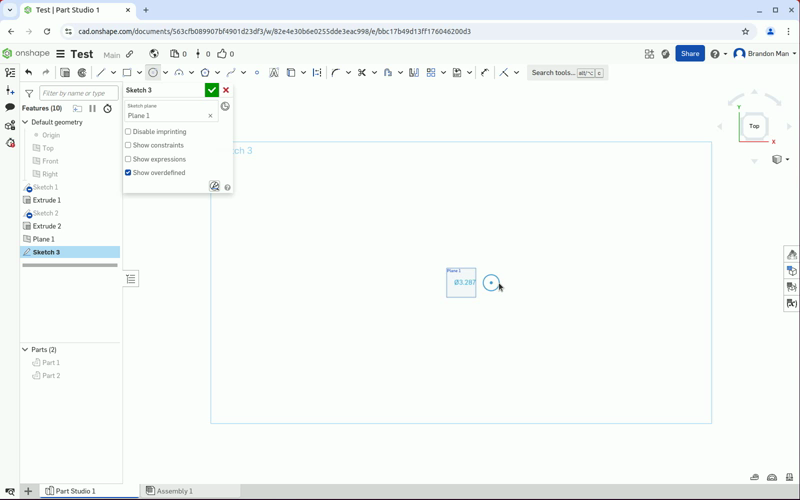
mouse_move(488, 285)
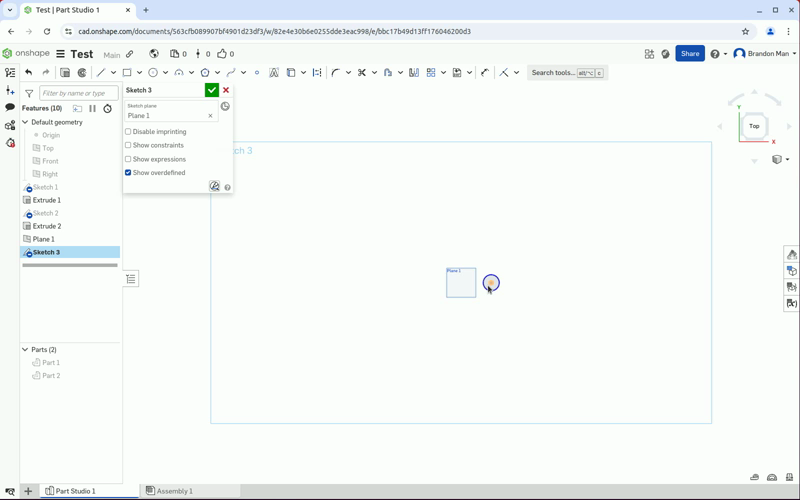
scroll(6)
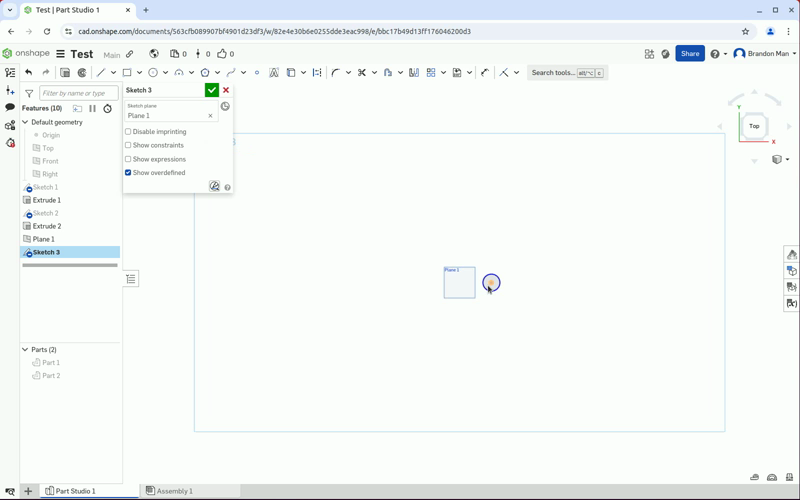
scroll(6)
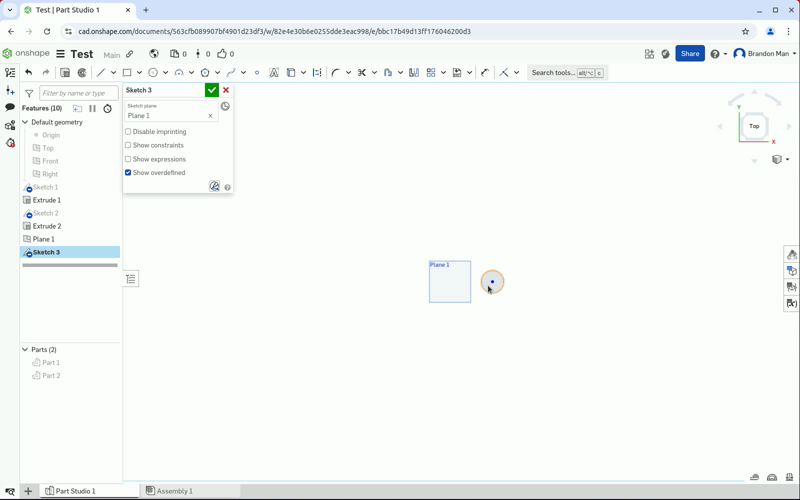
scroll(6)
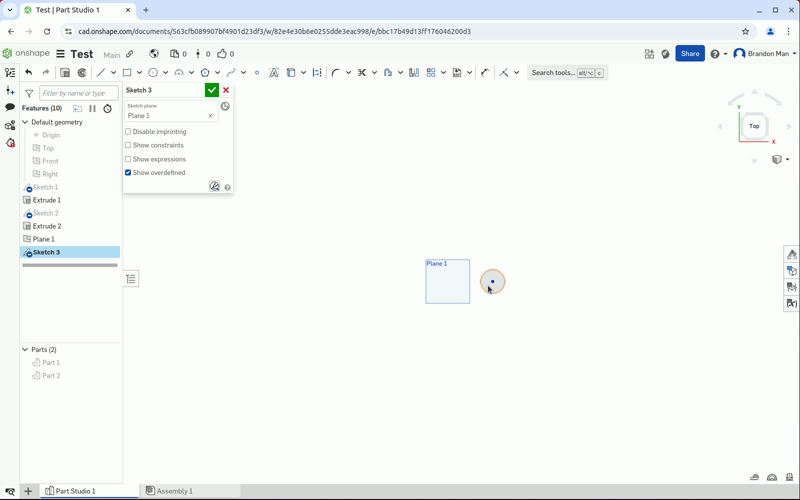
scroll(6)
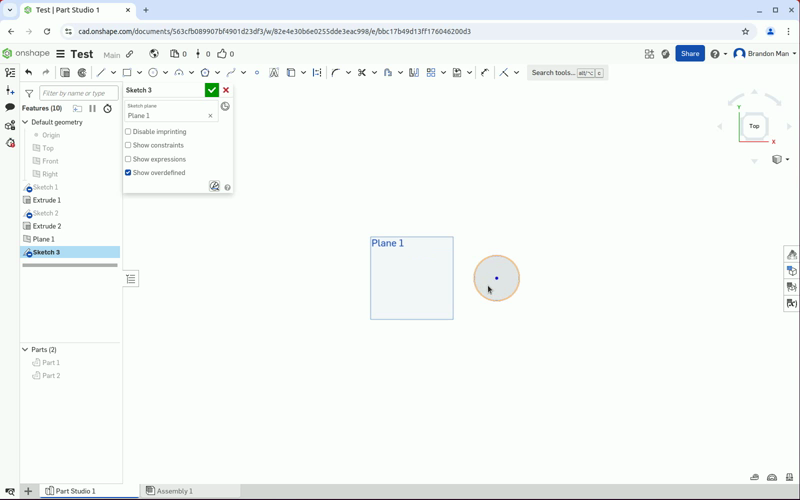
scroll(6)
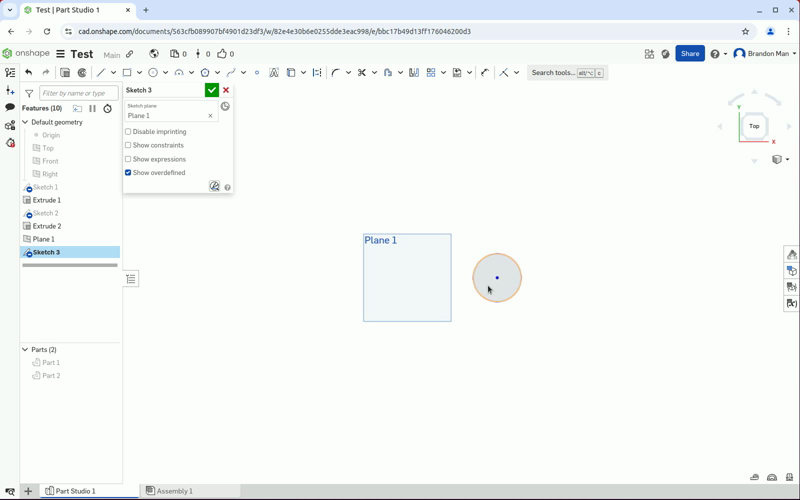
scroll(6)
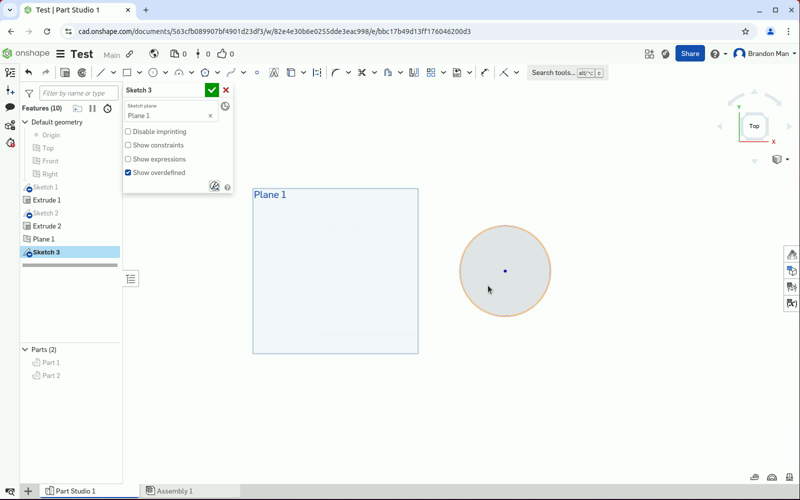
scroll(6)
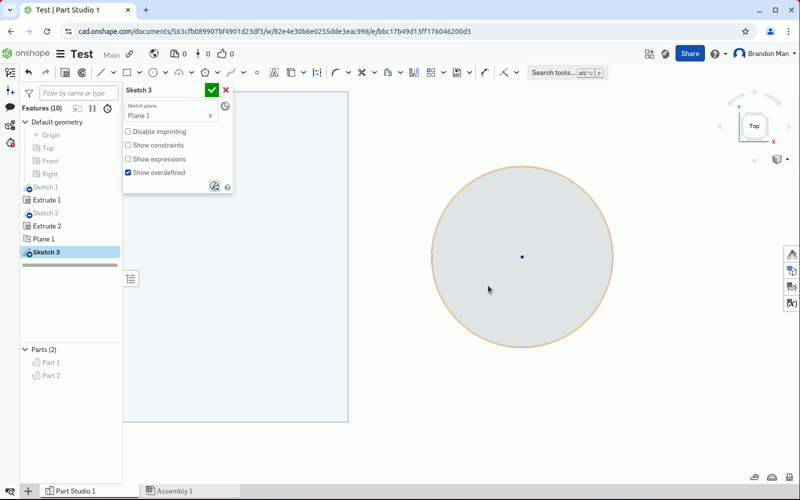
click(488, 285)
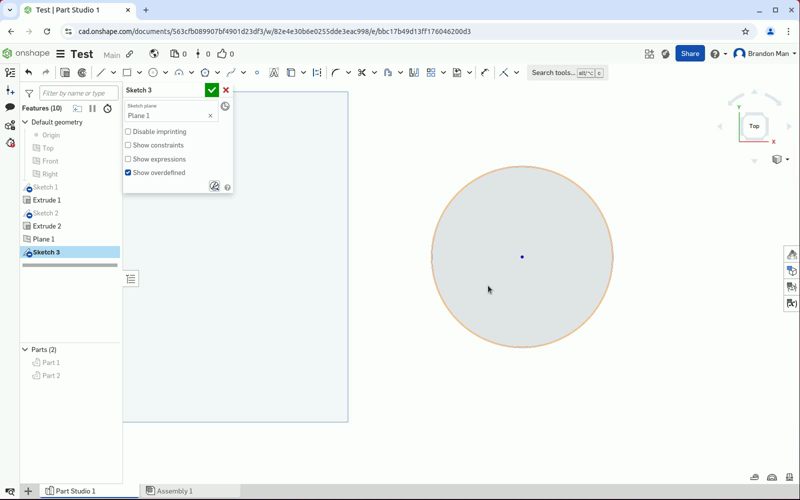
scroll(-6)
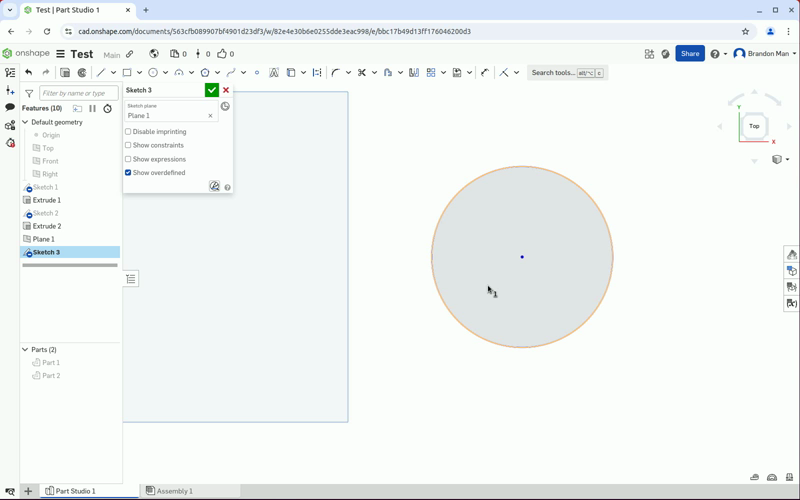
scroll(-6)
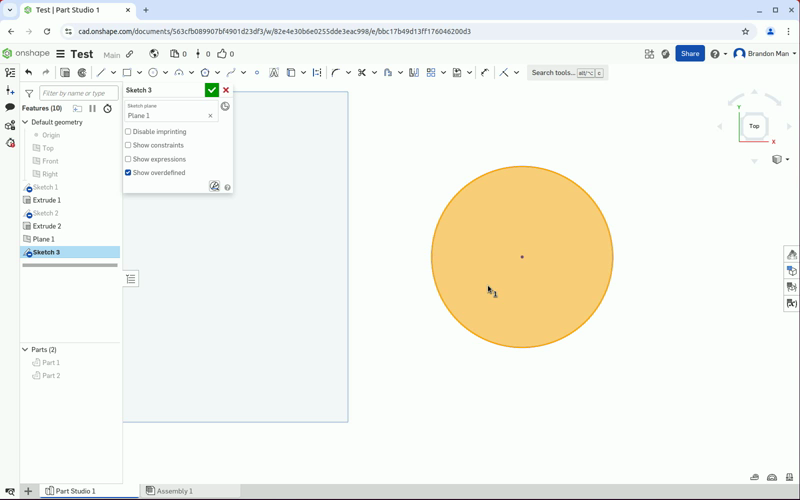
scroll(-6)
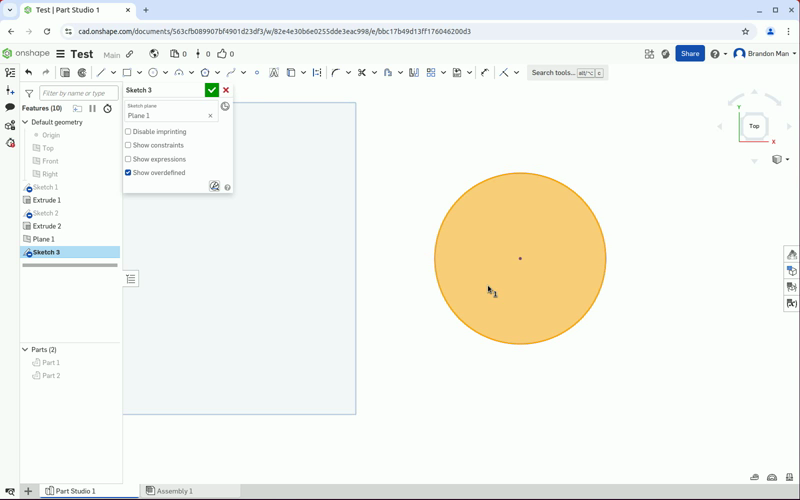
scroll(-6)
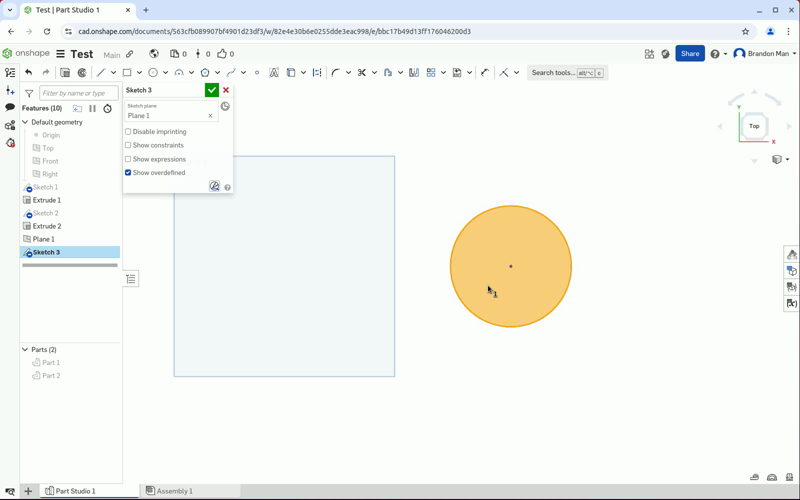
scroll(-6)
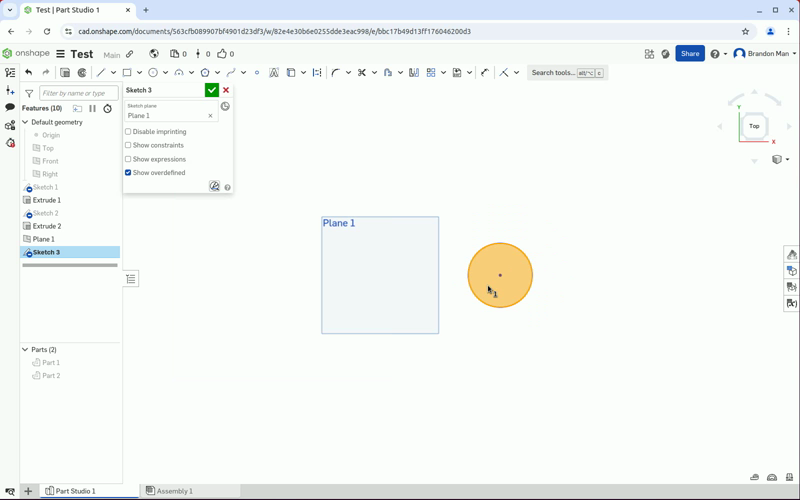
scroll(-6)
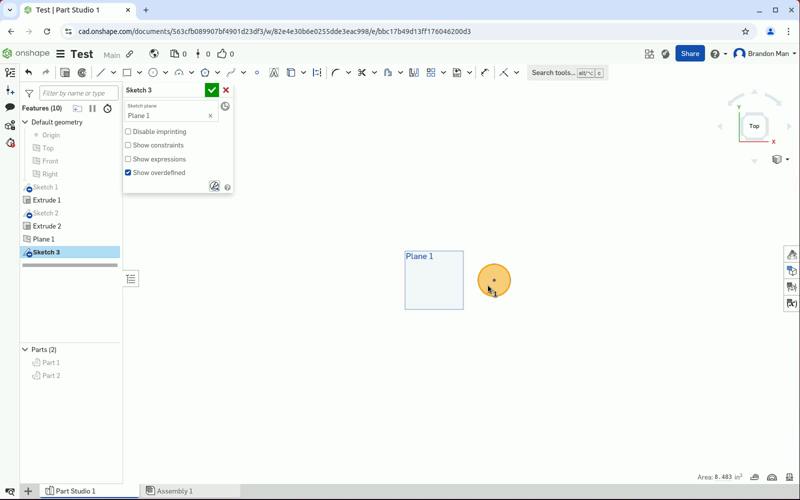
scroll(-6)
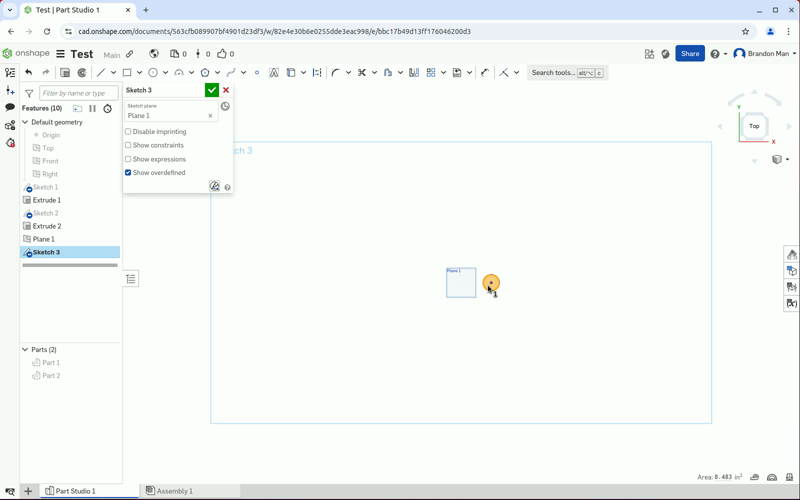
mouse_move(73, 352)
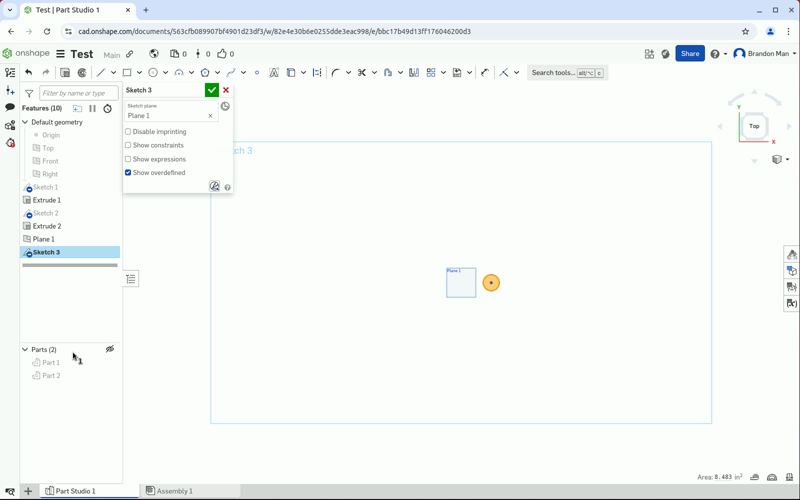
key(shift+y)
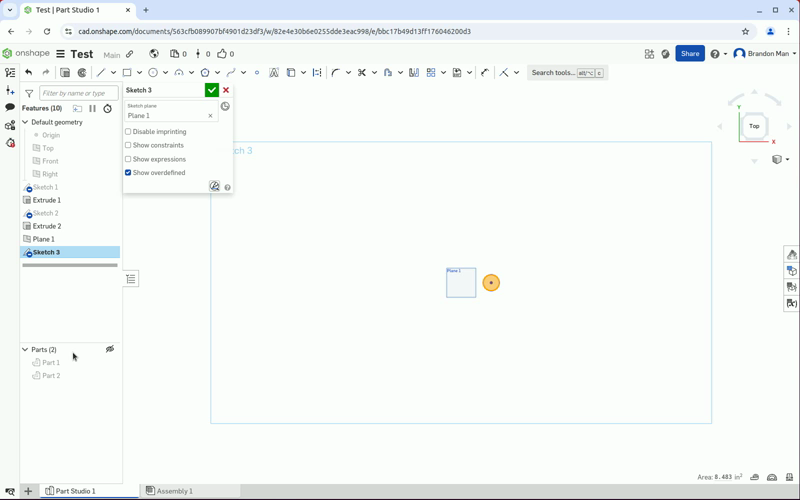
key(shift+e)
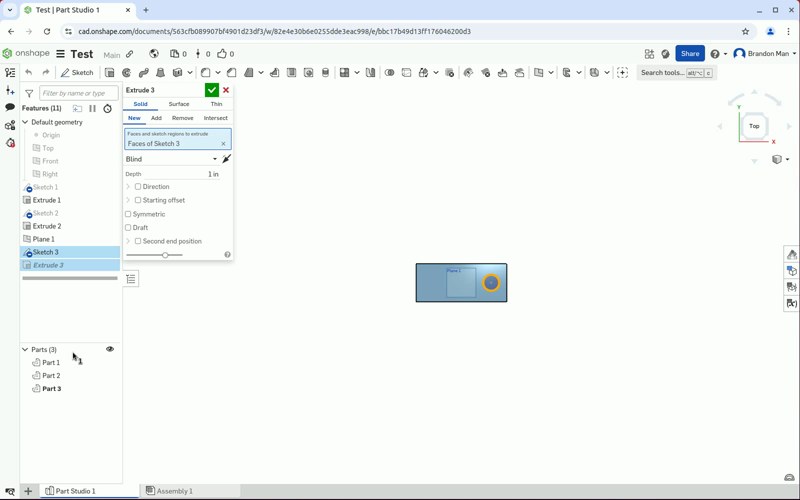
mouse_move(143, 106)
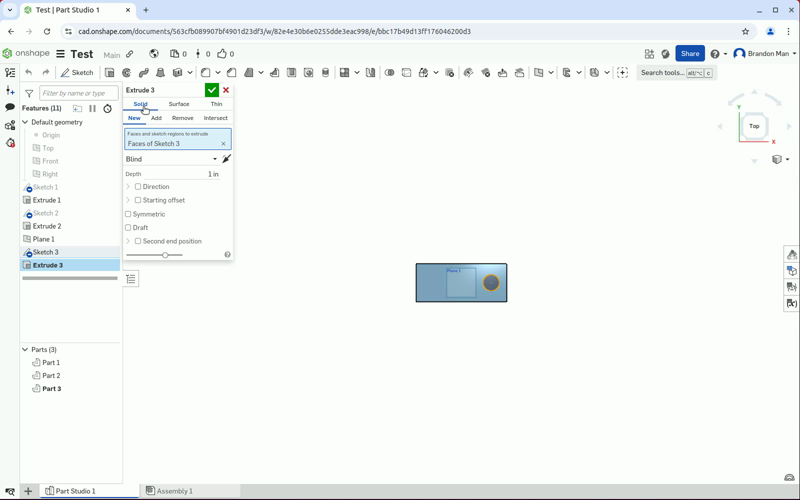
click(143, 106)
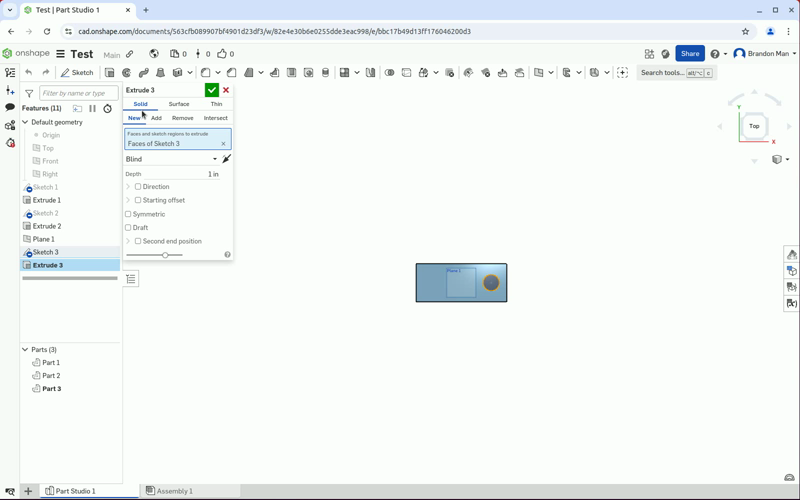
mouse_move(137, 120)
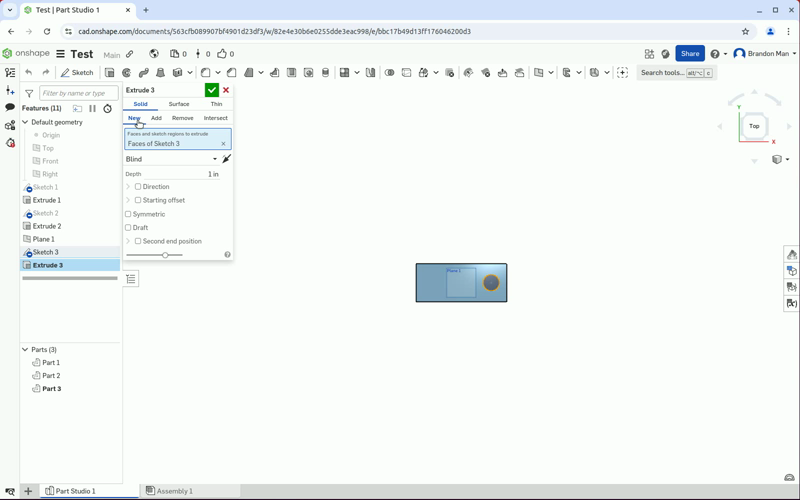
click(137, 120)
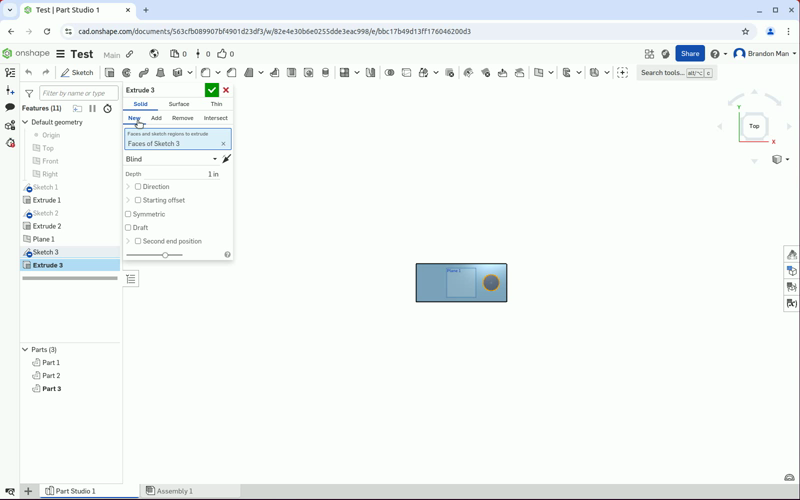
key(tab, 4)
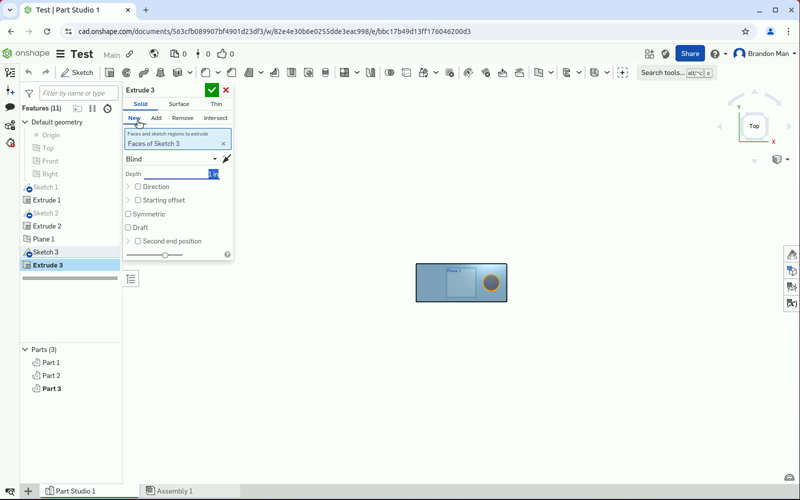
text(15.405)
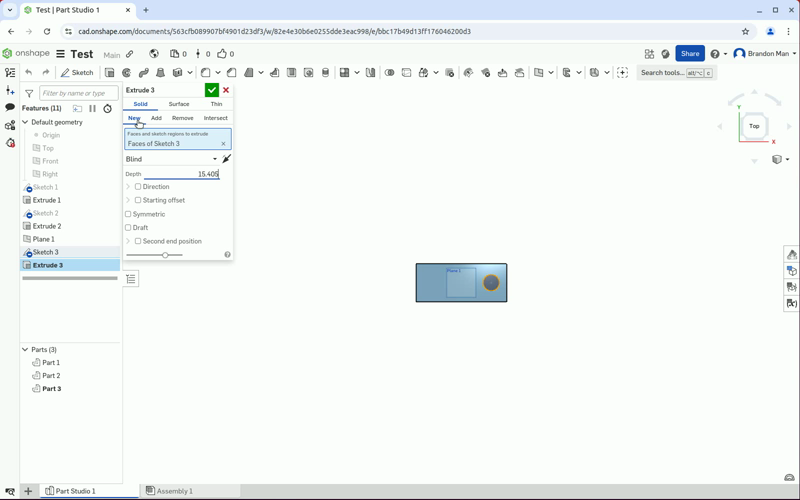
key(enter)
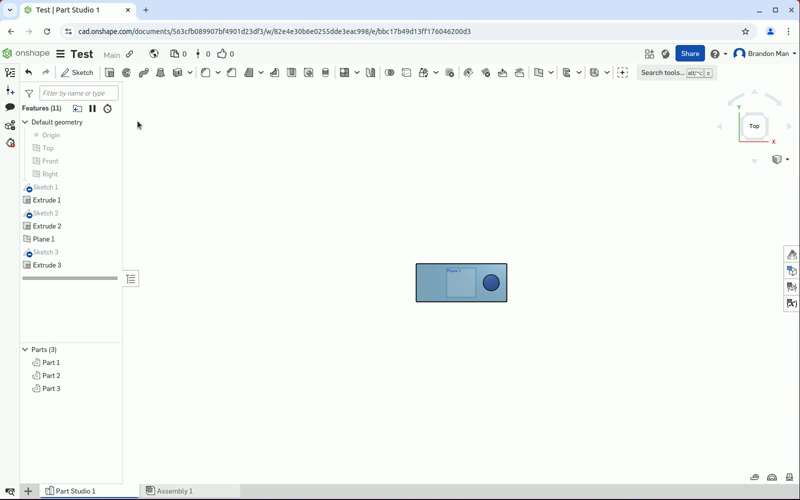
key(shift+h)
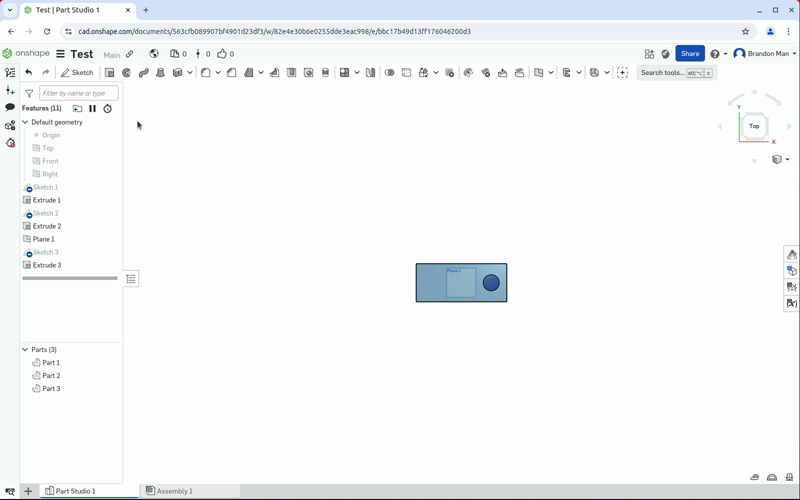
key(shift+h)
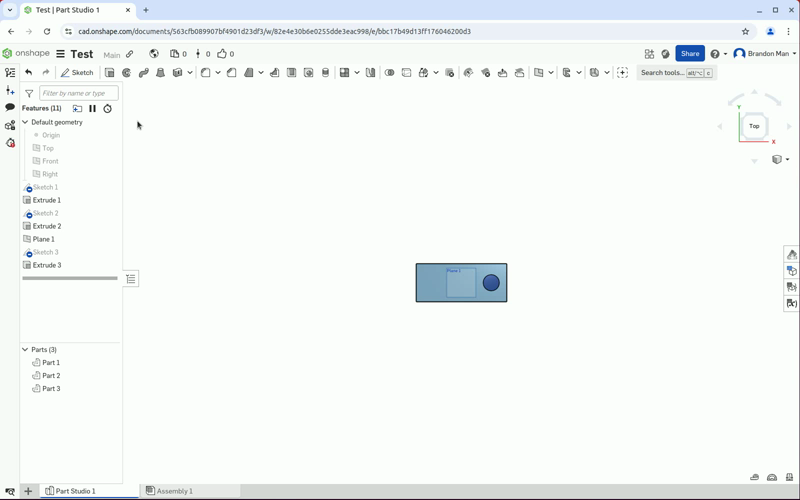
mouse_move(73, 189)
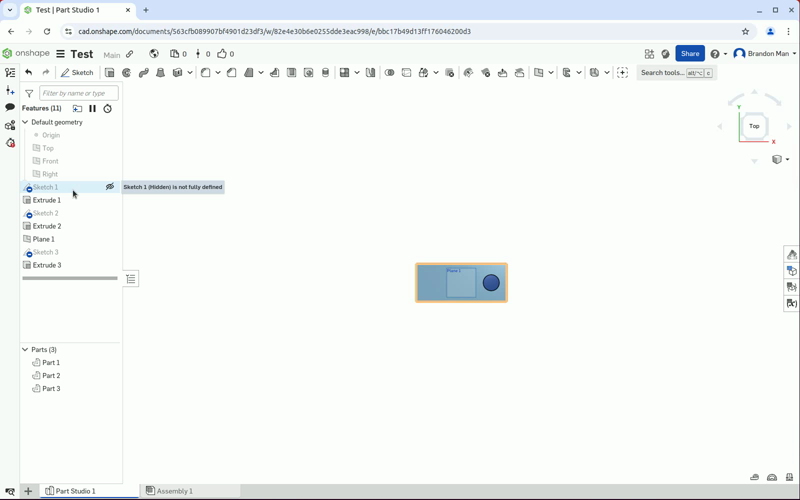
click(73, 189)
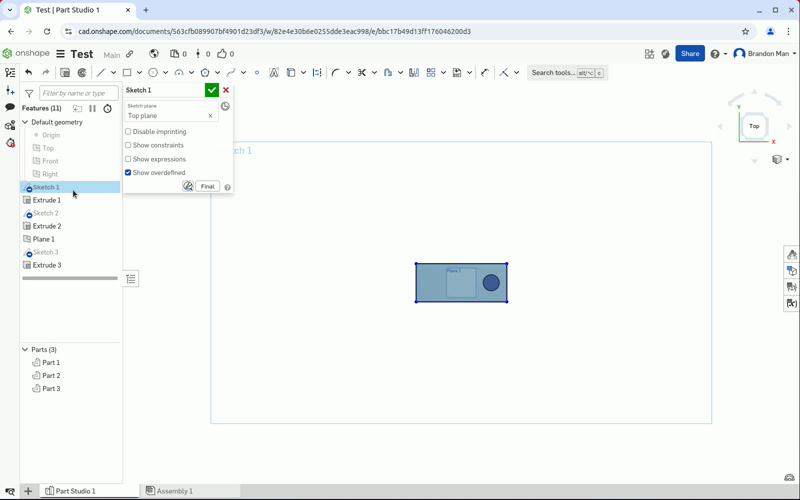
mouse_move(229, 92)
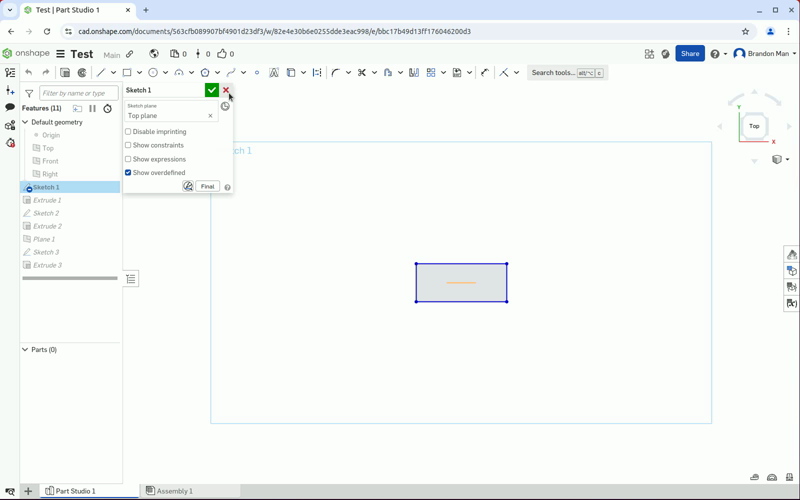
click(229, 92)
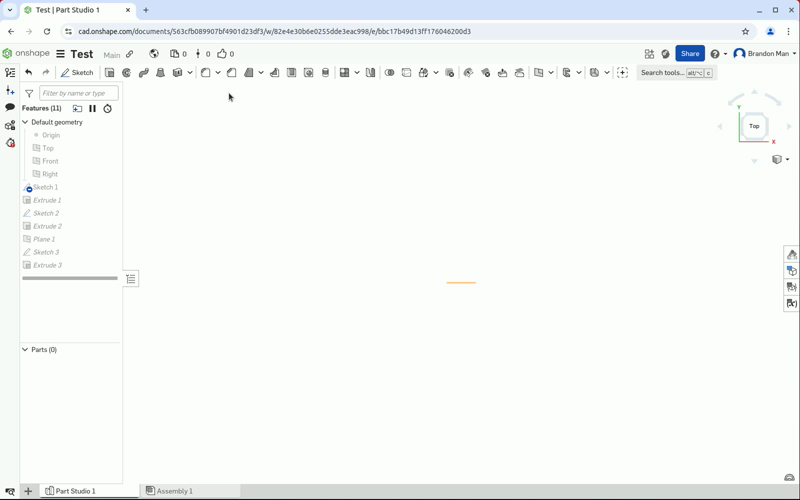
mouse_move(73, 352)
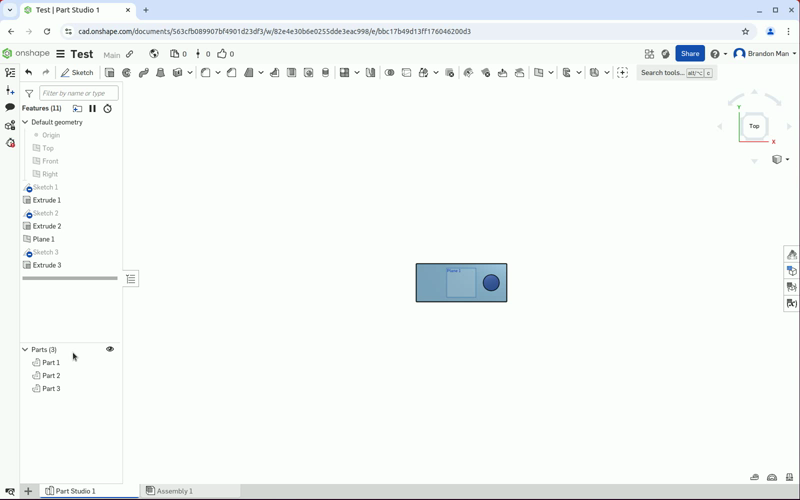
key(y)
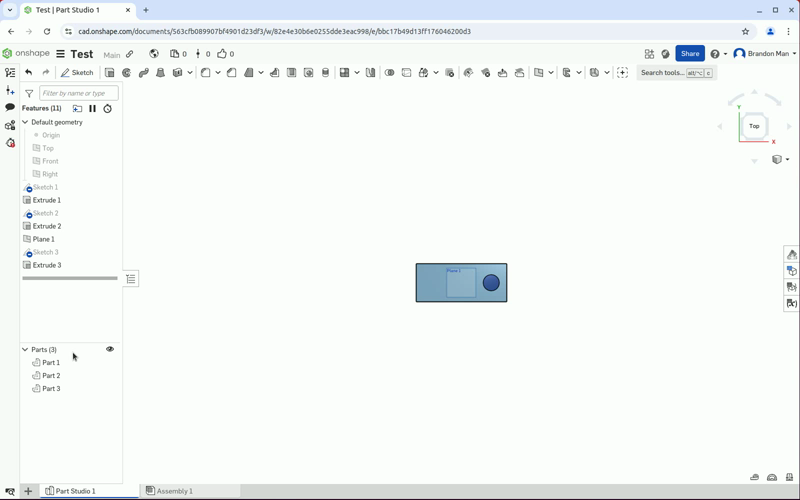
key(shift+p)
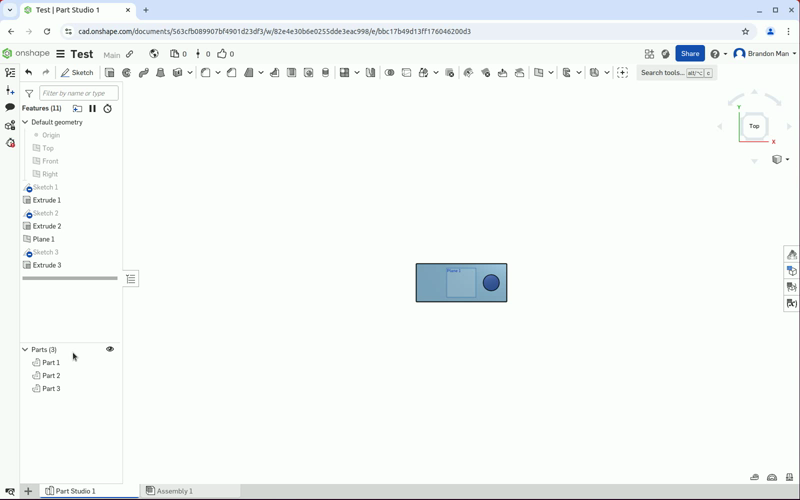
key(space)
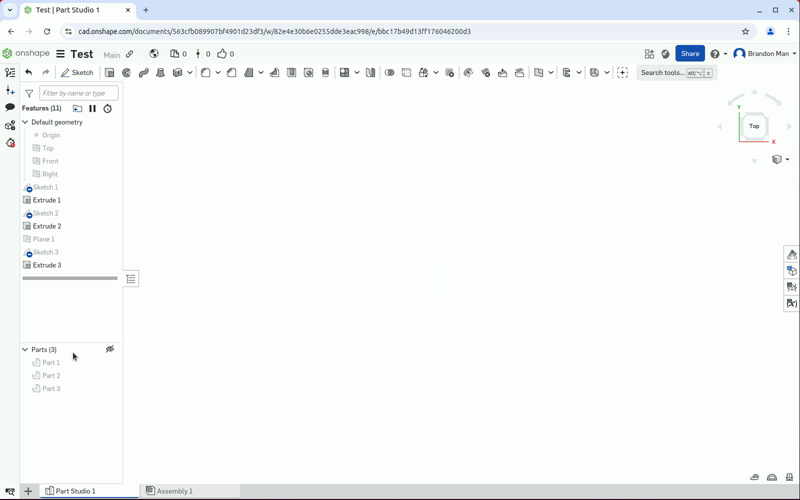
key_down(shift)
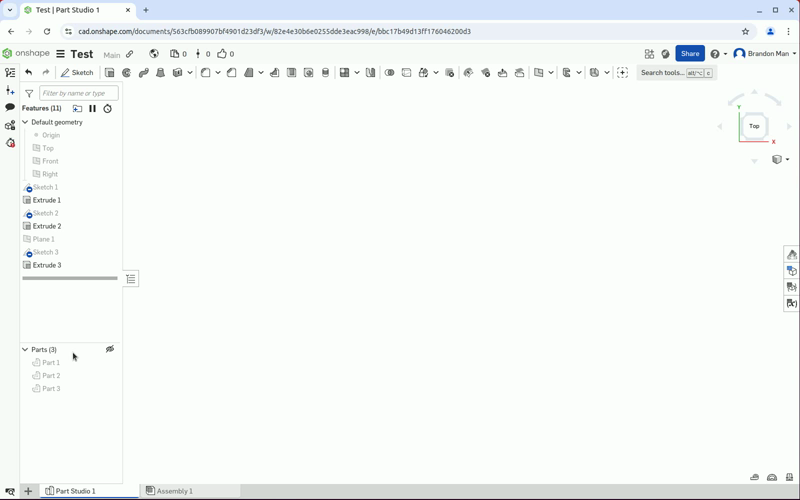
key(up)
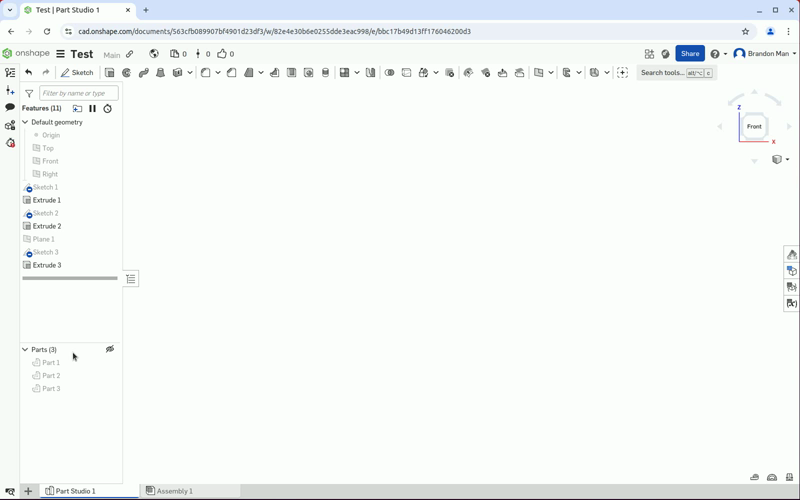
key_up(shift)
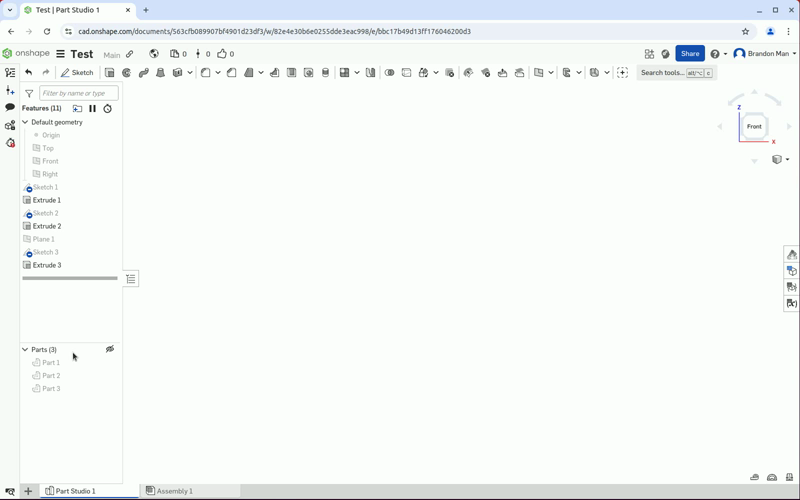
mouse_move(73, 352)
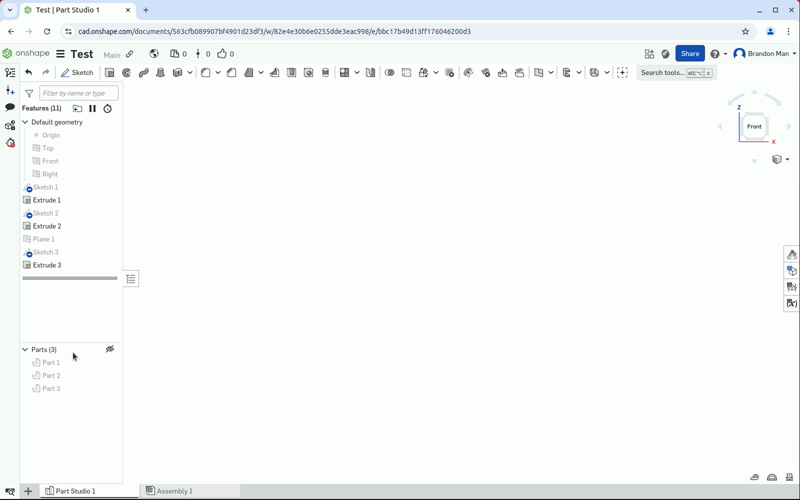
key(shift+y)
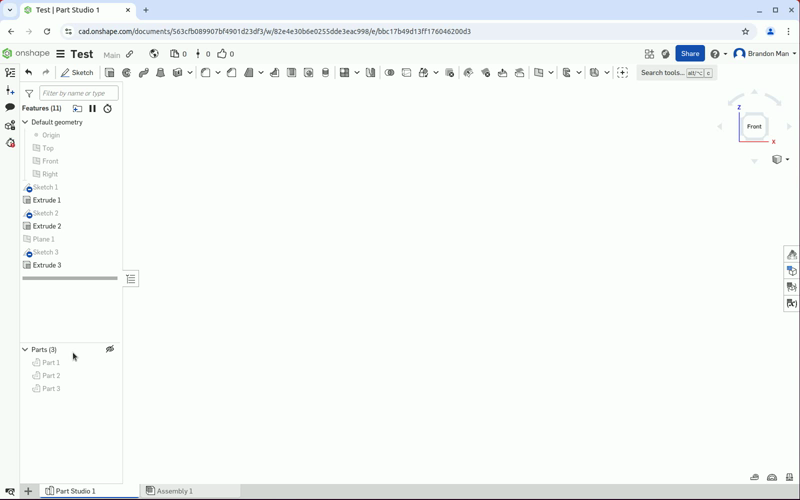
key(shift+s)
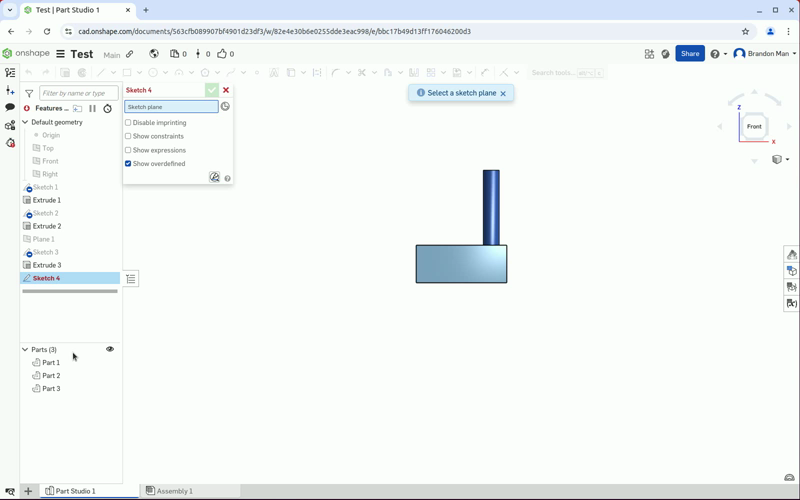
mouse_move(73, 163)
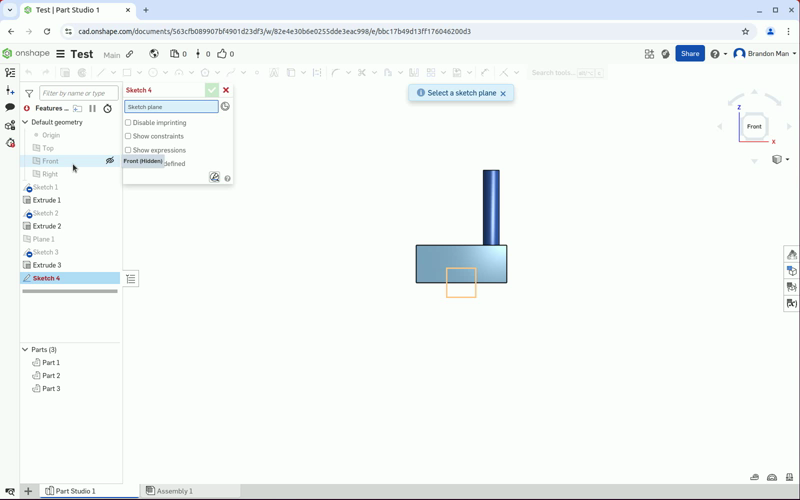
click(73, 163)
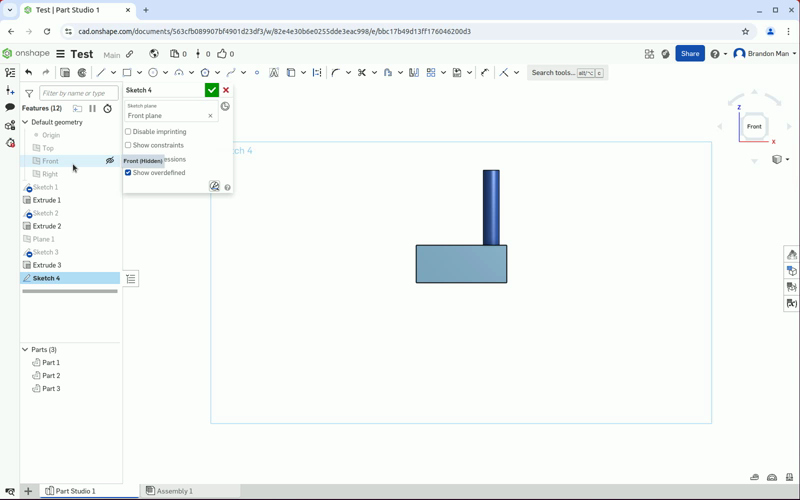
mouse_move(73, 352)
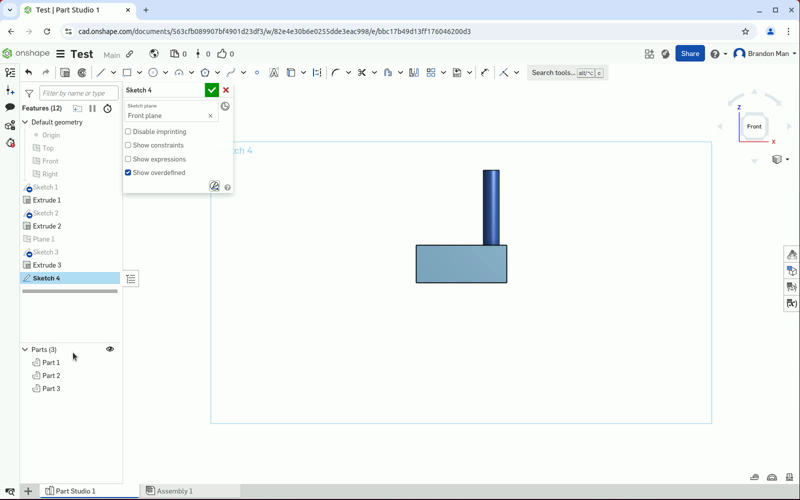
key(y)
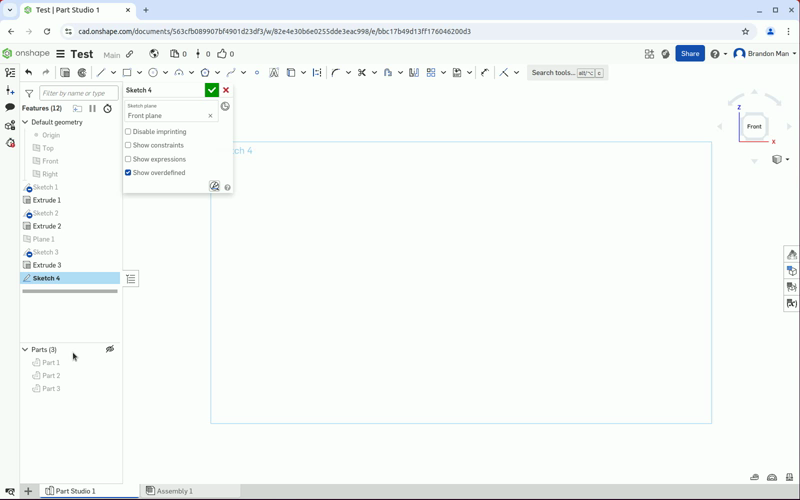
key(l)
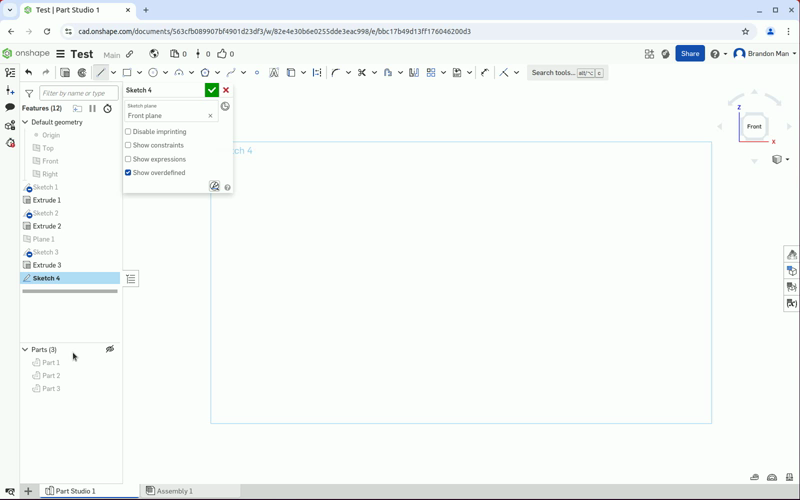
key_down(shift)
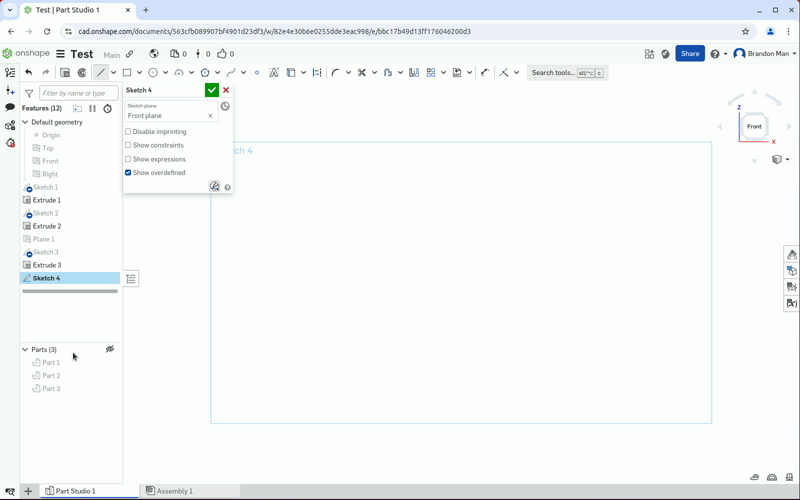
mouse_move(416, 373)
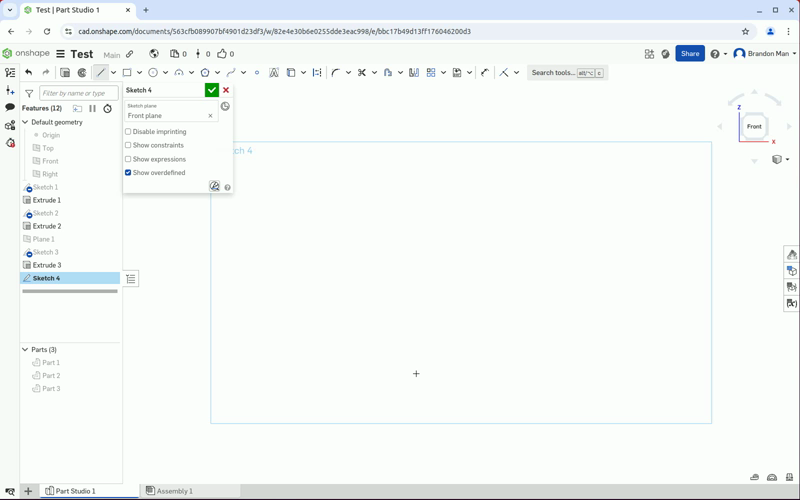
click(416, 373)
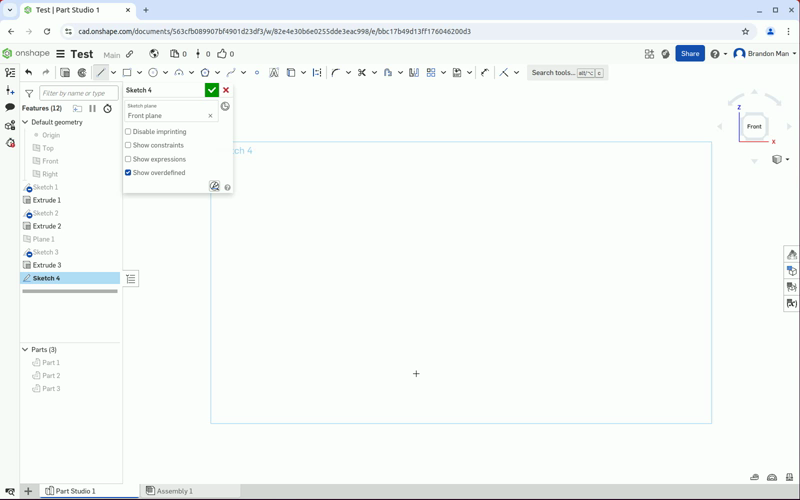
key_up(shift)
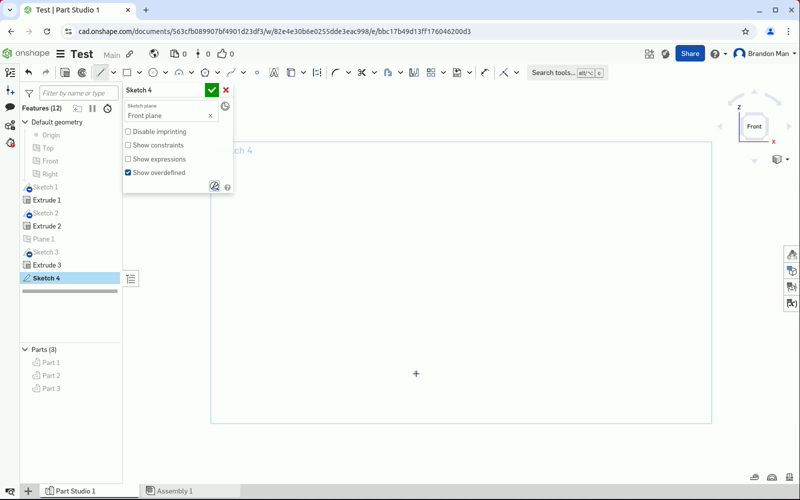
key_down(shift)
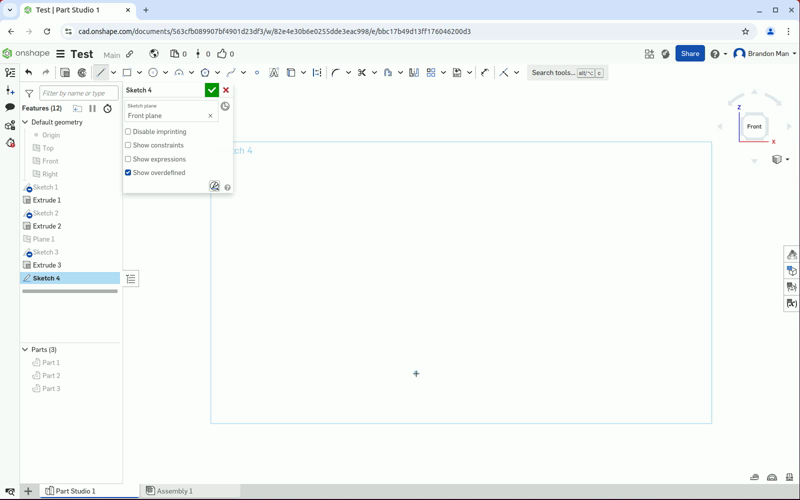
mouse_move(506, 282)
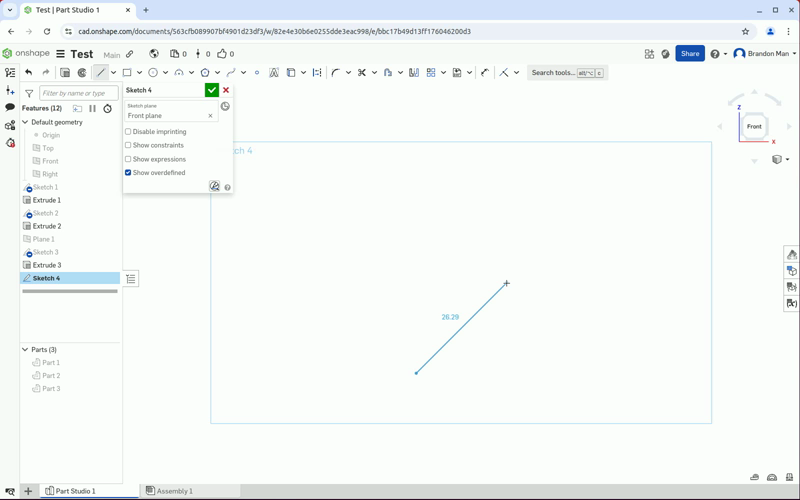
click(506, 282)
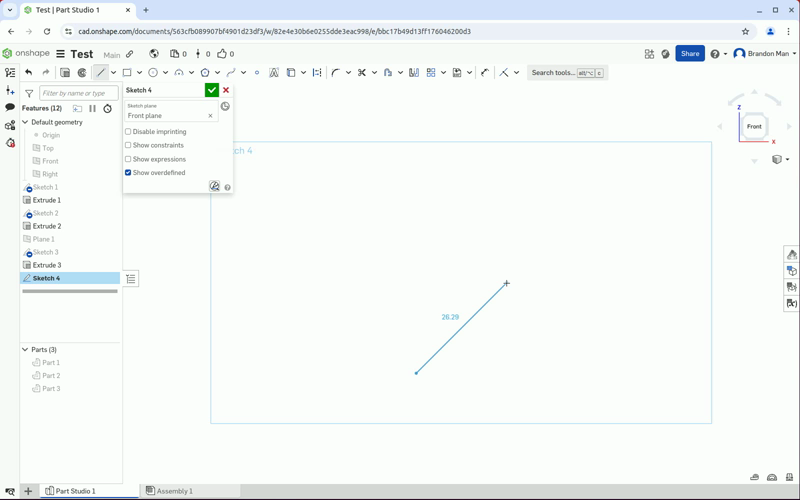
key_up(shift)
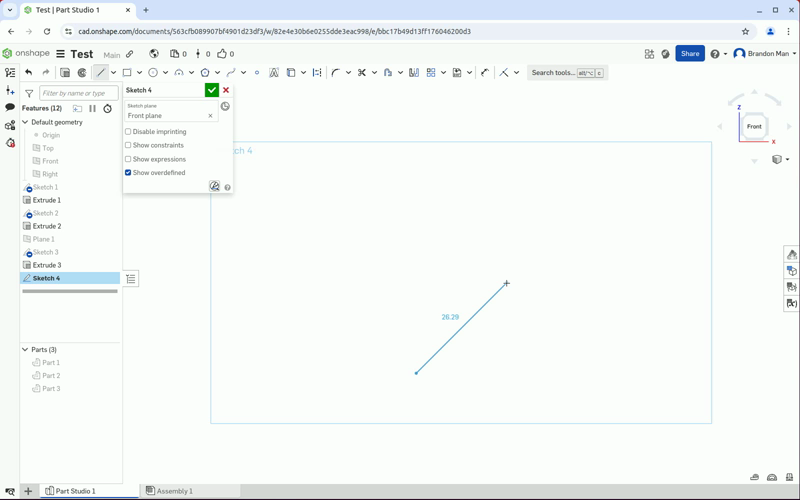
key_down(shift)
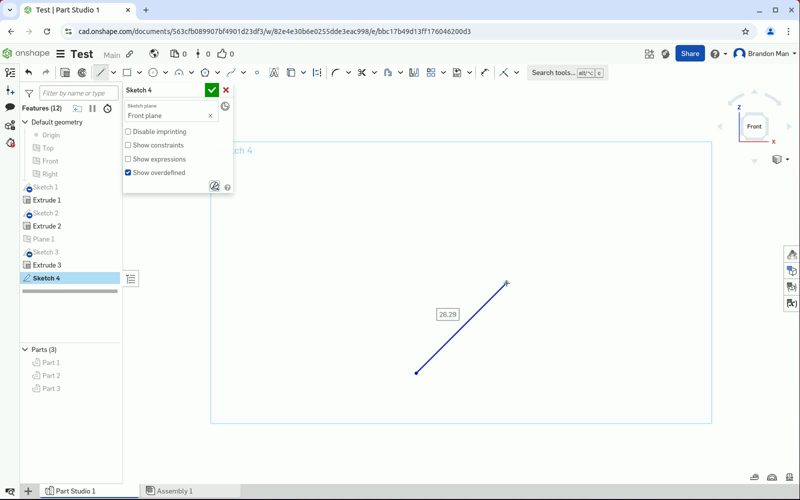
mouse_move(416, 282)
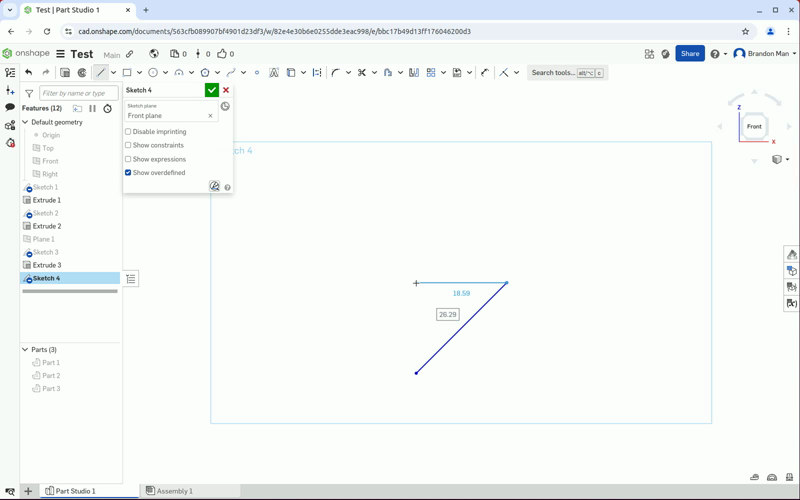
click(416, 282)
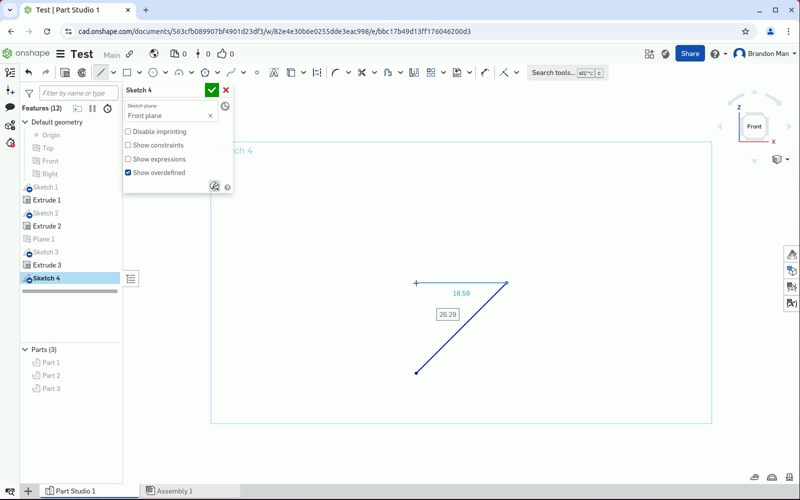
key_up(shift)
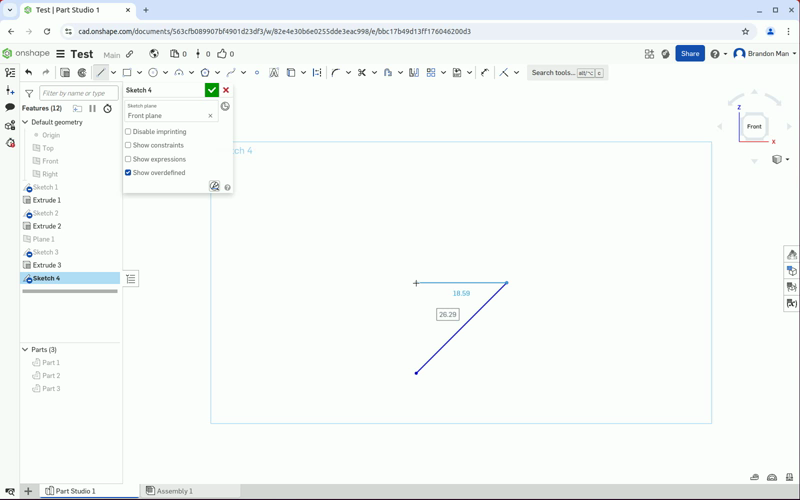
key_down(shift)
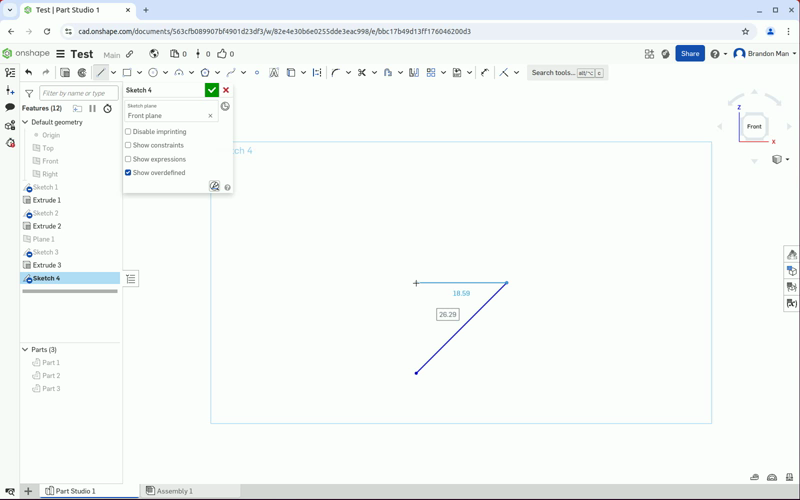
mouse_move(416, 373)
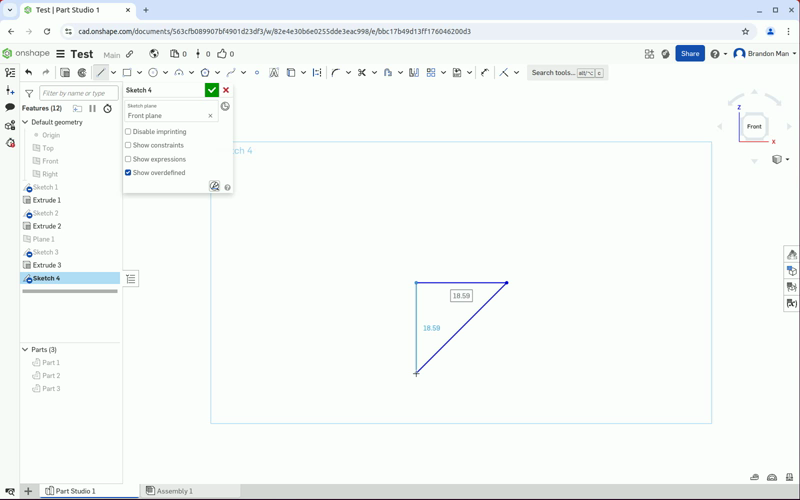
key_up(shift)
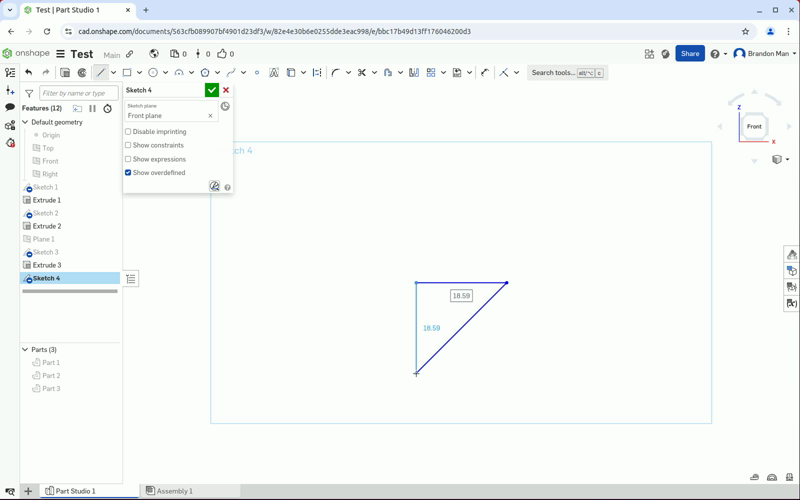
click(416, 373)
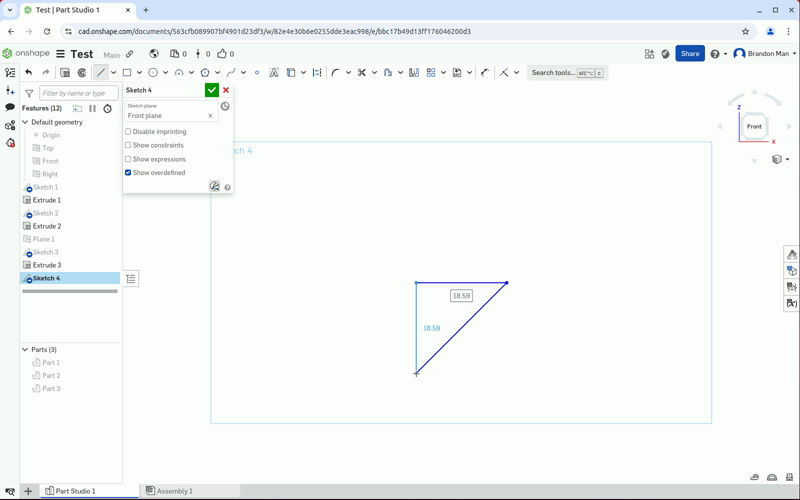
key(esc)
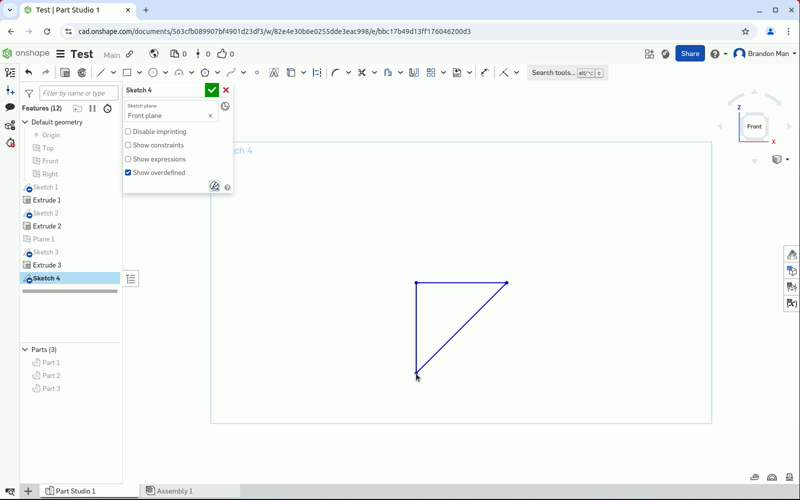
mouse_move(423, 297)
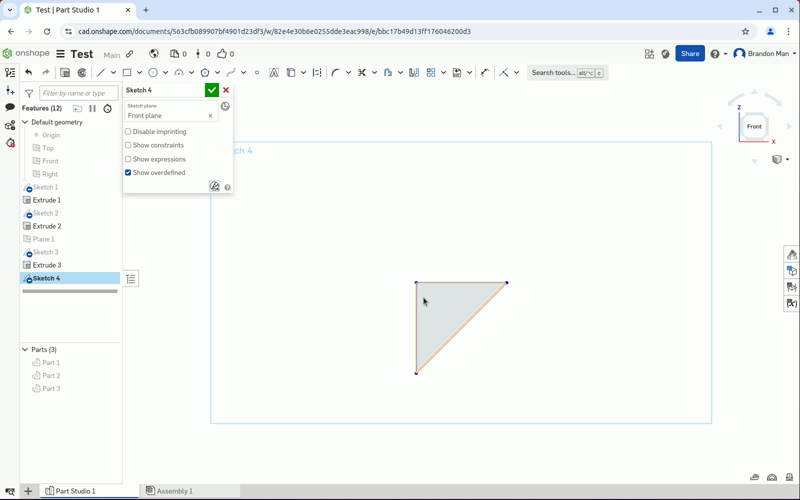
click(423, 297)
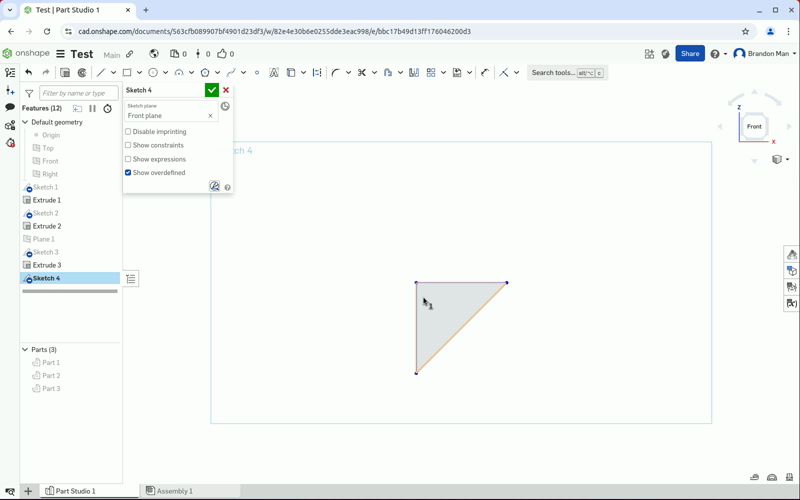
mouse_move(73, 352)
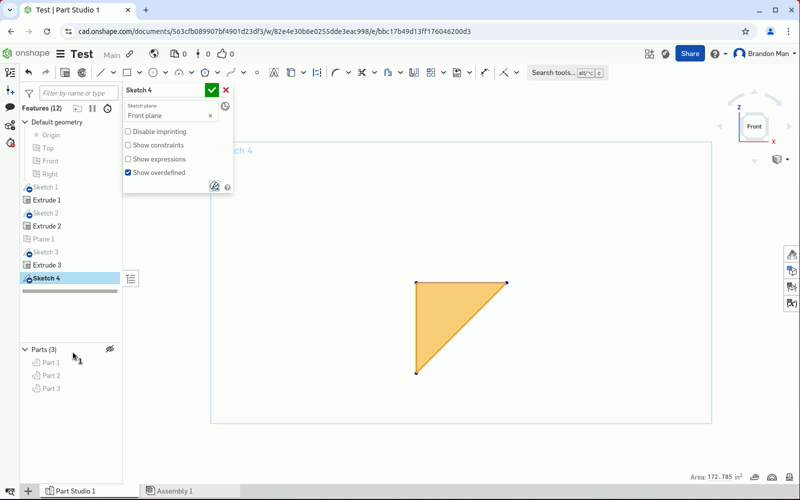
key(shift+y)
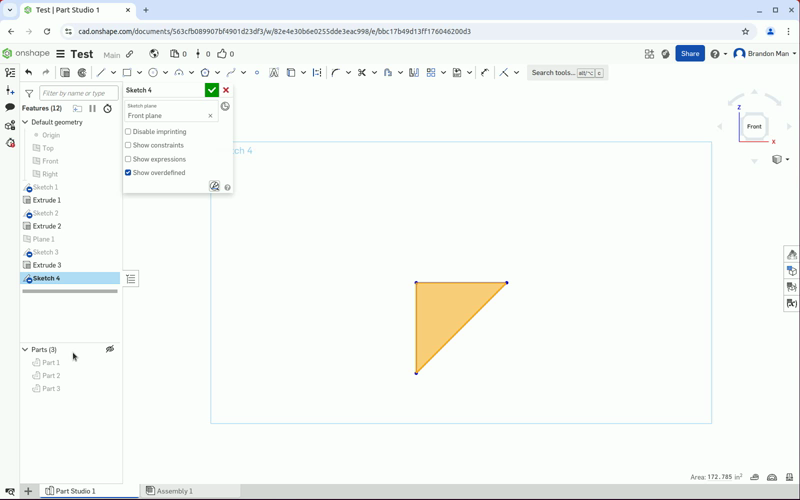
key(shift+e)
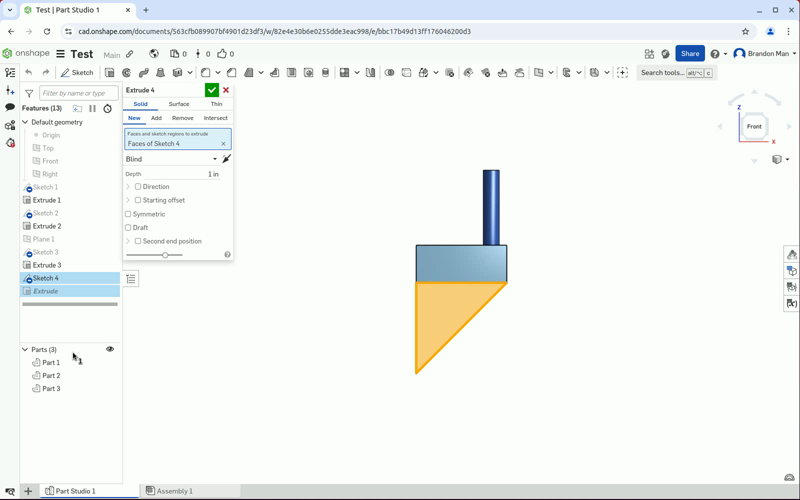
mouse_move(143, 106)
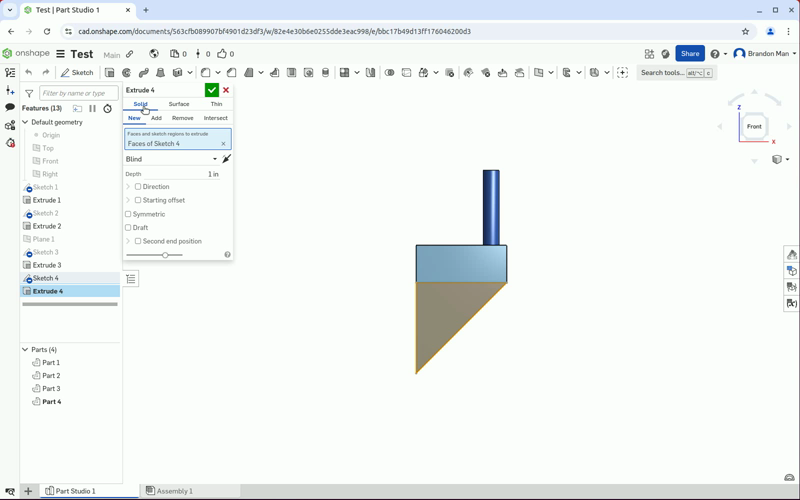
click(143, 106)
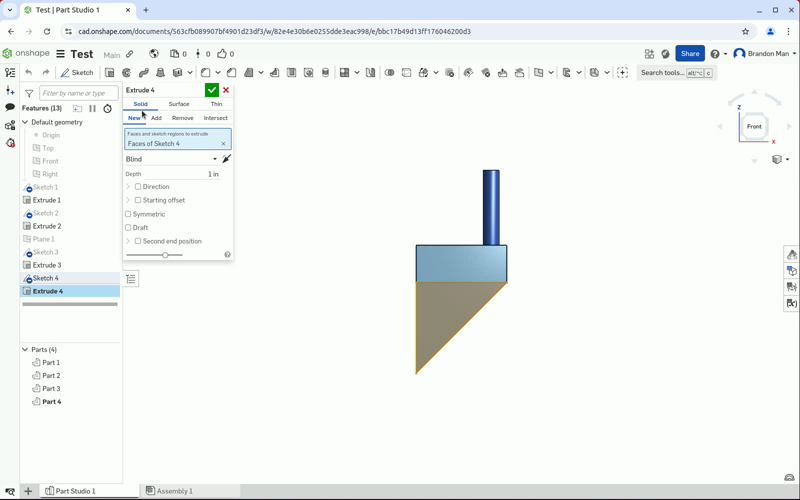
mouse_move(137, 120)
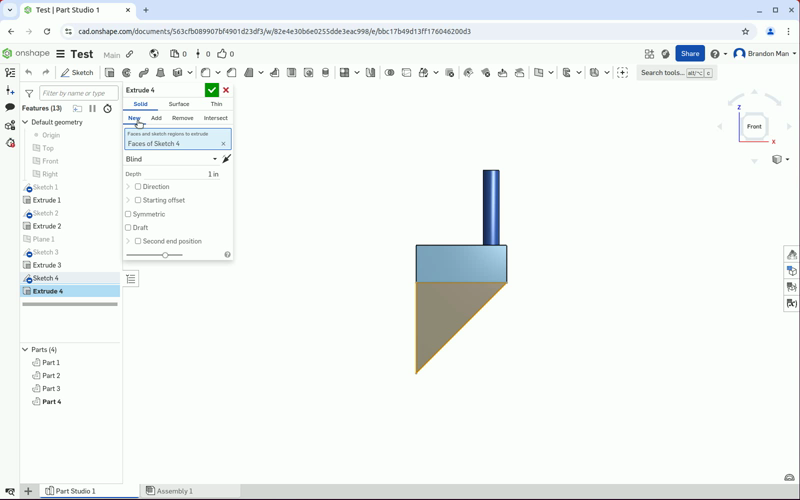
click(137, 120)
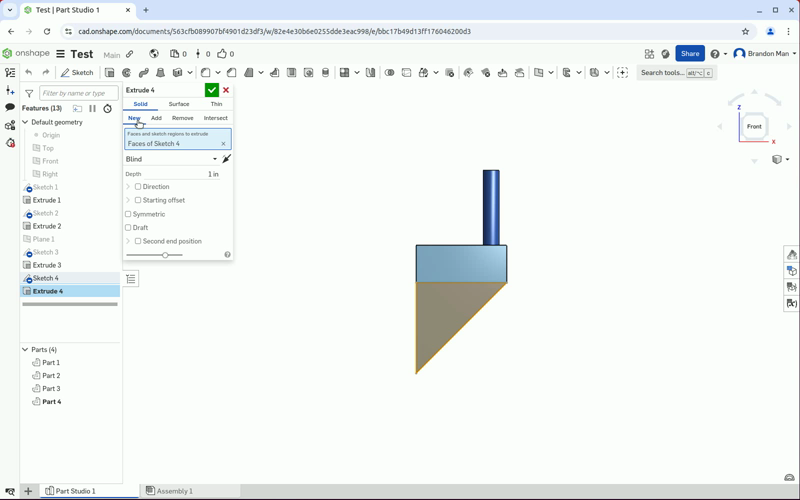
key(tab, 4)
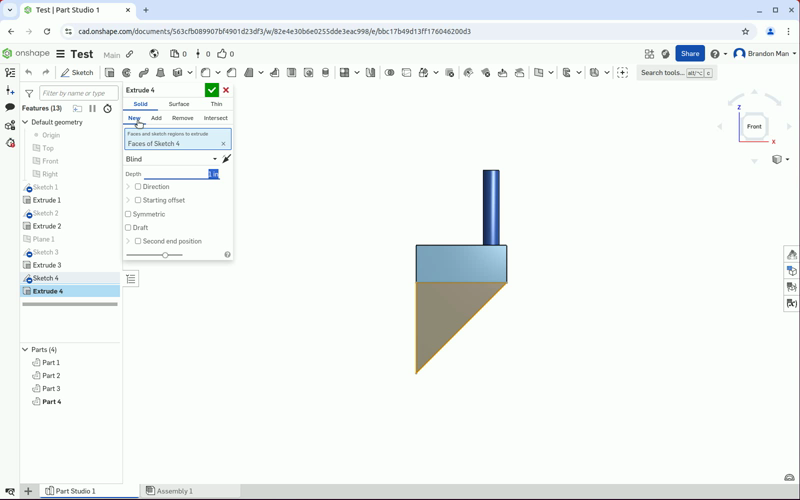
text(1.444)
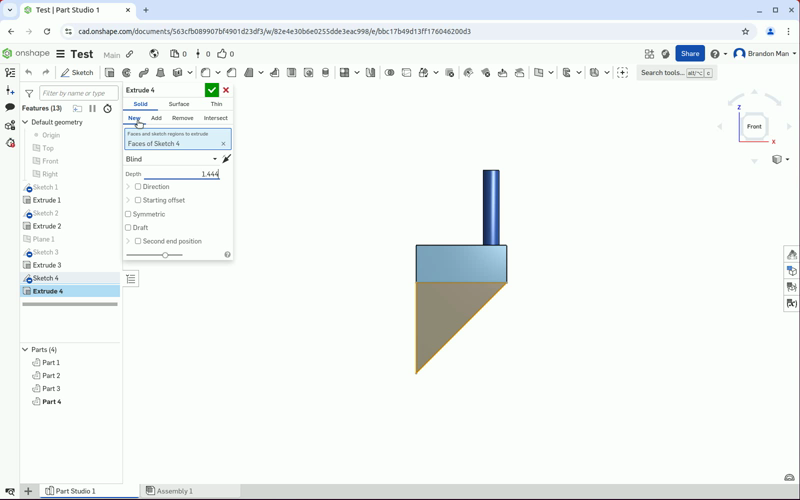
key(tab, 3)
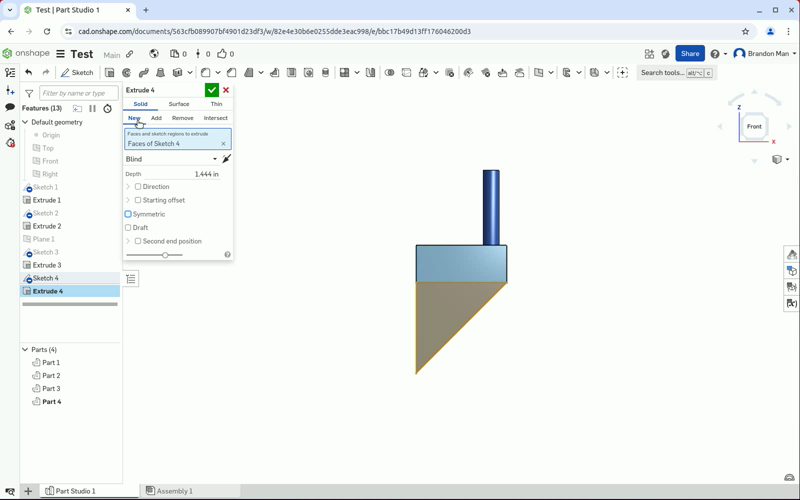
key(space)
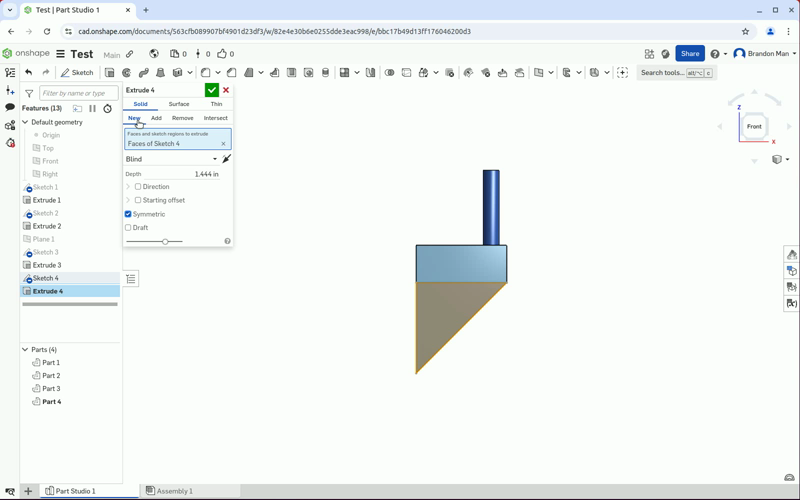
key(enter)
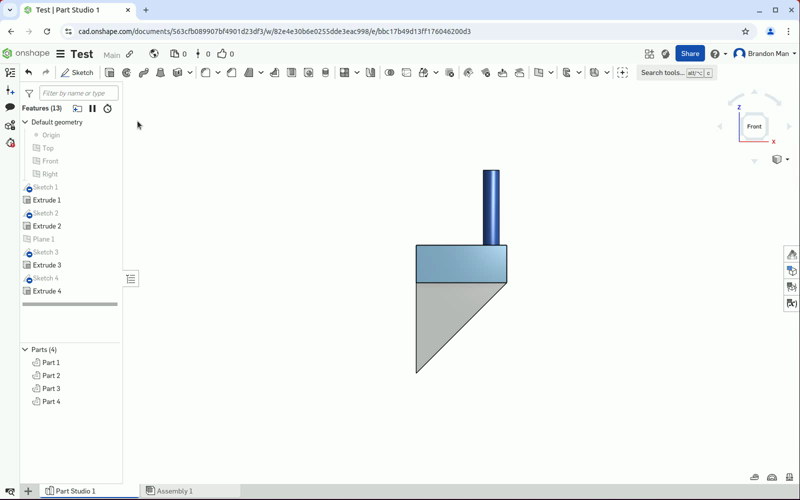
key(shift+h)
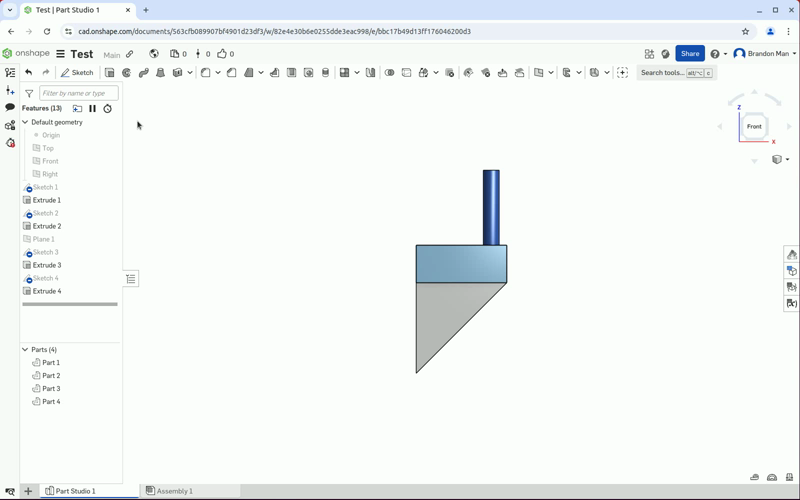
key(shift+h)
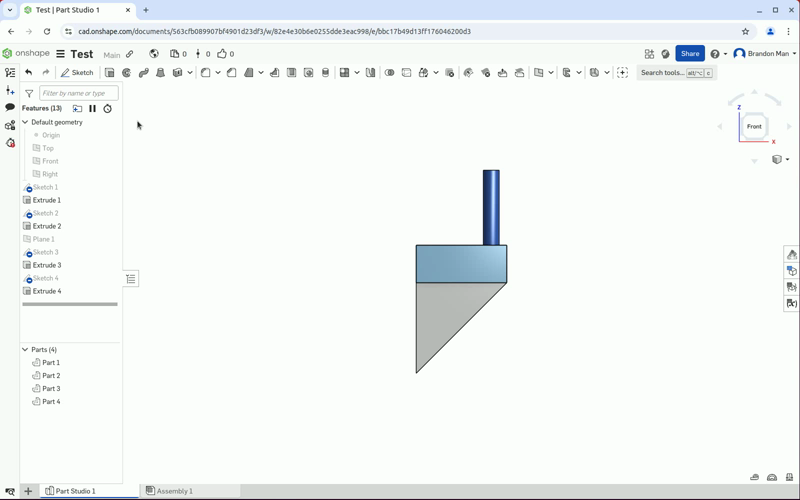
mouse_move(73, 189)
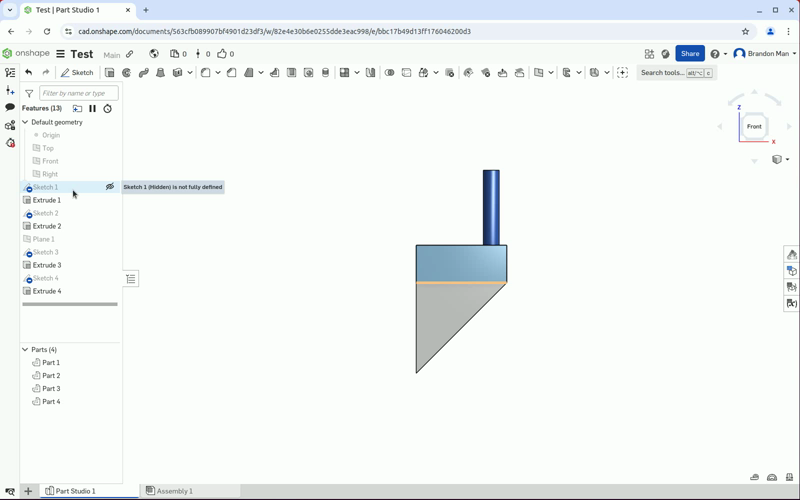
click(73, 189)
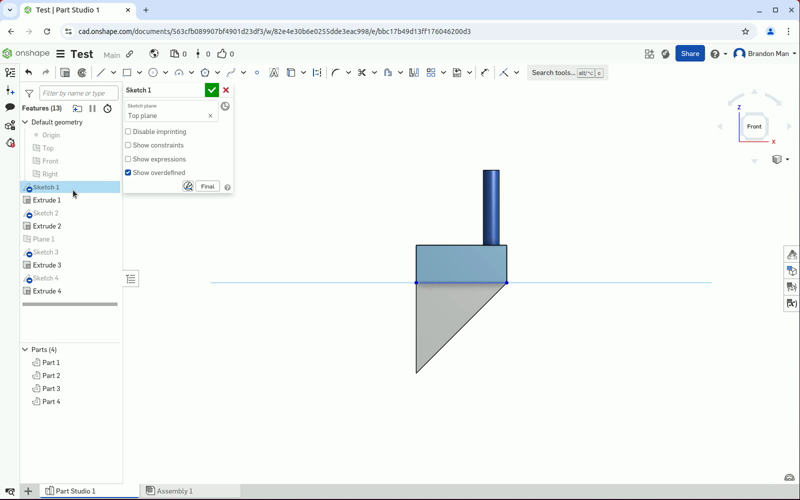
mouse_move(229, 92)
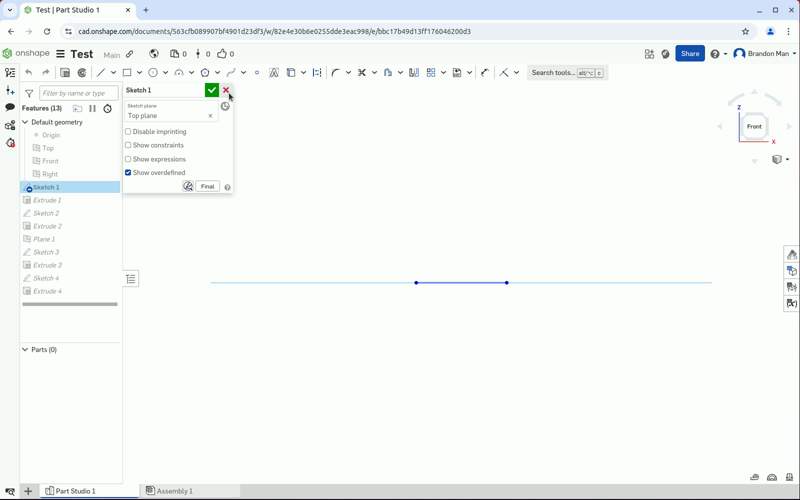
click(229, 92)
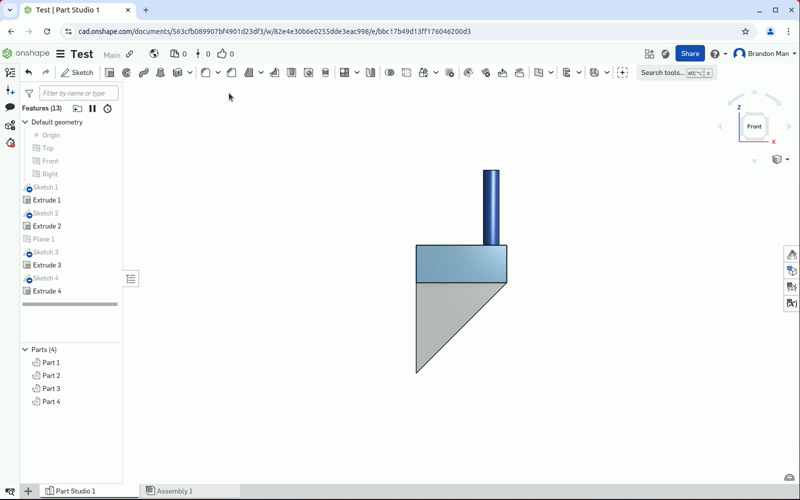
mouse_move(73, 352)
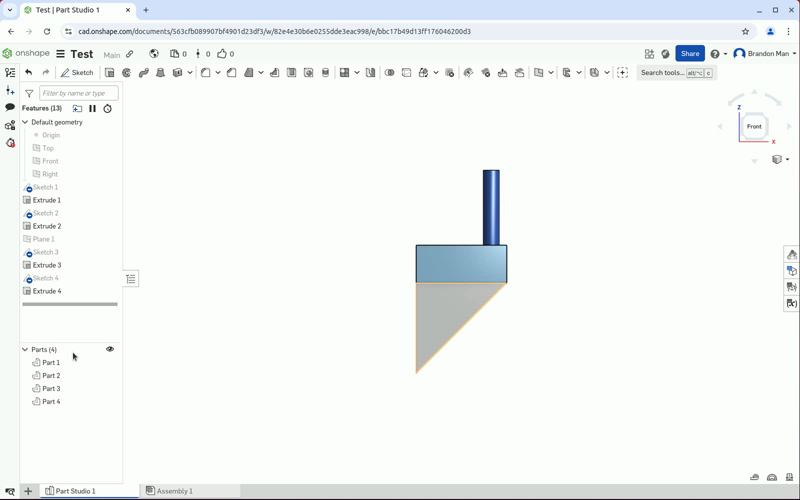
key(y)
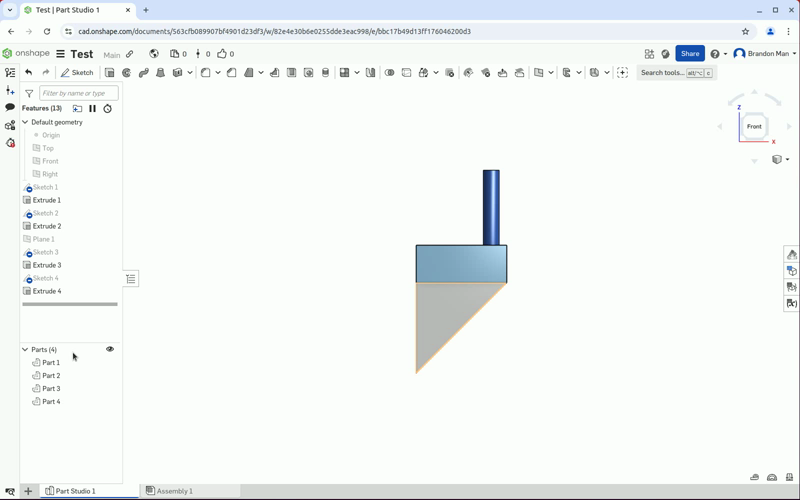
key(shift+p)
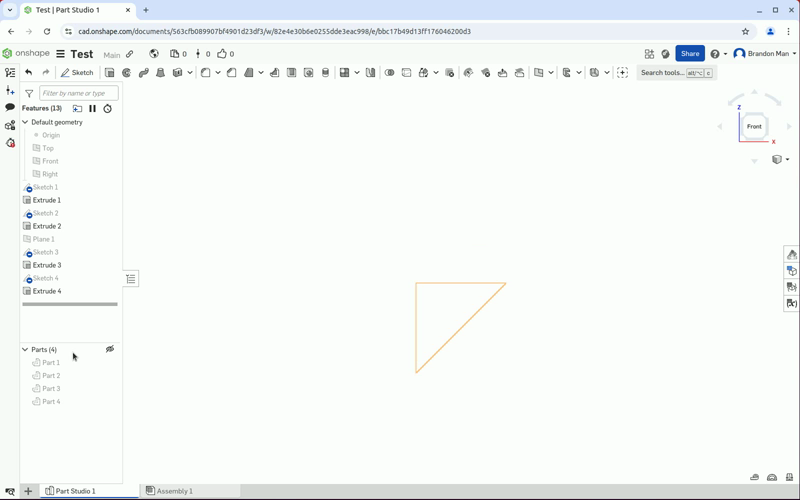
key(space)
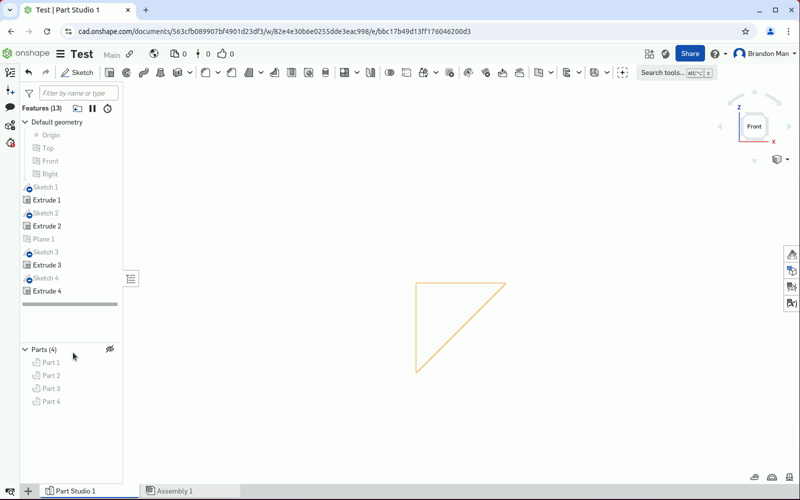
key_down(shift)
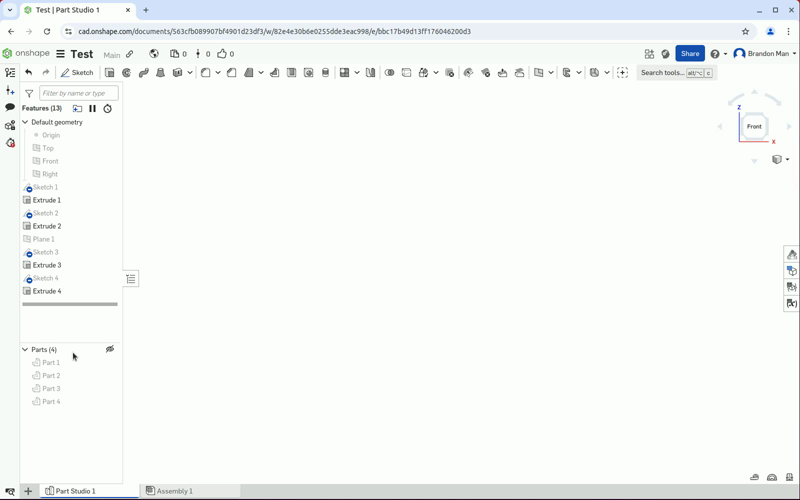
key(down)
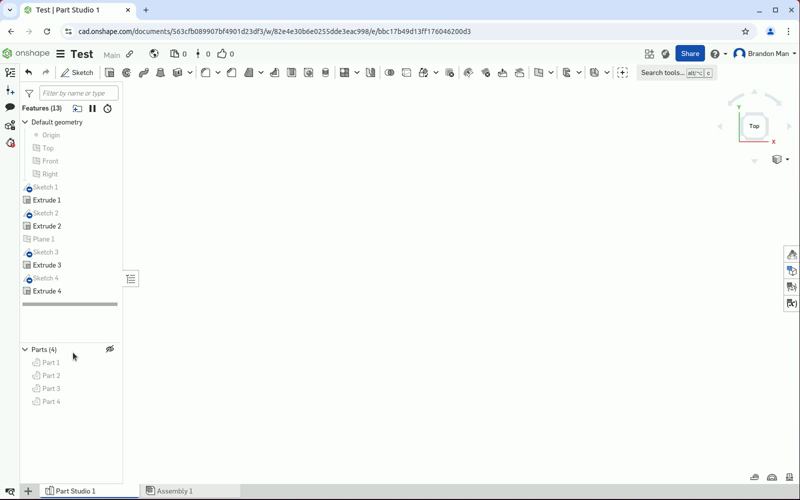
key_up(shift)
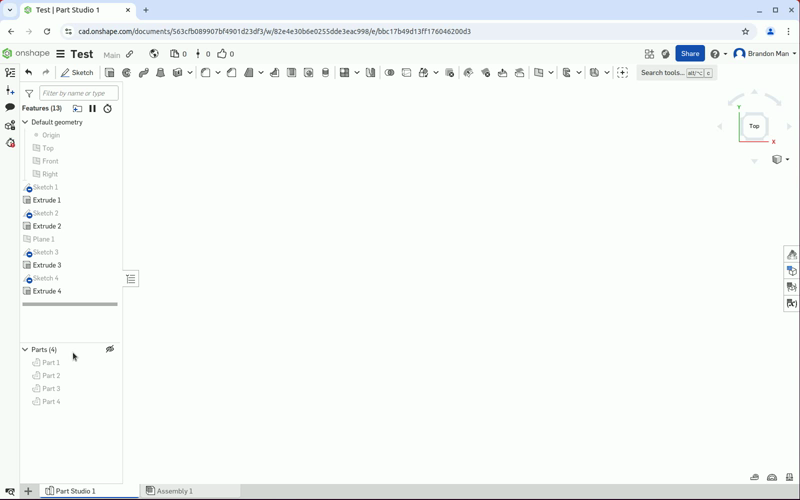
mouse_move(73, 352)
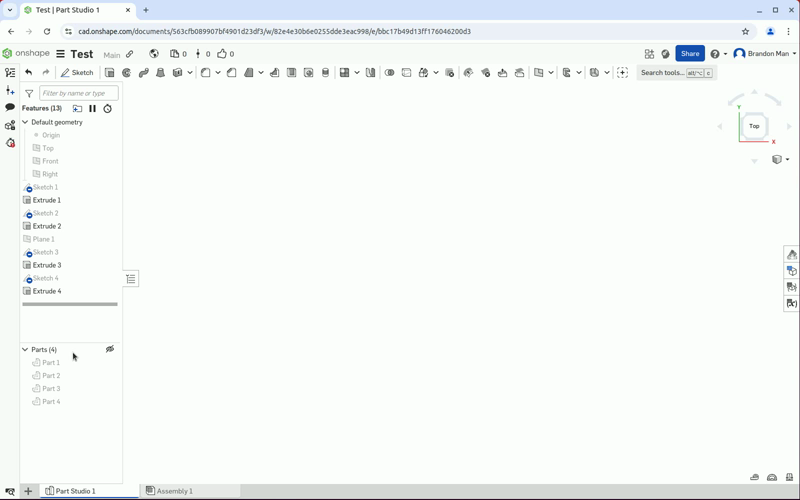
key(shift+y)
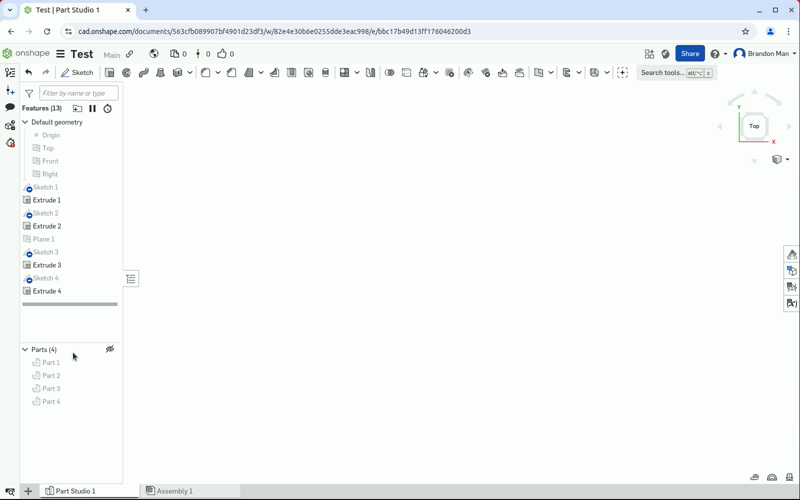
key(shift+s)
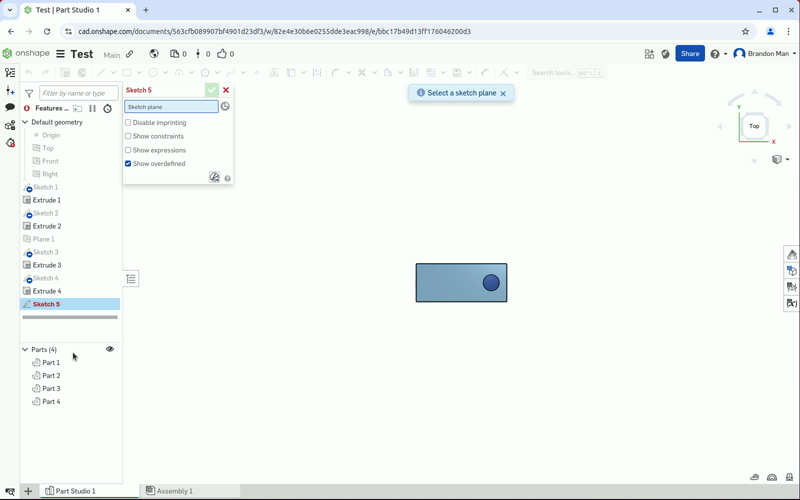
mouse_move(73, 241)
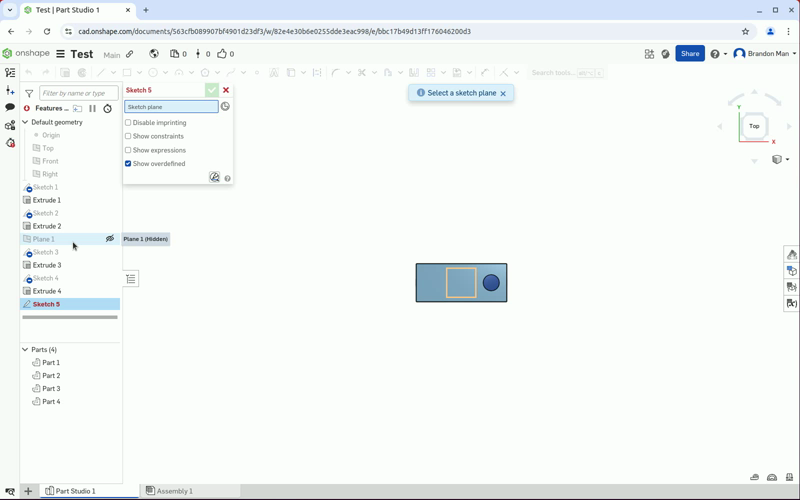
click(73, 241)
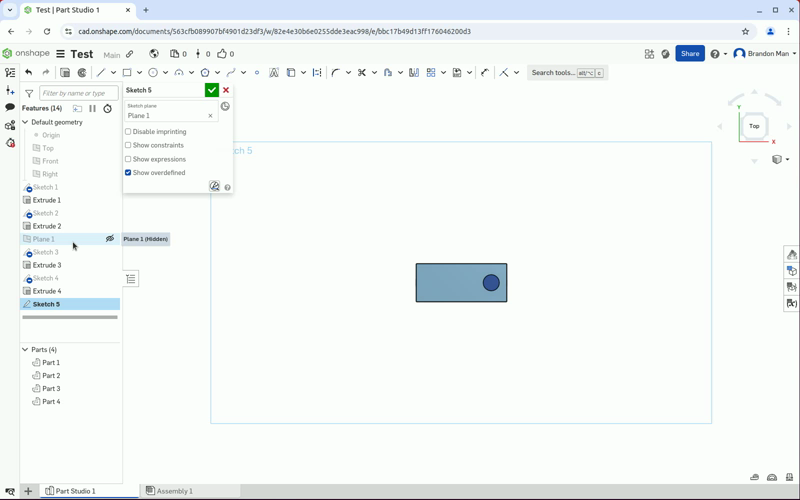
mouse_move(73, 352)
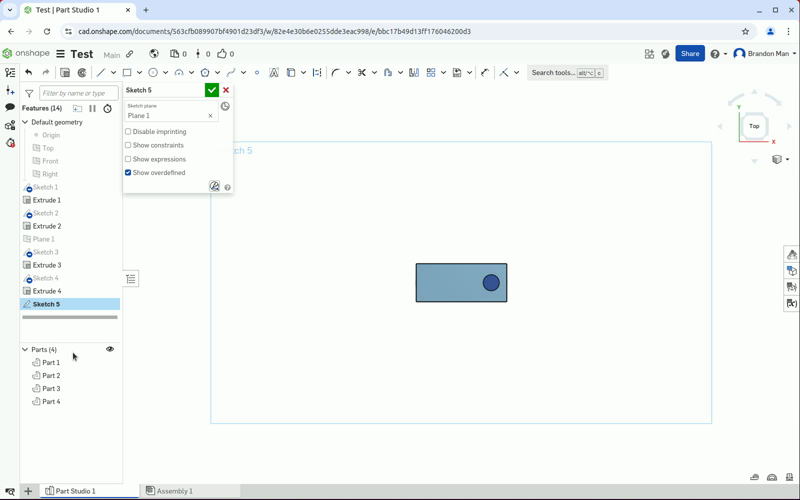
key(y)
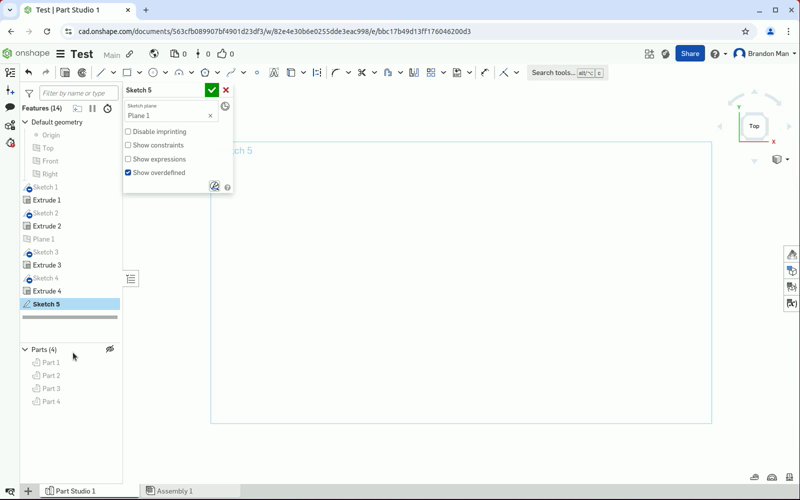
key(l)
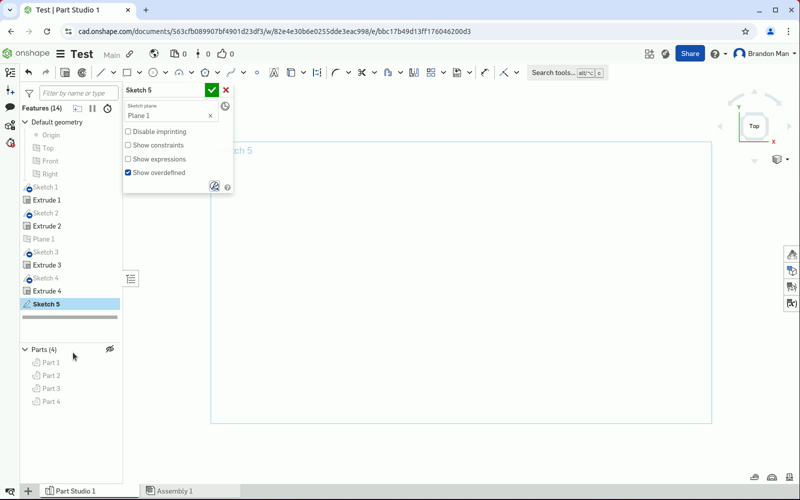
key_down(shift)
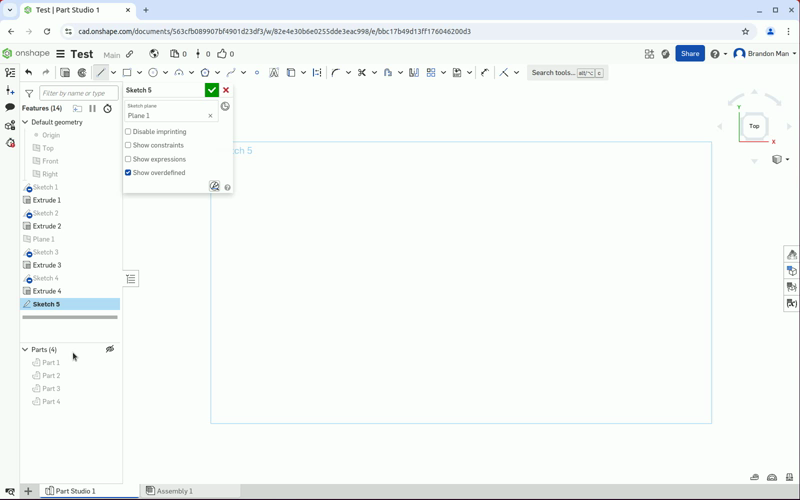
mouse_move(505, 294)
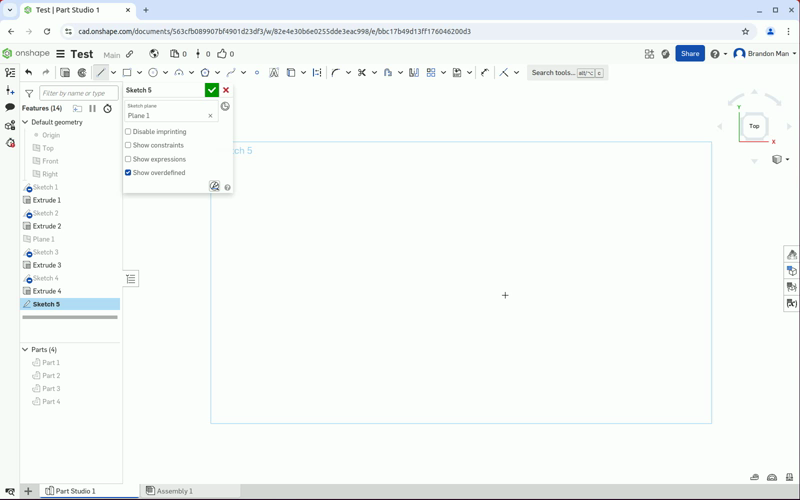
click(505, 294)
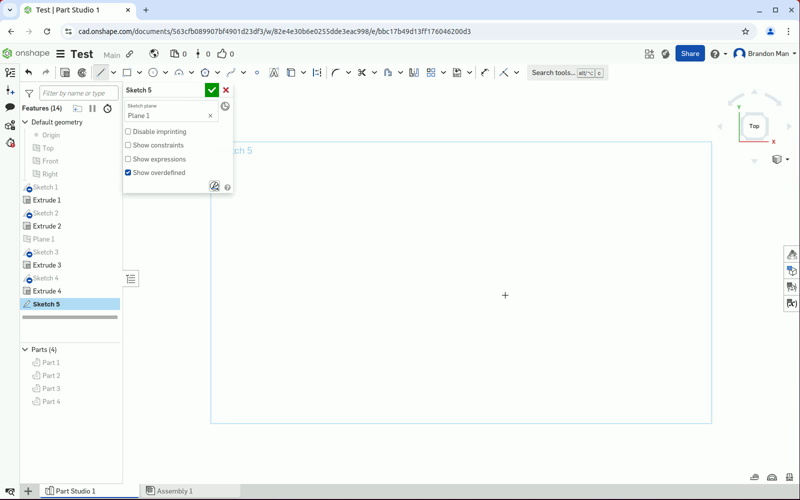
key_up(shift)
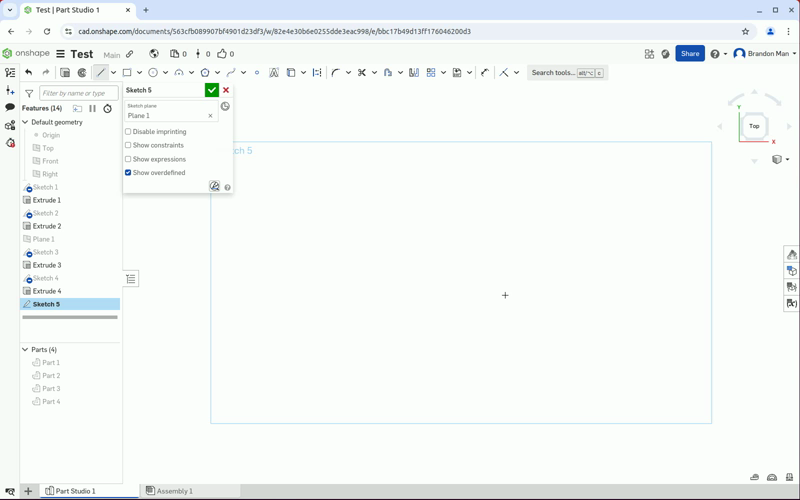
key_down(shift)
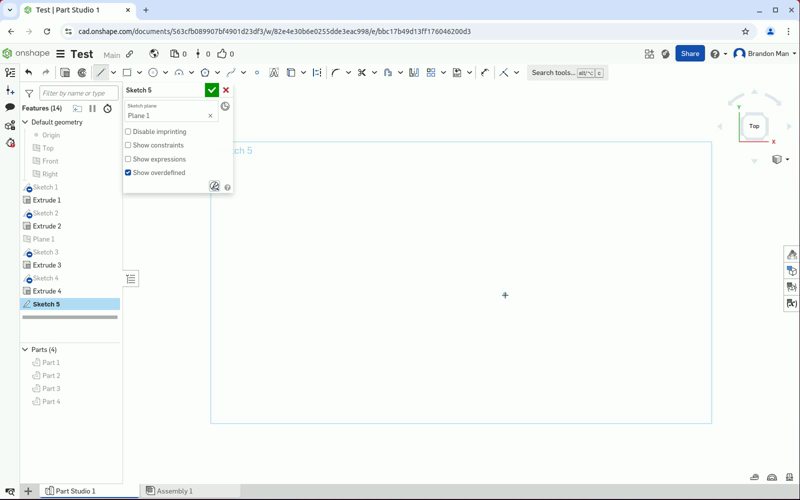
mouse_move(535, 294)
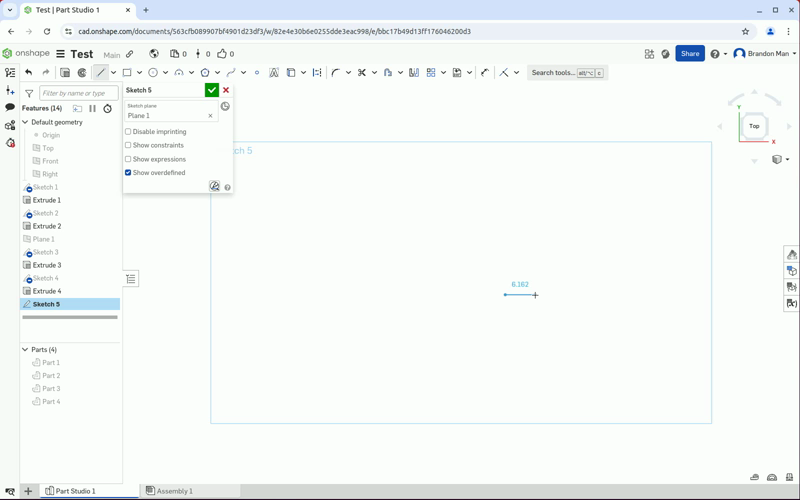
mouse_move(505, 271)
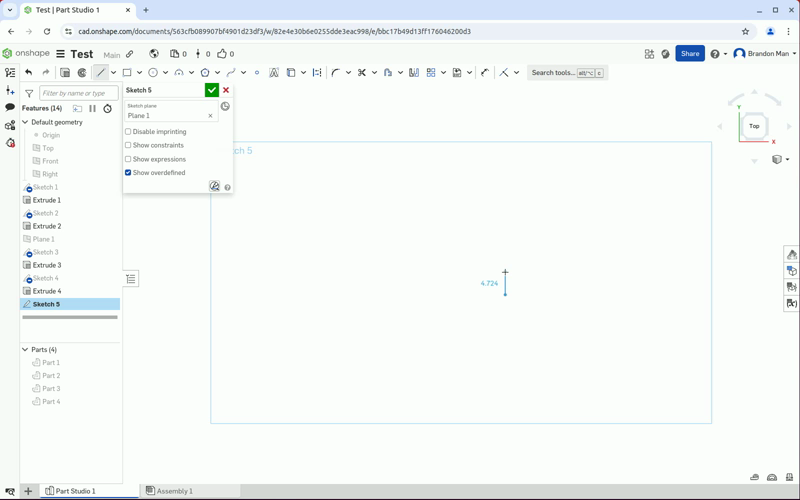
click(505, 271)
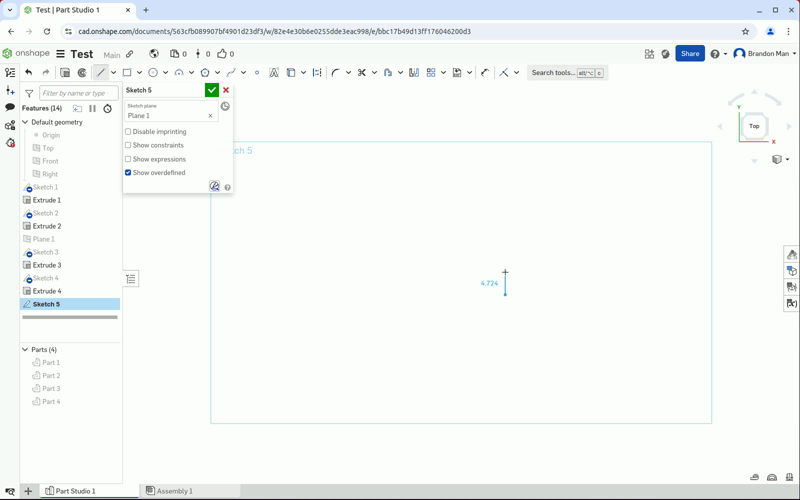
key_up(shift)
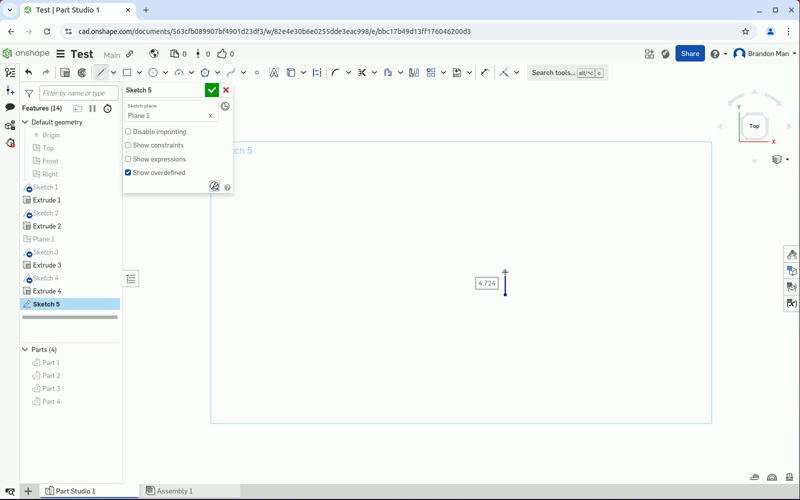
key(esc)
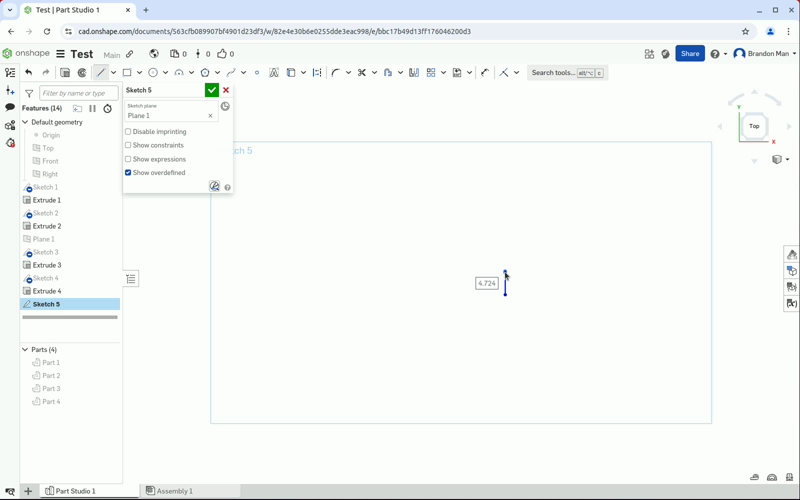
key(a)
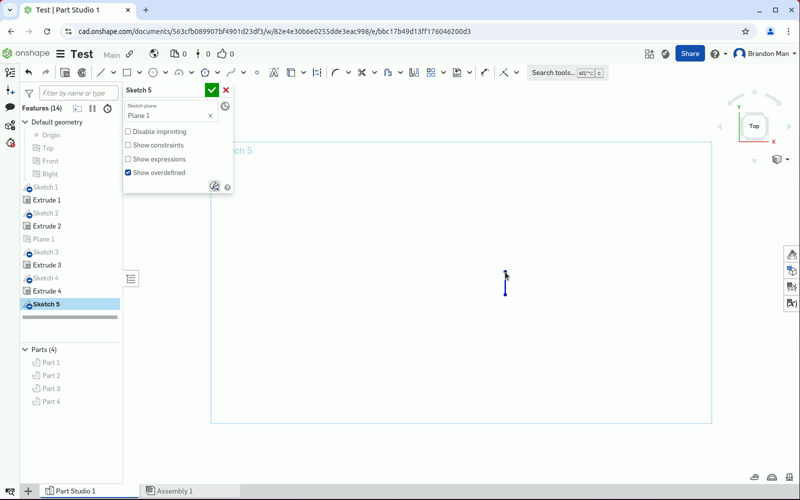
mouse_move(505, 271)
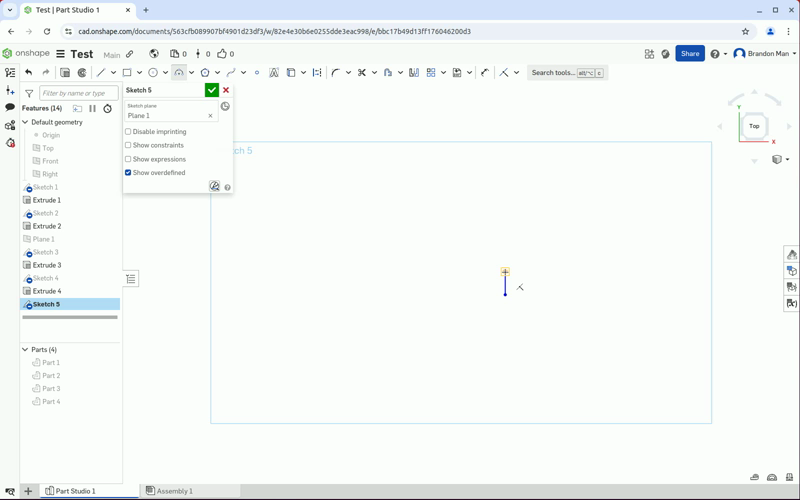
click(505, 271)
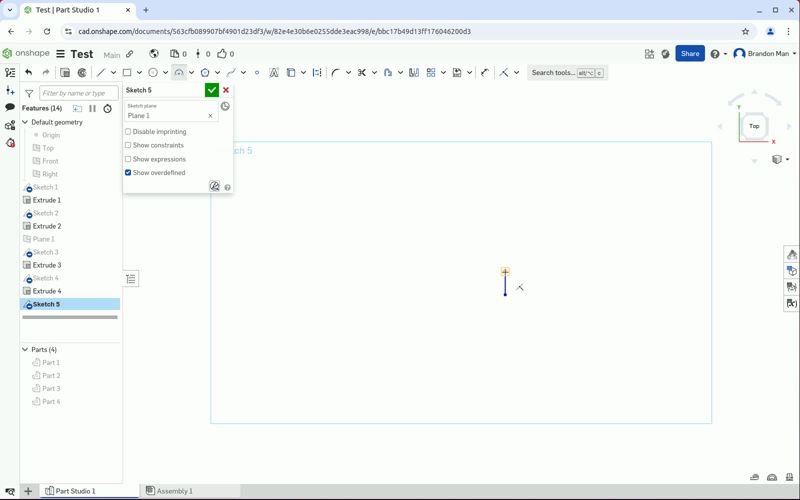
mouse_move(505, 294)
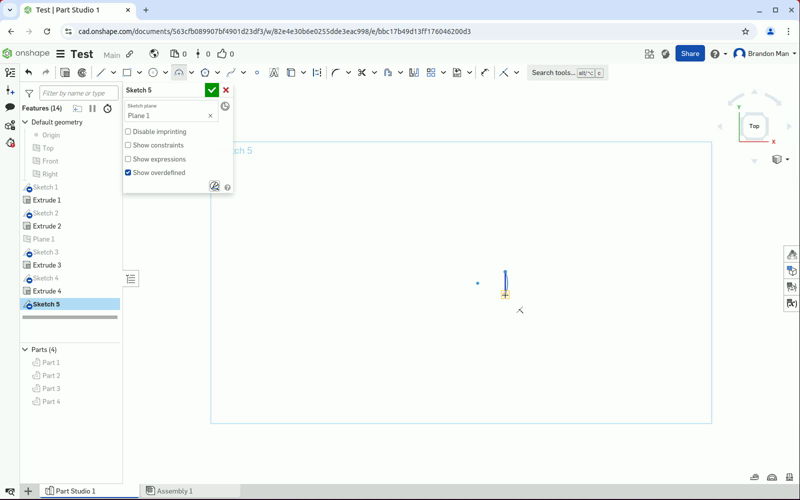
click(505, 294)
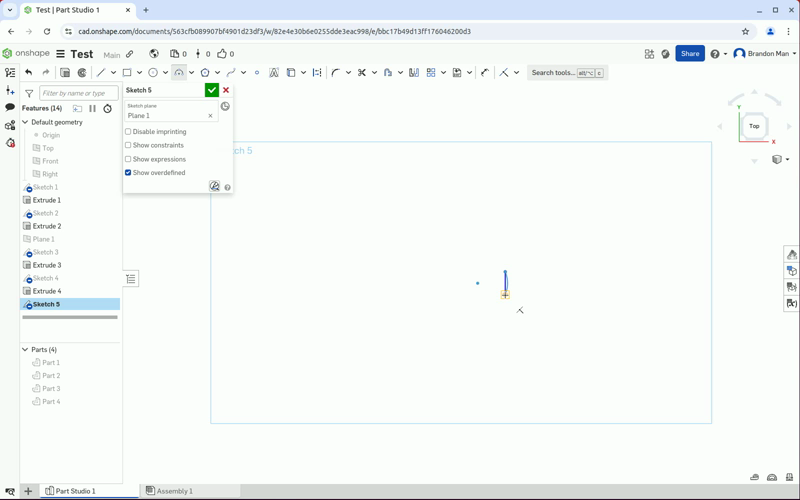
key_down(shift)
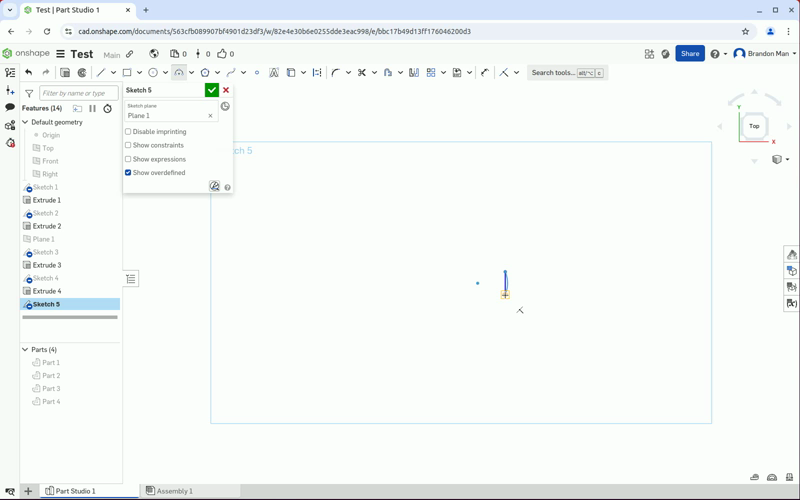
mouse_move(470, 283)
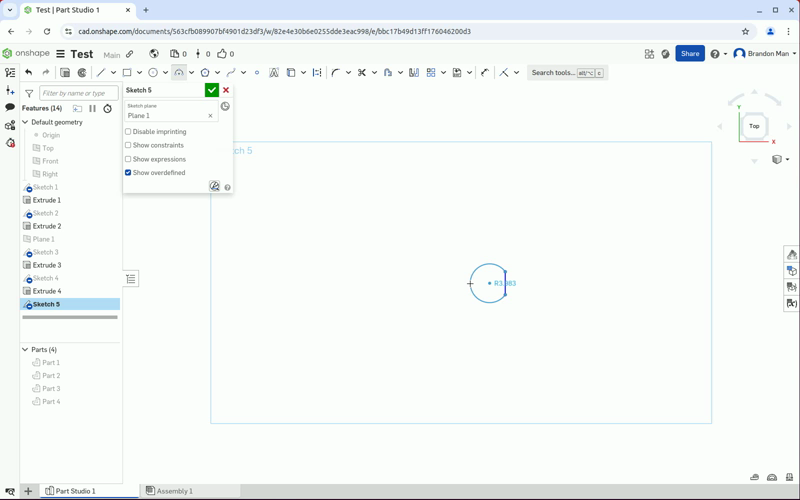
click(470, 283)
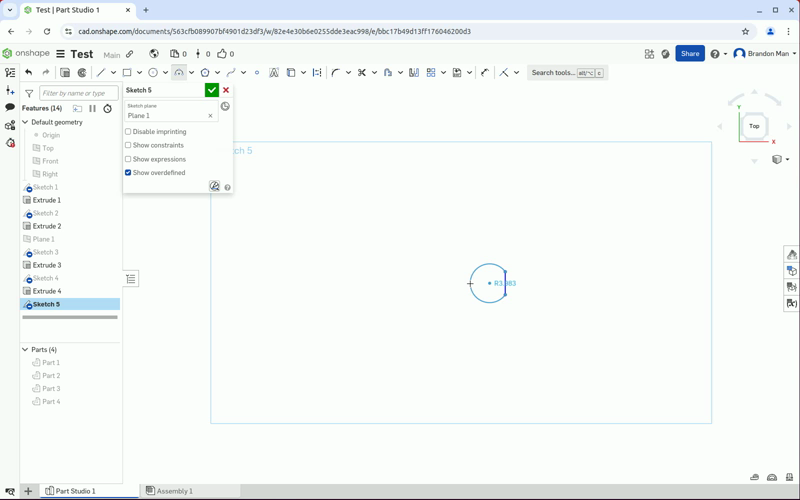
key_up(shift)
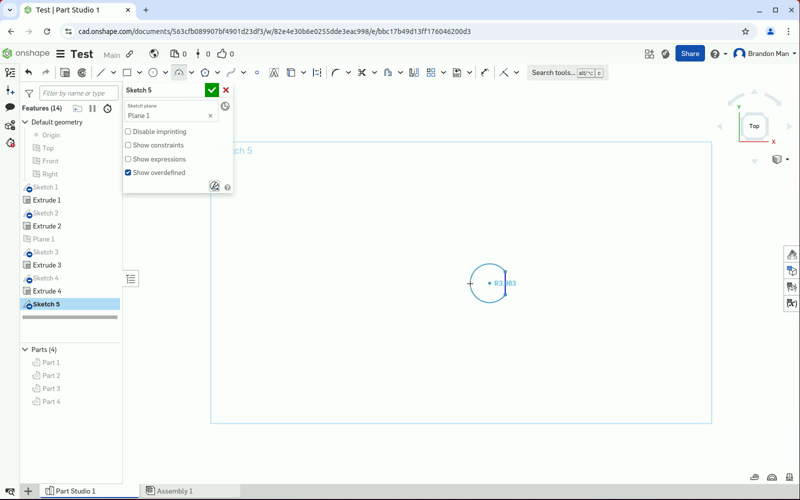
key(esc)
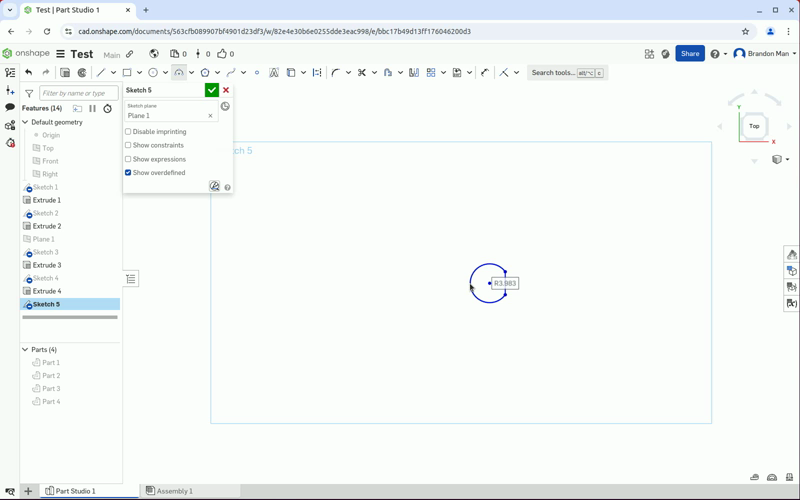
key(c)
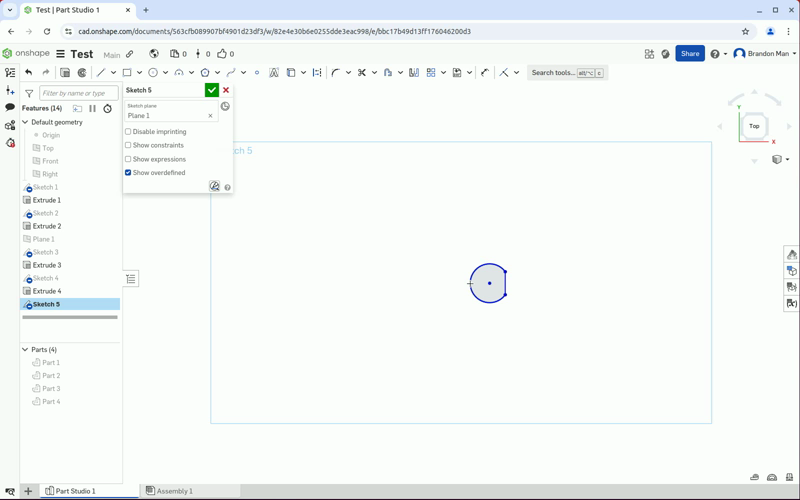
key_down(shift)
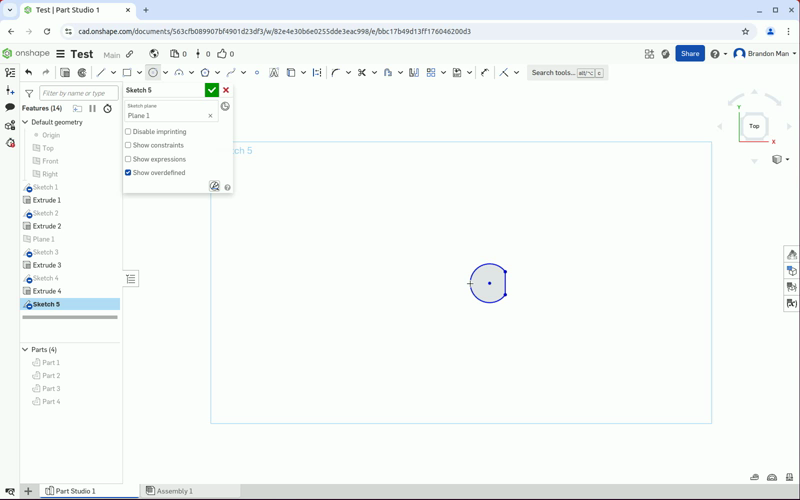
mouse_move(489, 282)
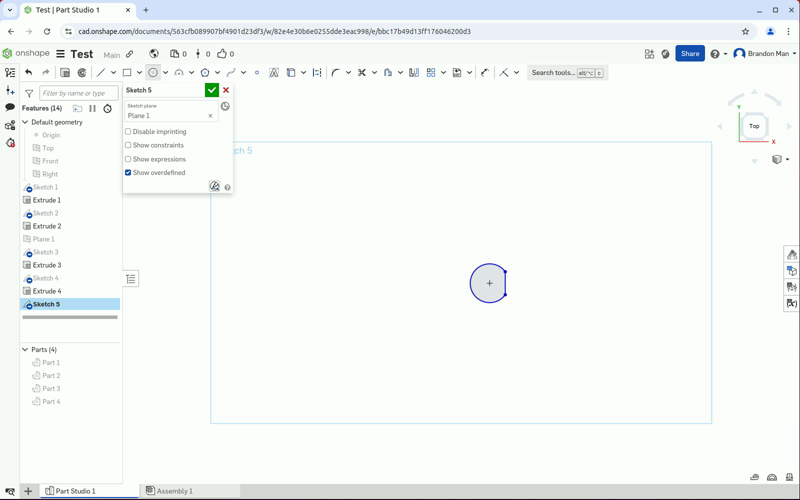
click(489, 282)
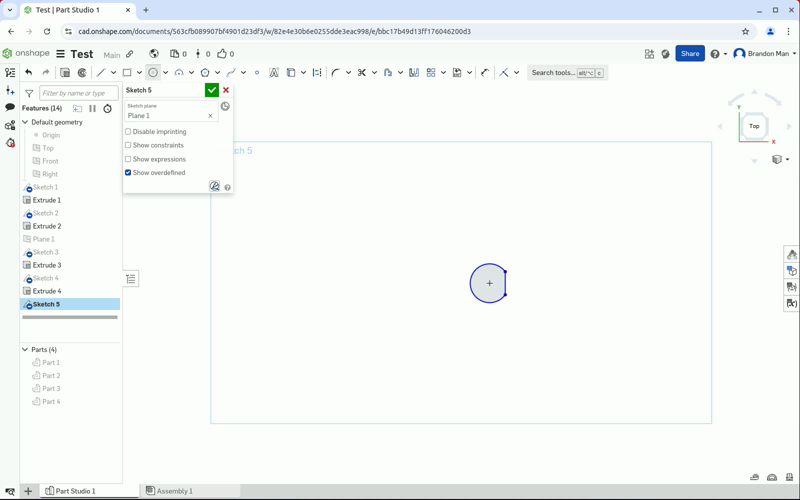
key_up(shift)
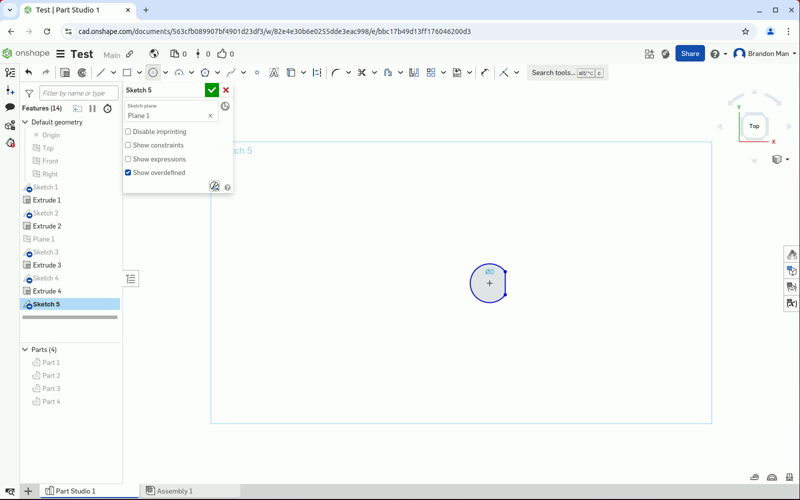
mouse_move(497, 282)
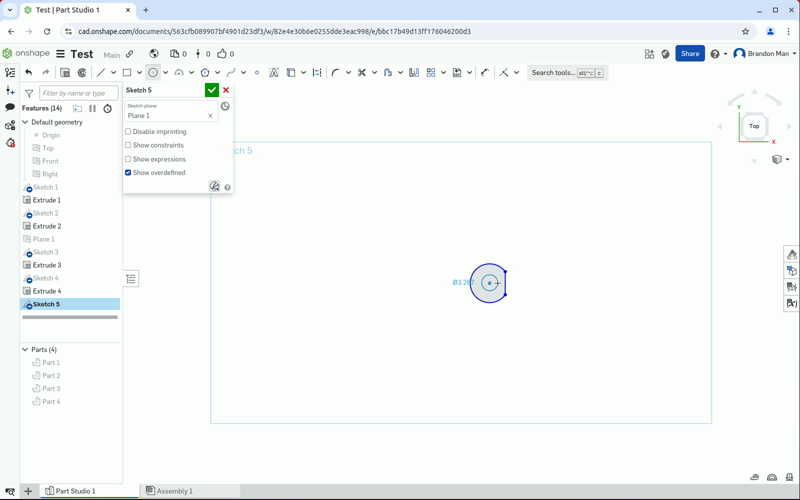
click(497, 282)
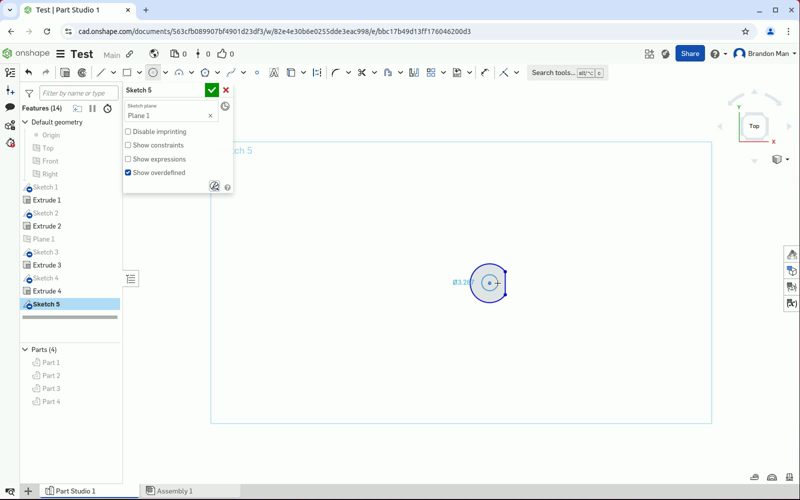
key(esc)
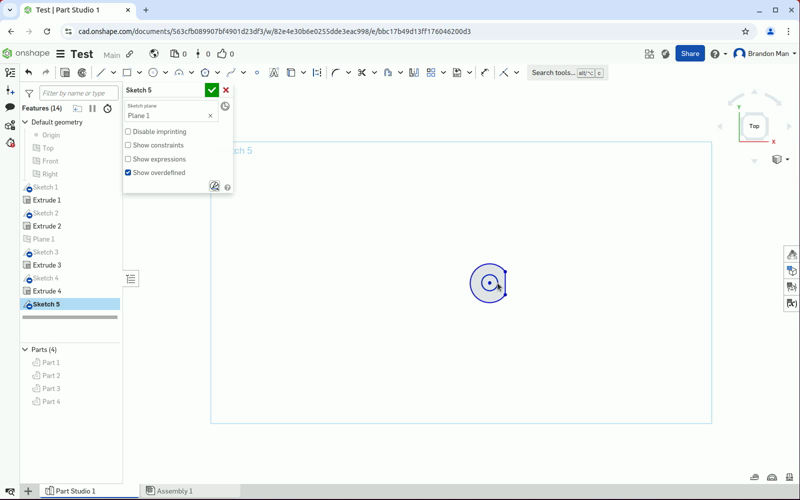
mouse_move(477, 293)
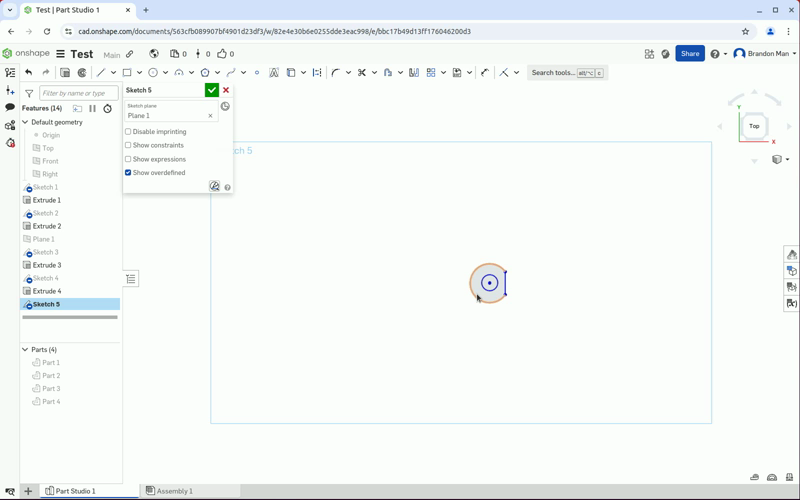
scroll(6)
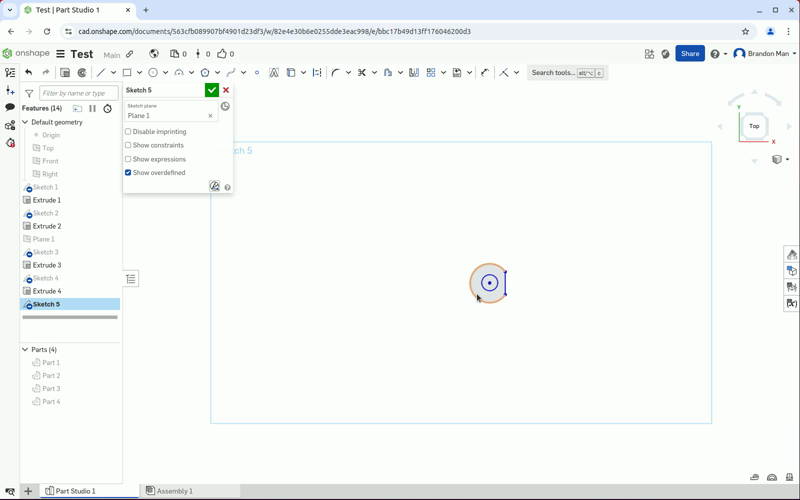
scroll(6)
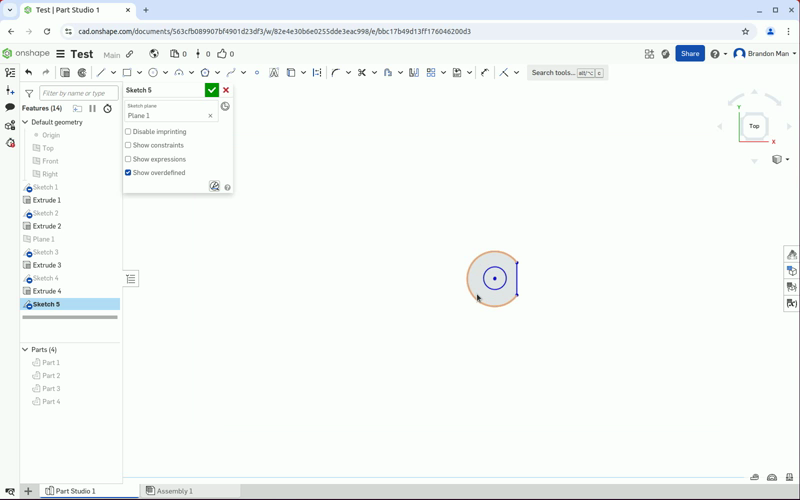
scroll(6)
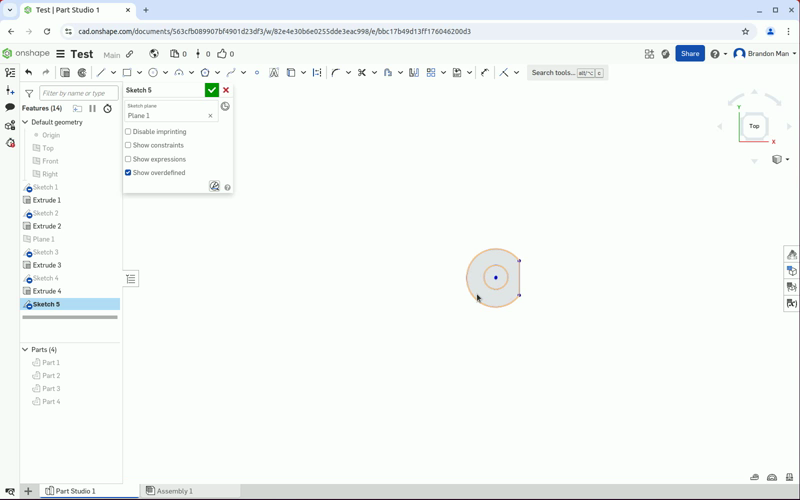
scroll(6)
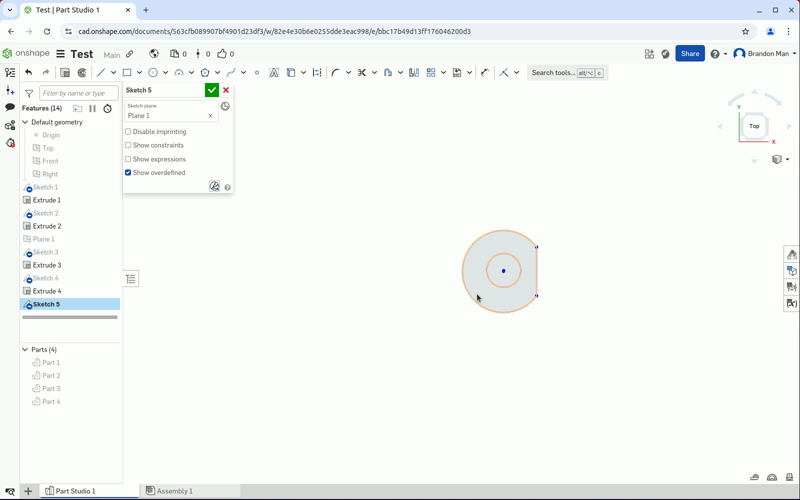
scroll(6)
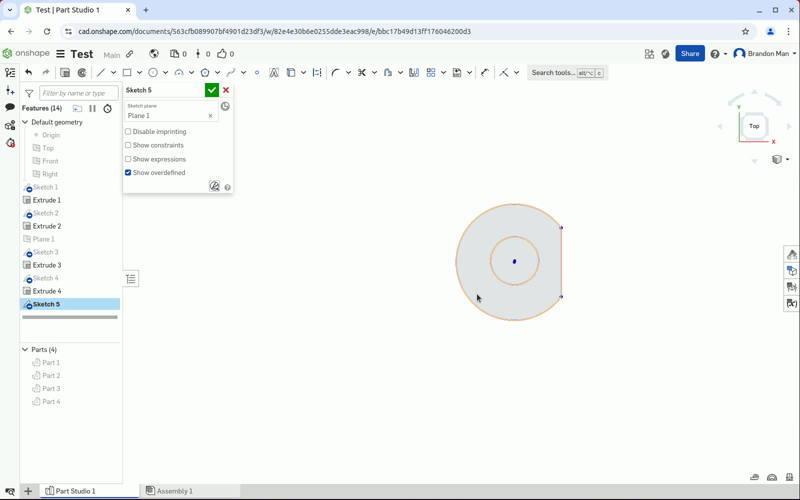
scroll(6)
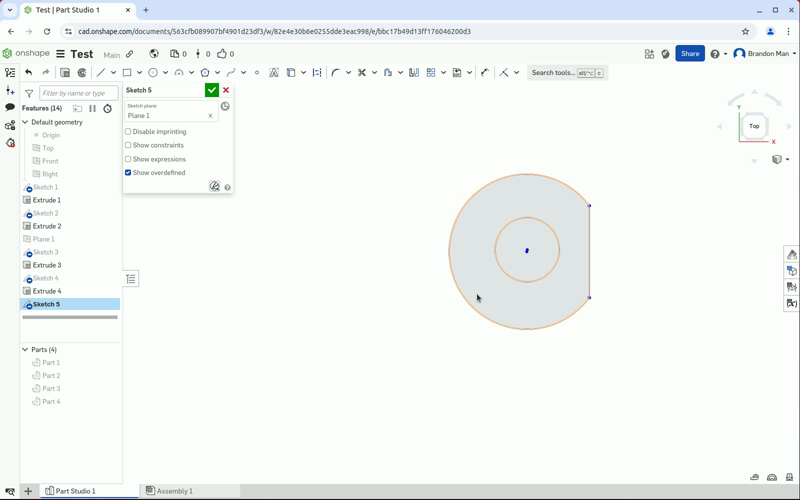
scroll(6)
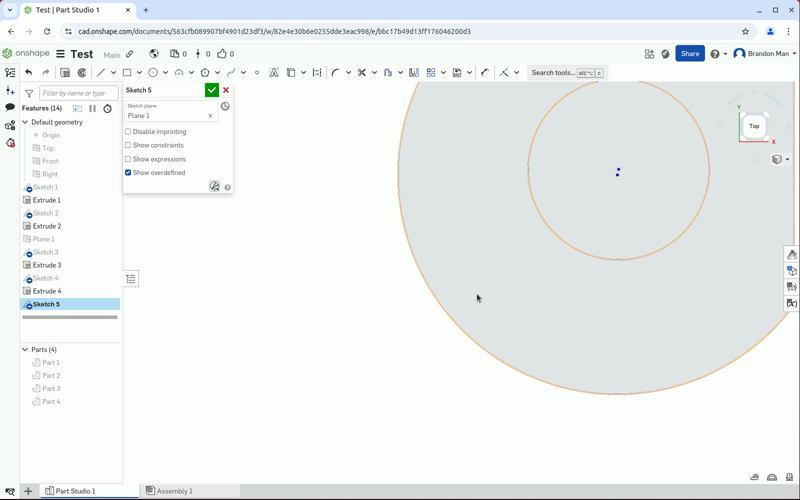
click(477, 293)
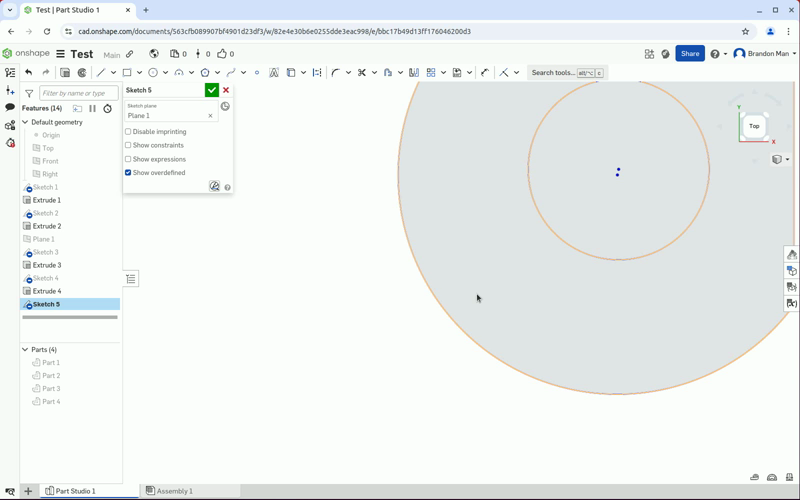
scroll(-6)
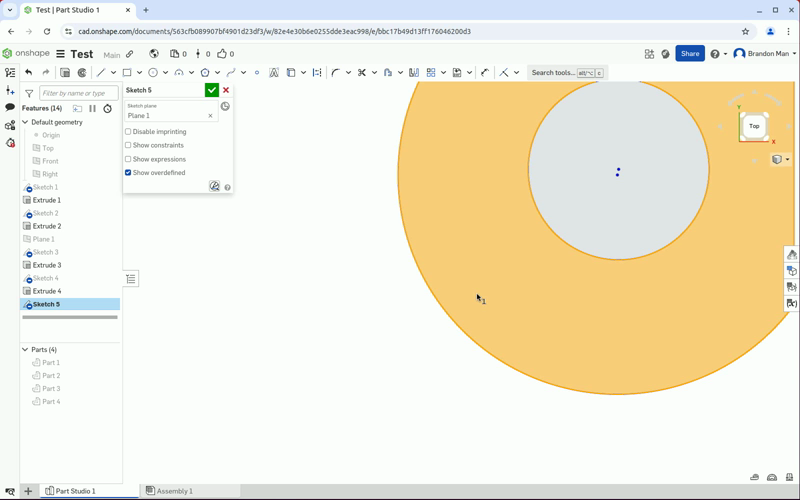
scroll(-6)
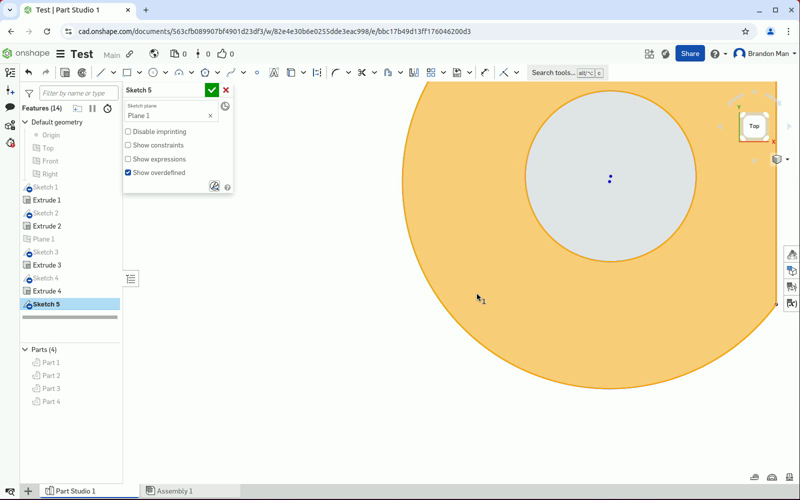
scroll(-6)
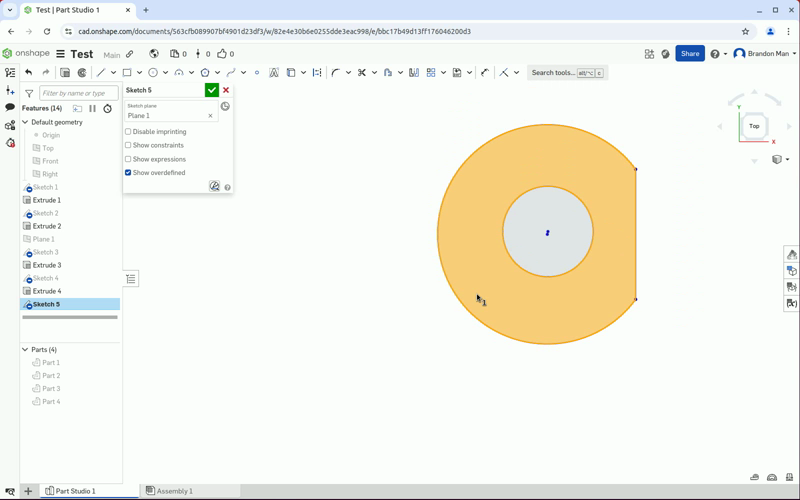
scroll(-6)
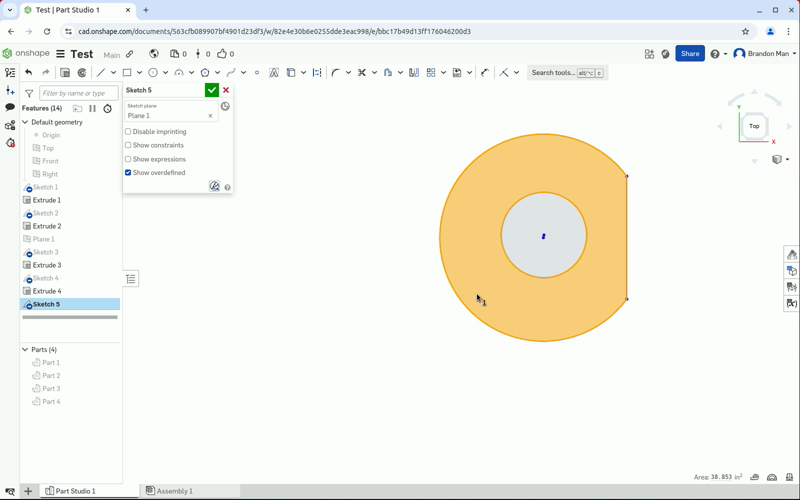
scroll(-6)
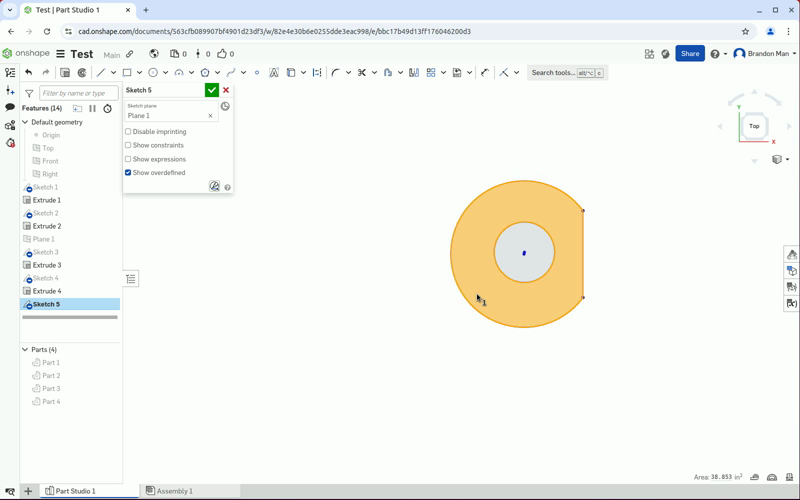
scroll(-6)
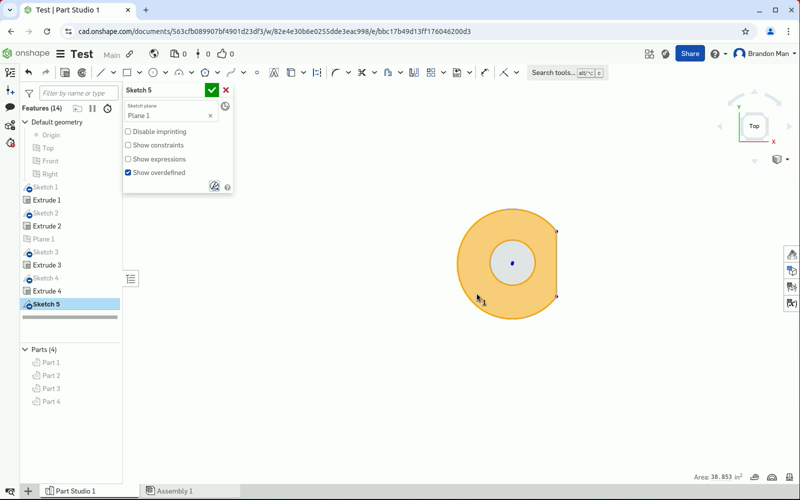
scroll(-6)
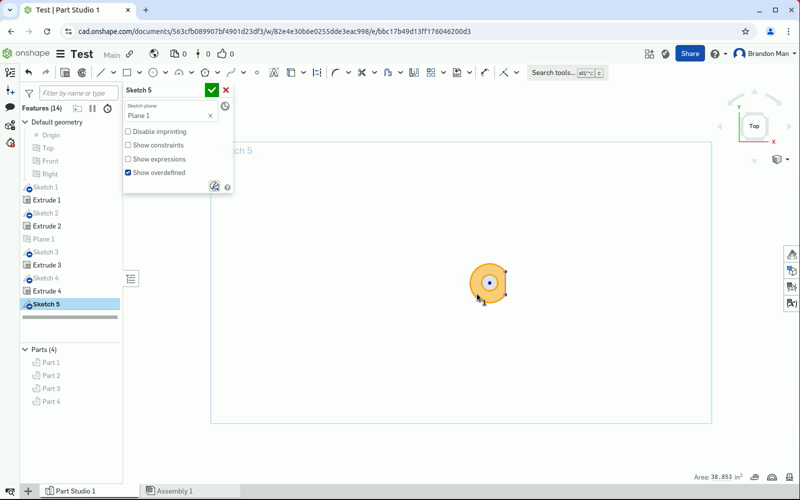
mouse_move(73, 352)
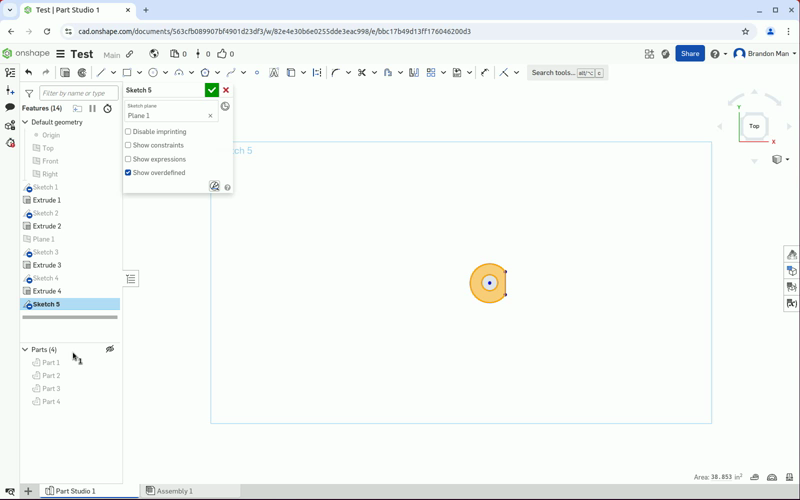
key(shift+y)
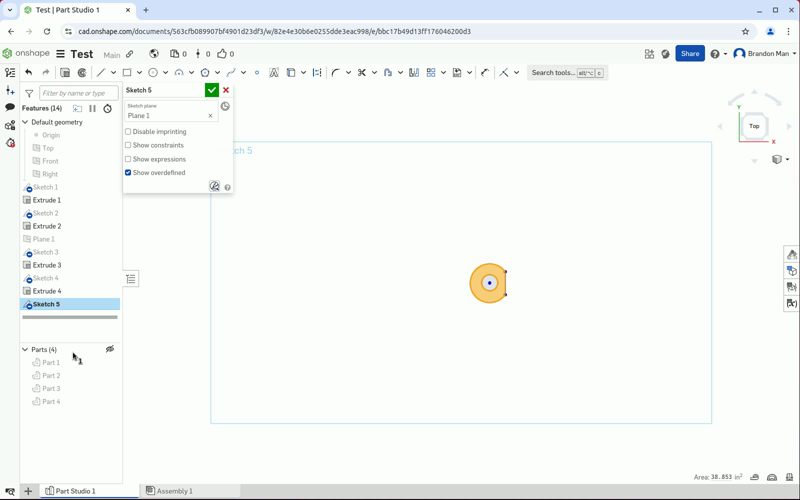
key(shift+e)
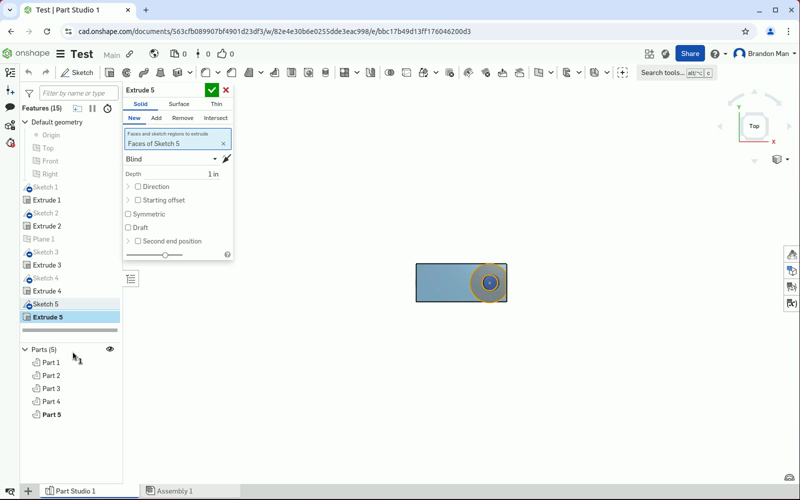
mouse_move(143, 106)
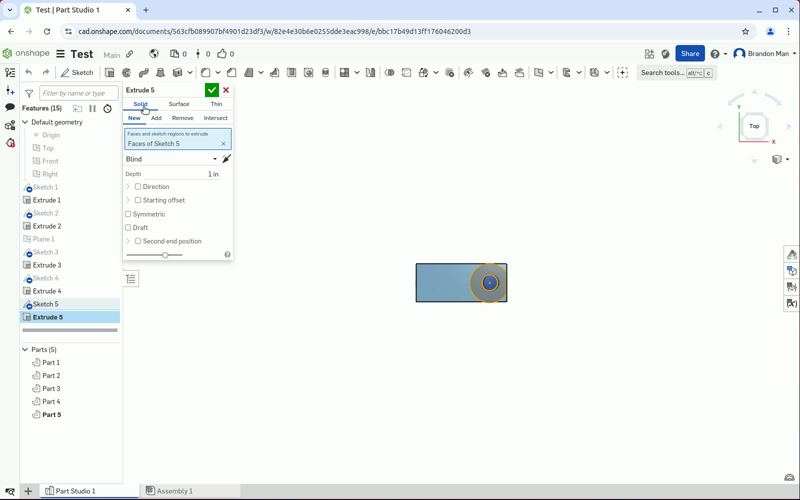
click(143, 106)
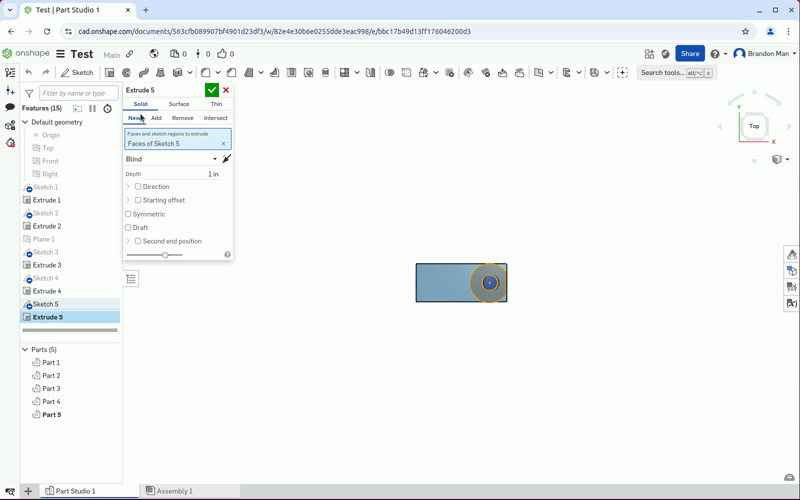
mouse_move(137, 120)
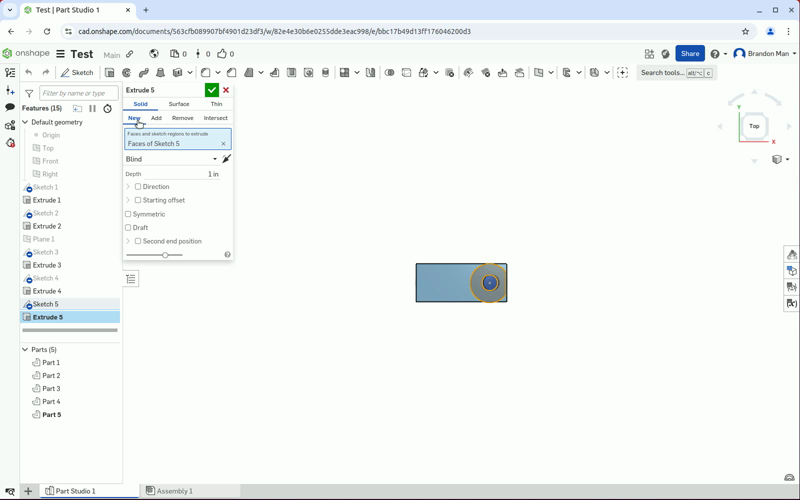
click(137, 120)
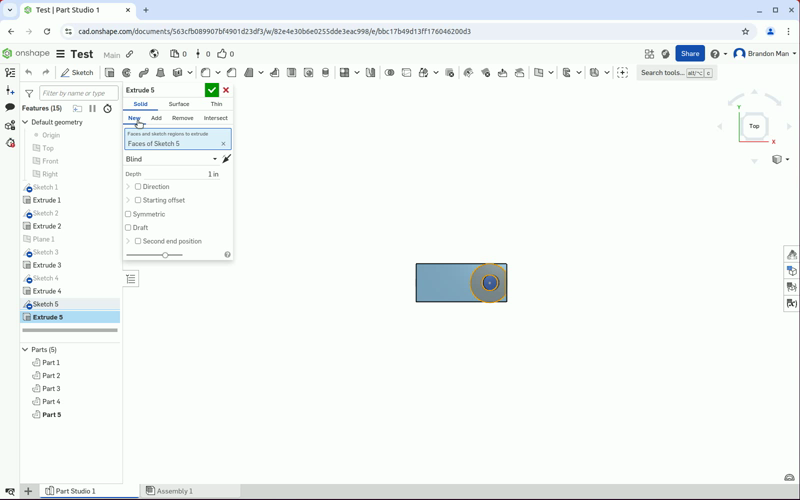
key(tab, 4)
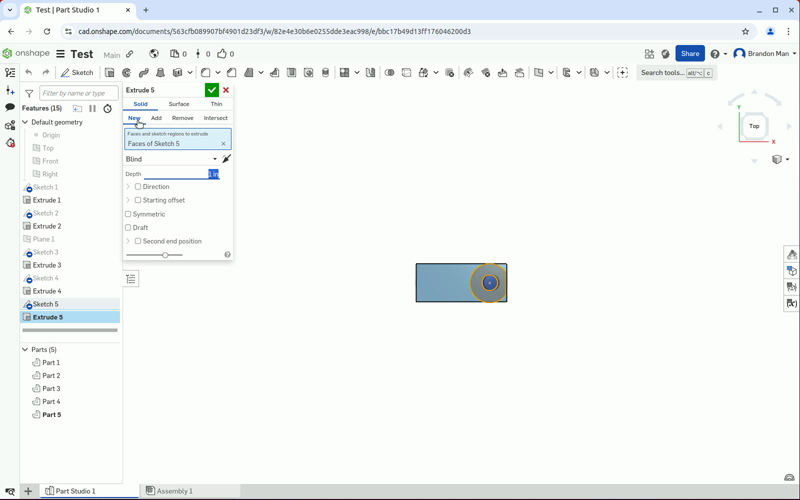
text(0.481)
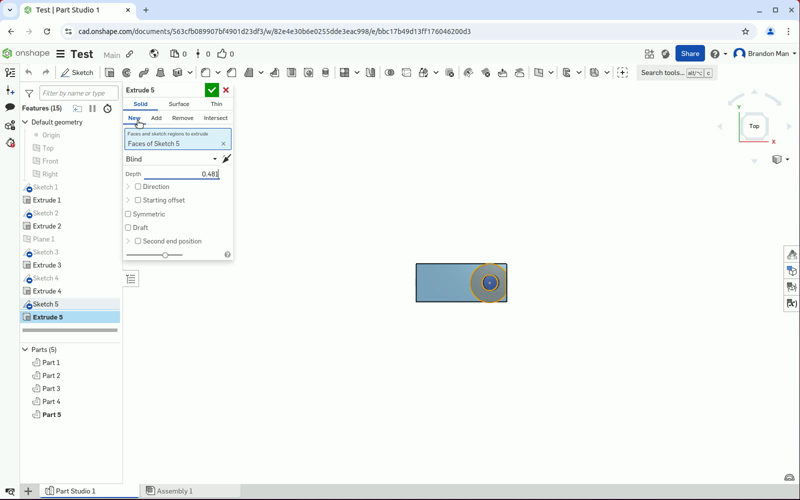
key(enter)
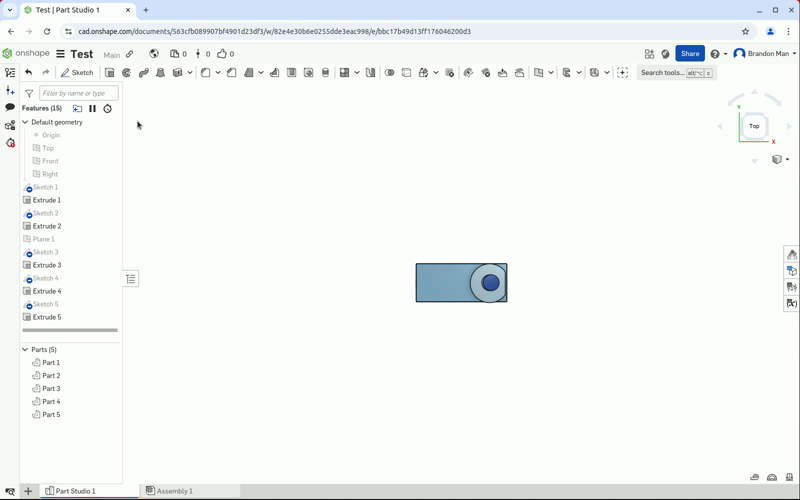
key(shift+h)
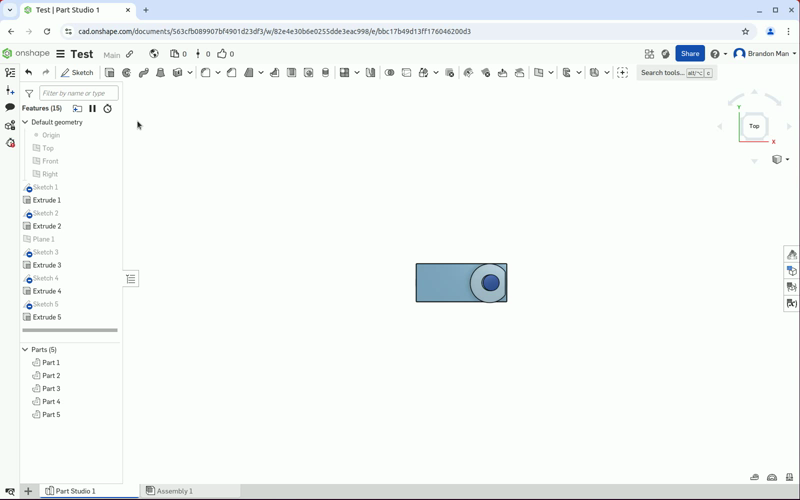
key(shift+h)
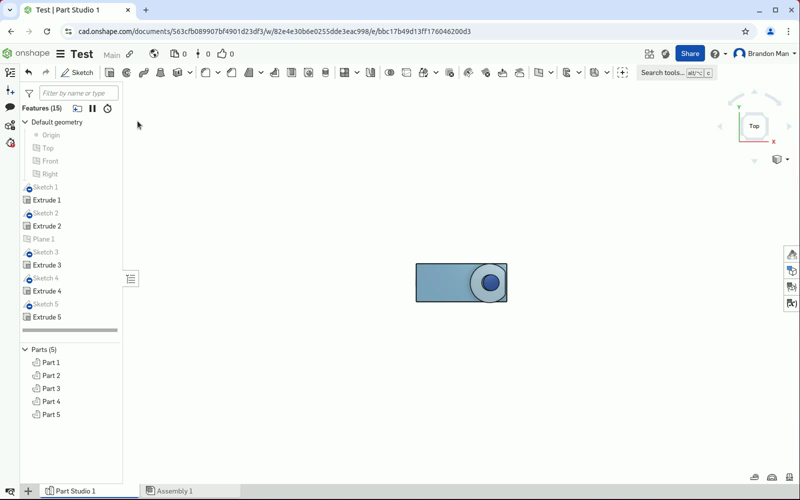
mouse_move(73, 189)
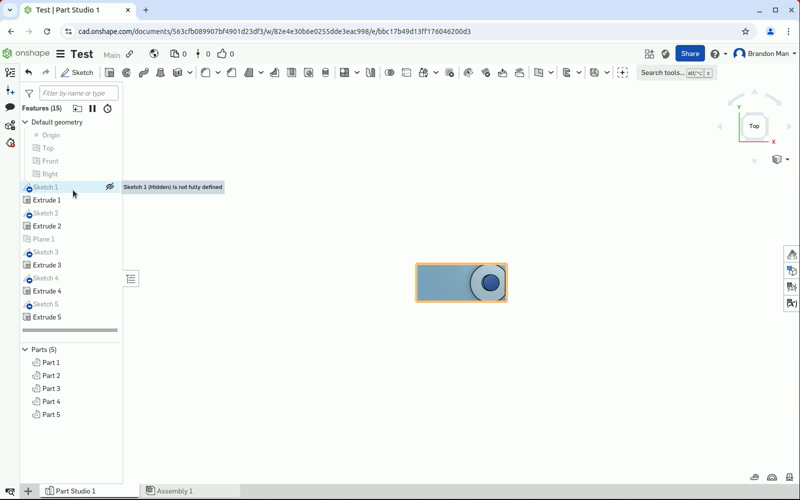
click(73, 189)
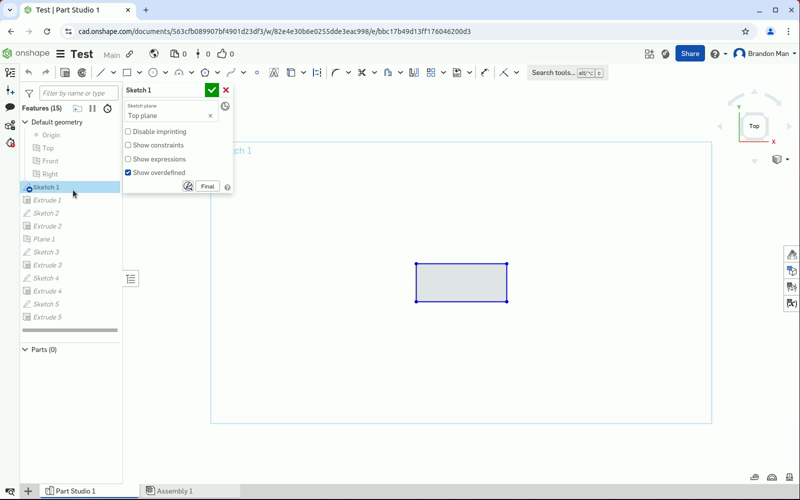
mouse_move(229, 92)
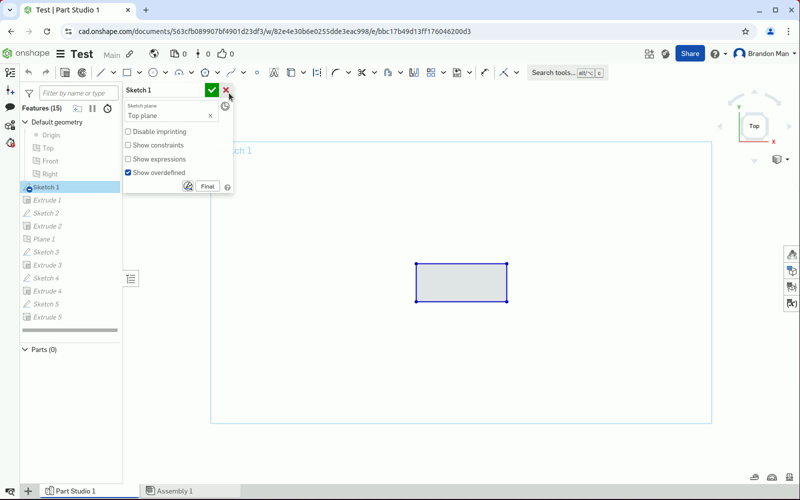
click(229, 92)
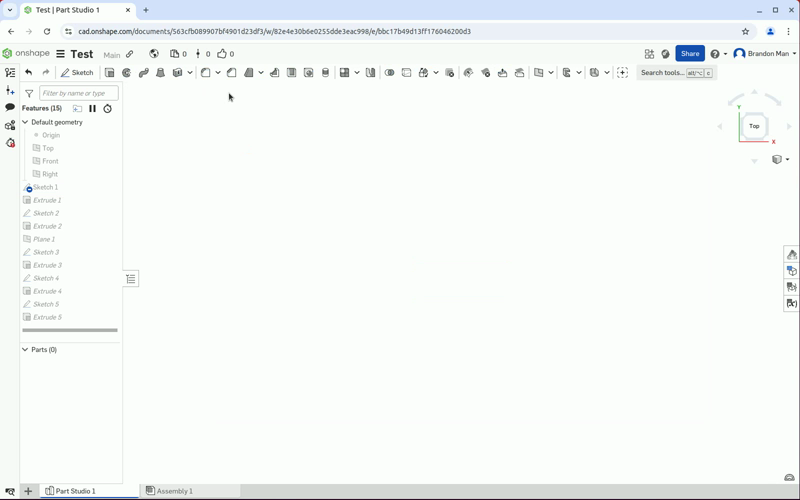
key(shift+s)
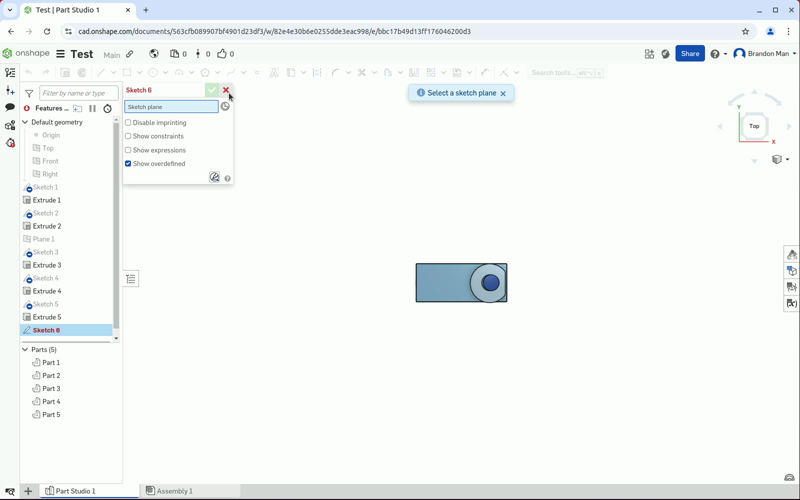
mouse_move(69, 241)
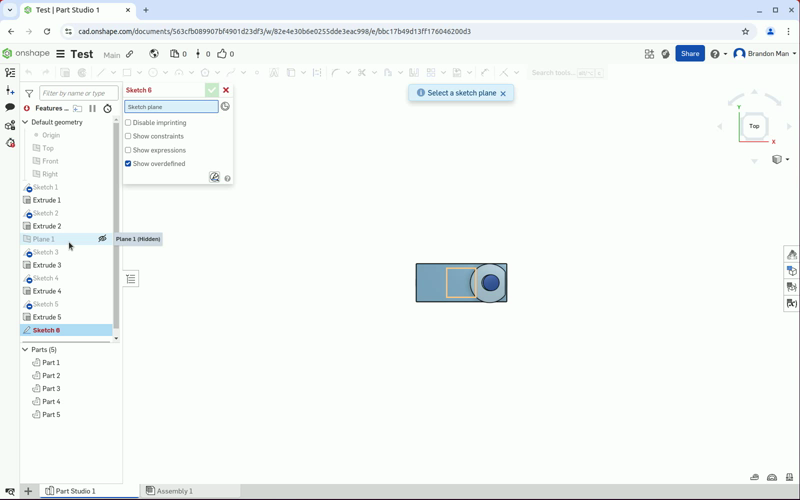
click(69, 241)
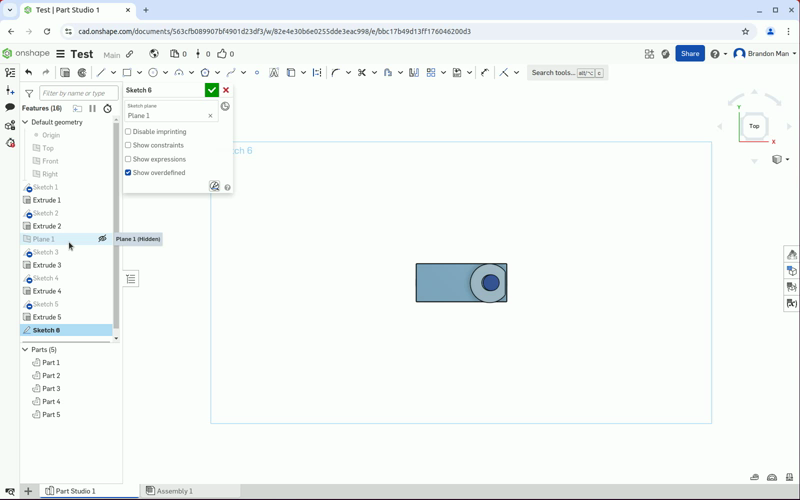
mouse_move(73, 352)
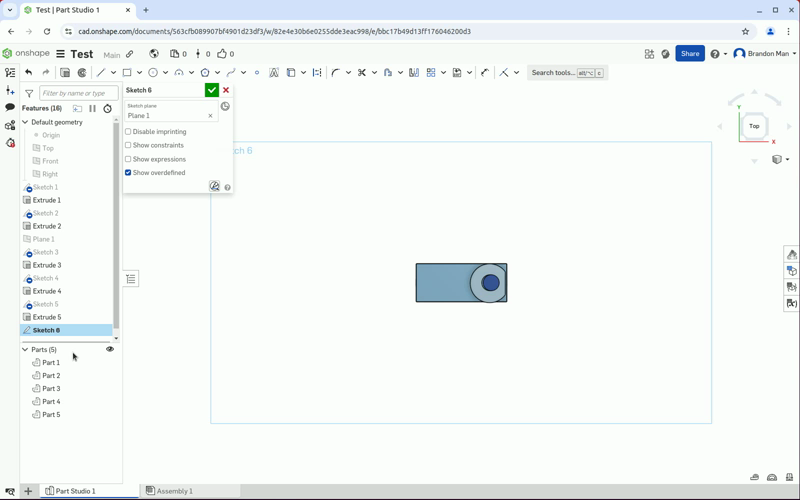
key(y)
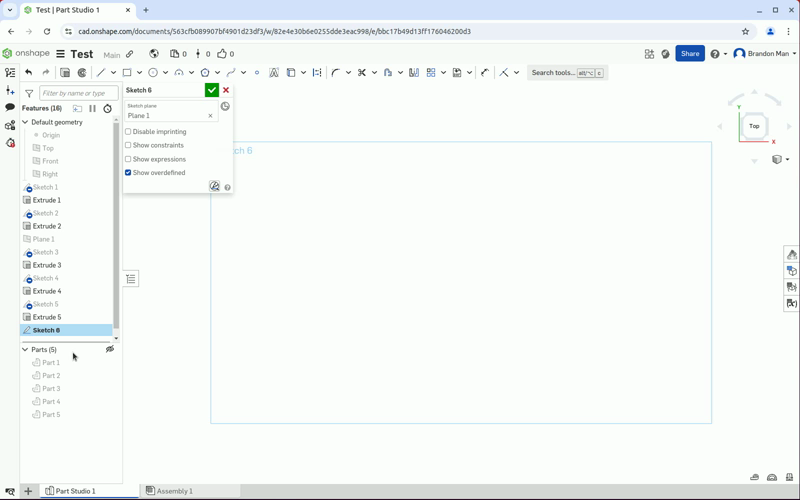
key(a)
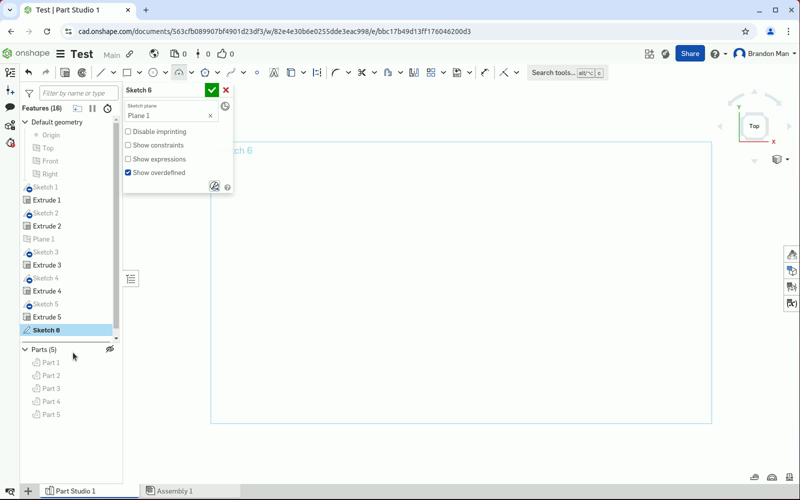
key_down(shift)
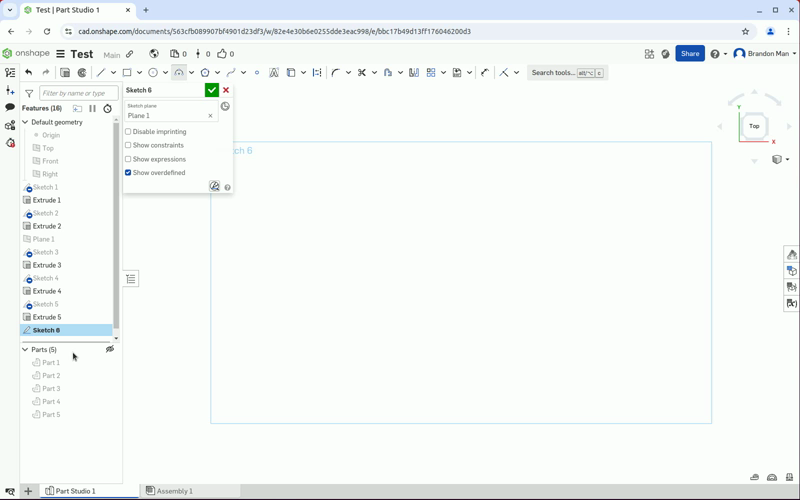
mouse_move(505, 294)
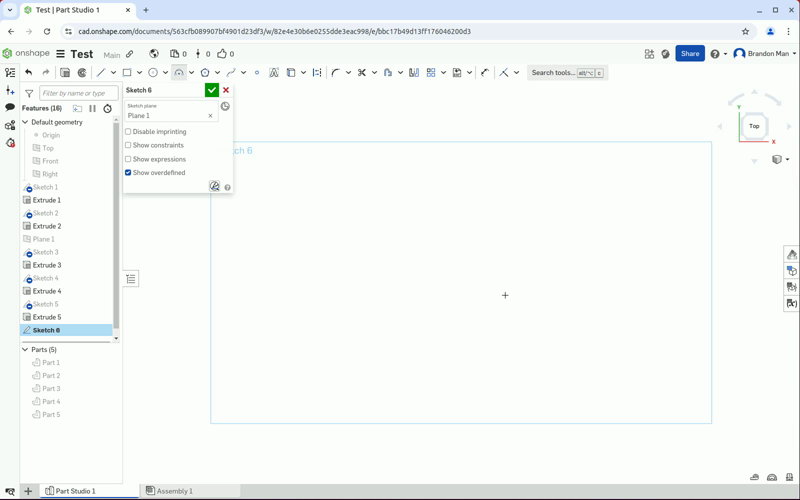
click(505, 294)
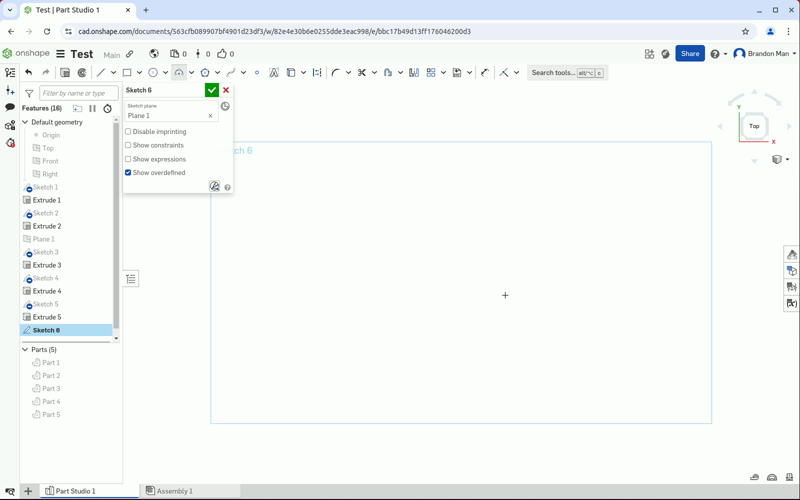
key_up(shift)
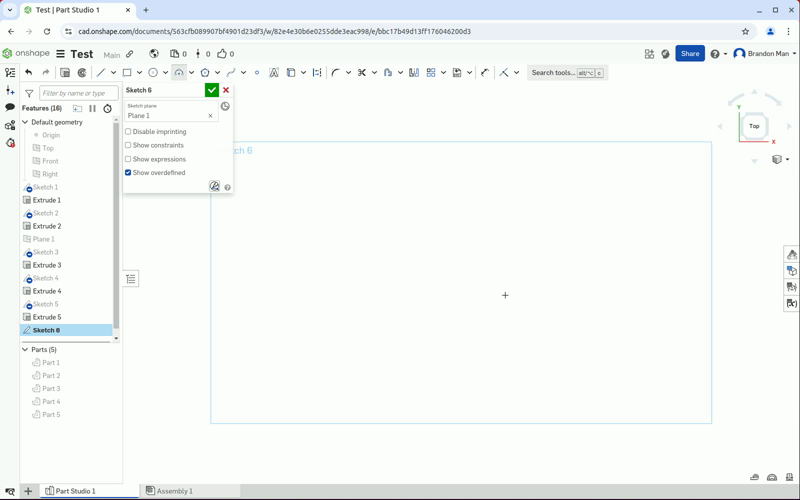
key_down(shift)
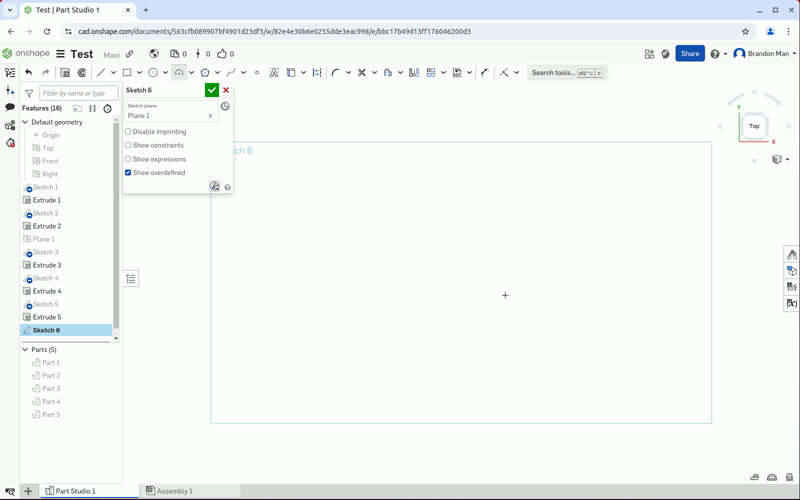
mouse_move(505, 271)
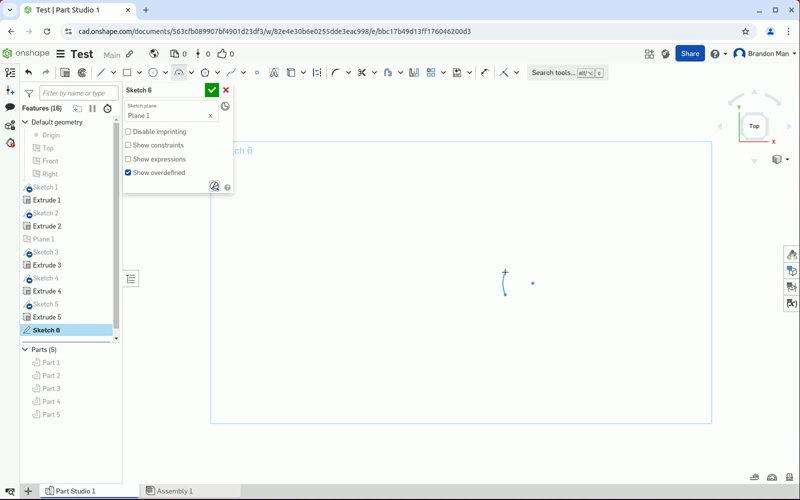
click(505, 271)
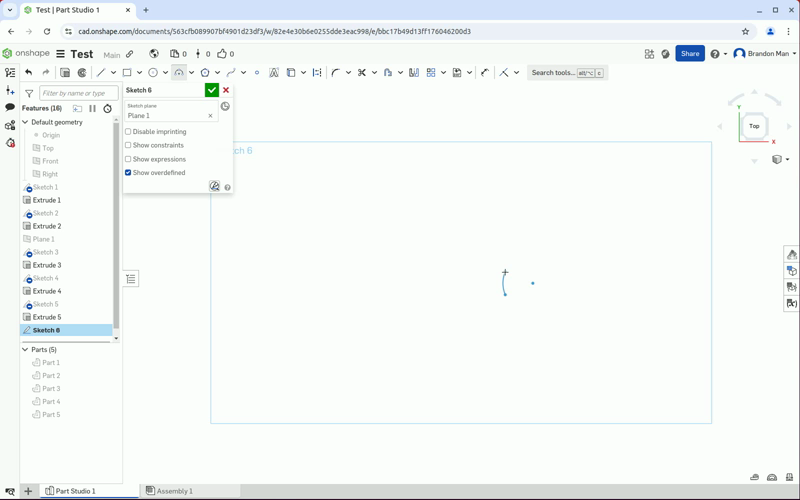
mouse_move(509, 282)
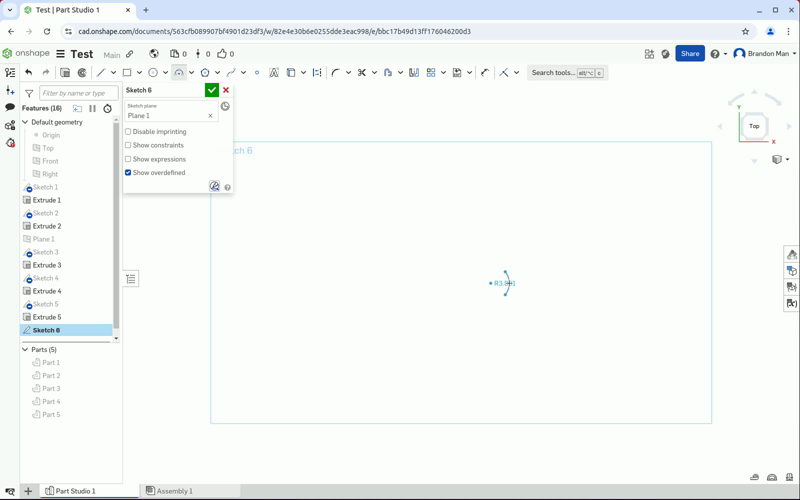
click(509, 282)
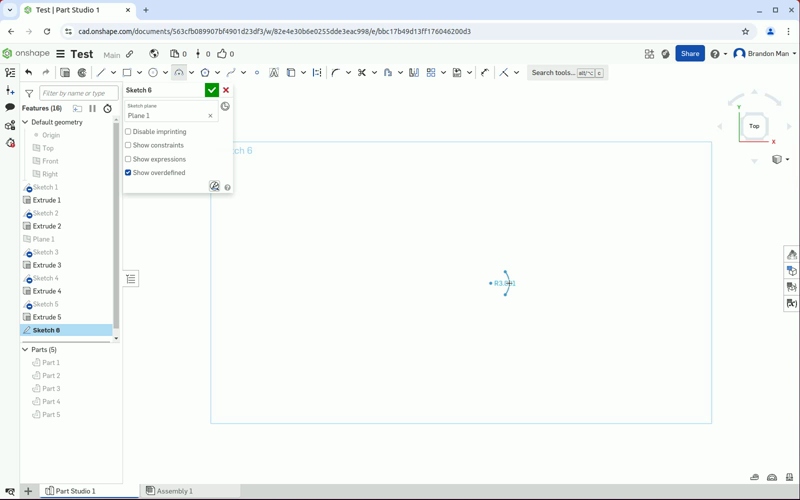
key_up(shift)
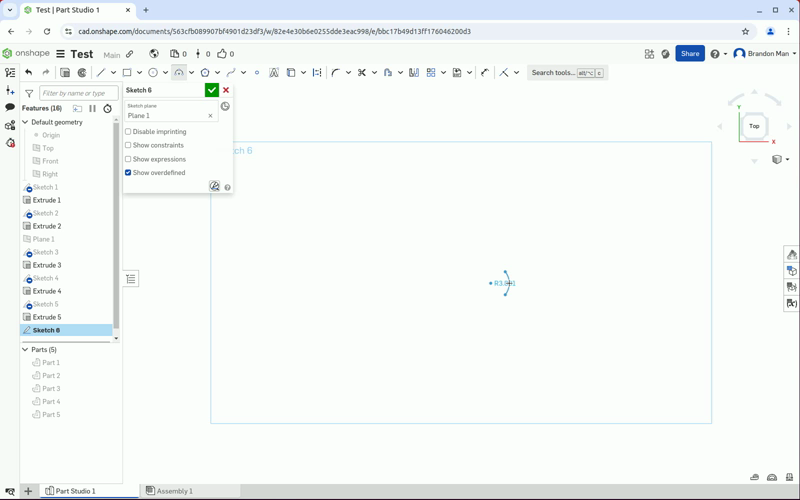
key(esc)
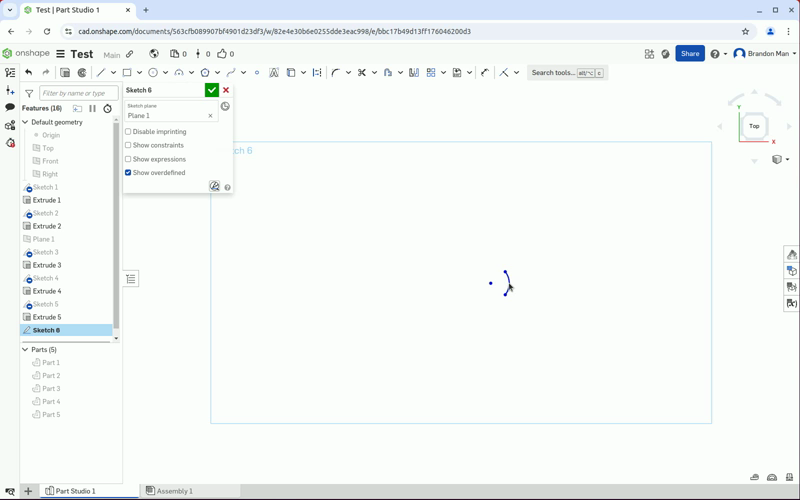
key(l)
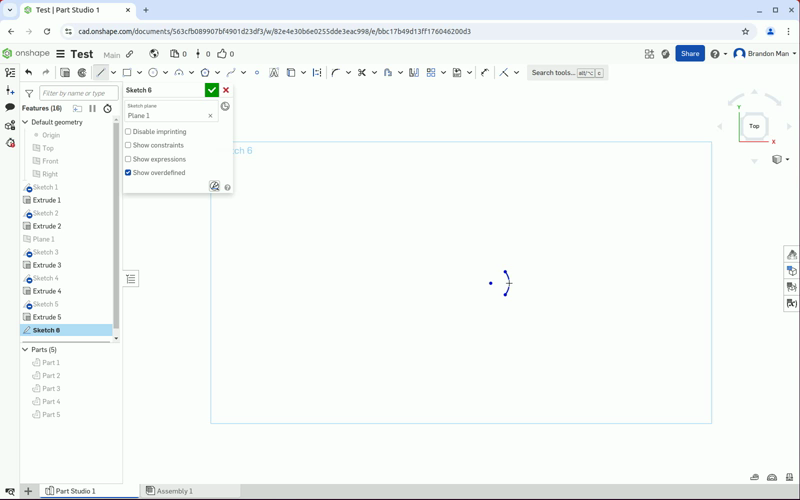
mouse_move(505, 271)
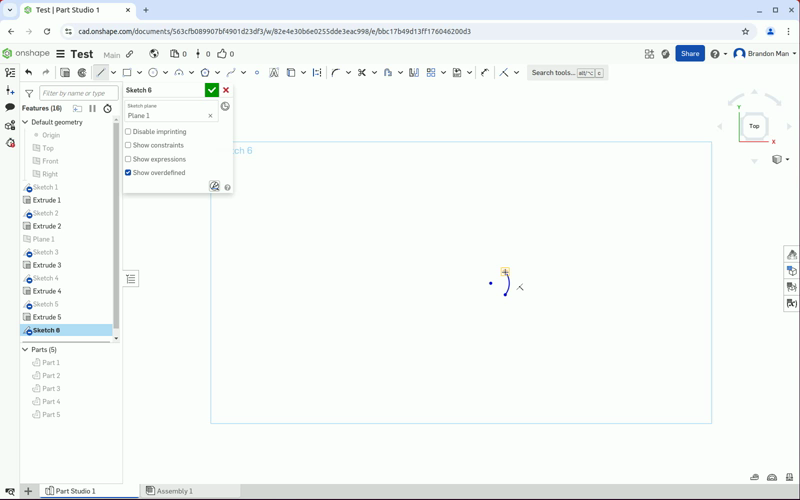
click(505, 271)
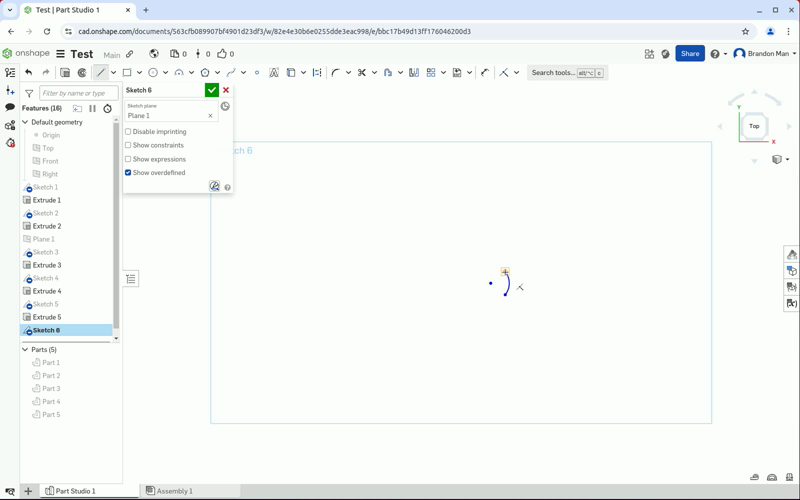
mouse_move(535, 271)
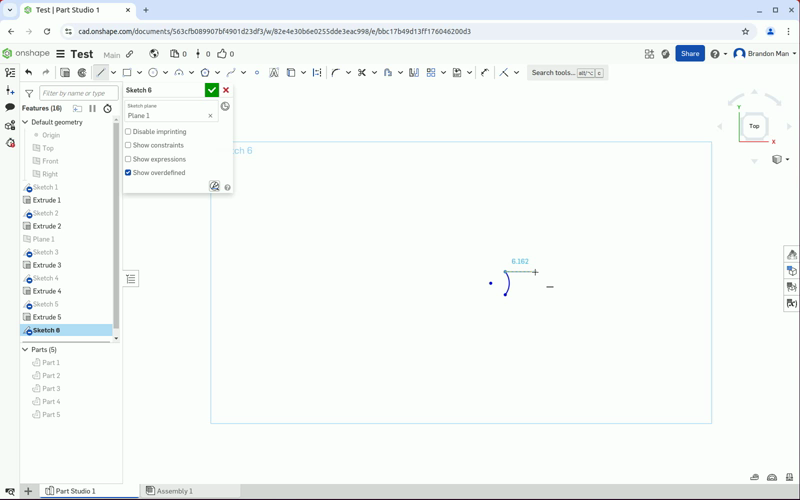
key_down(shift)
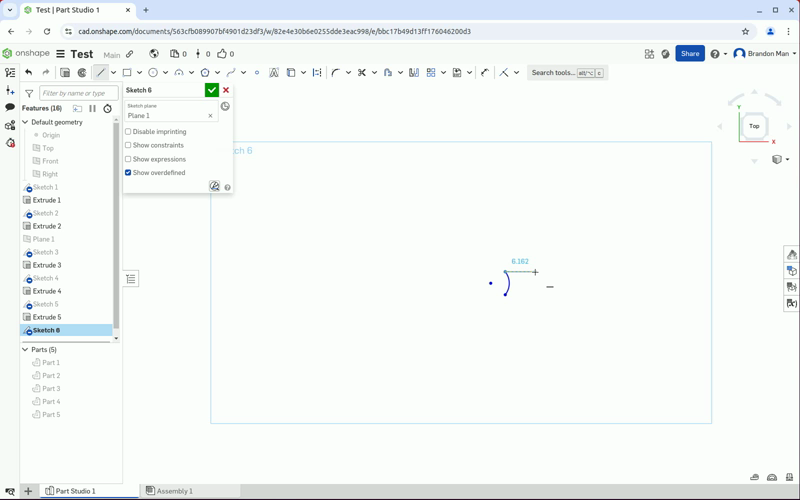
mouse_move(505, 294)
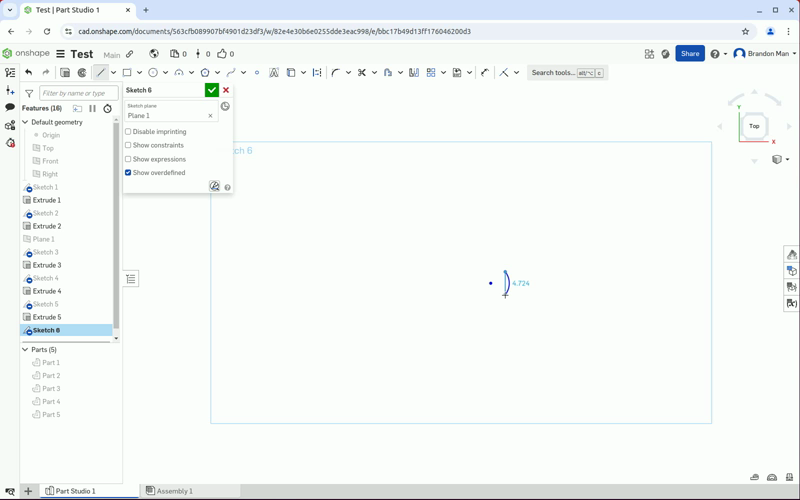
key_up(shift)
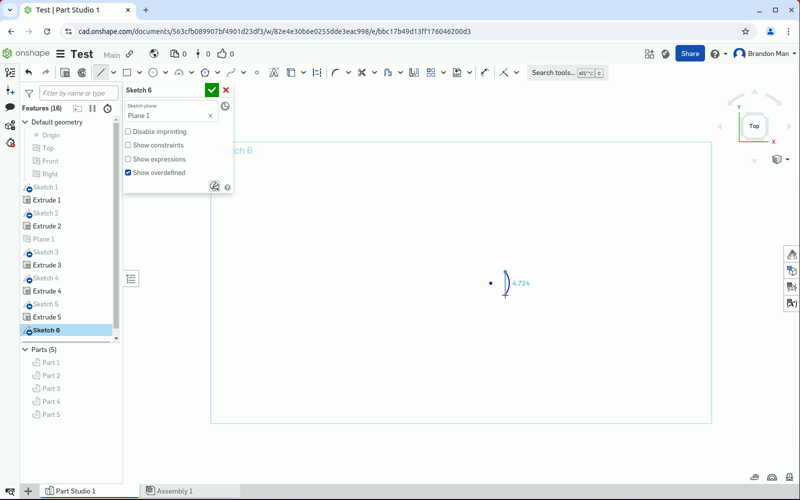
click(505, 294)
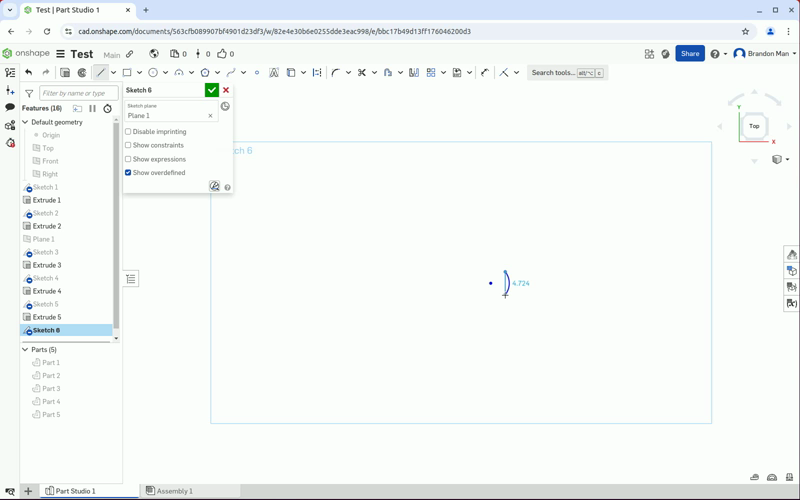
key(esc)
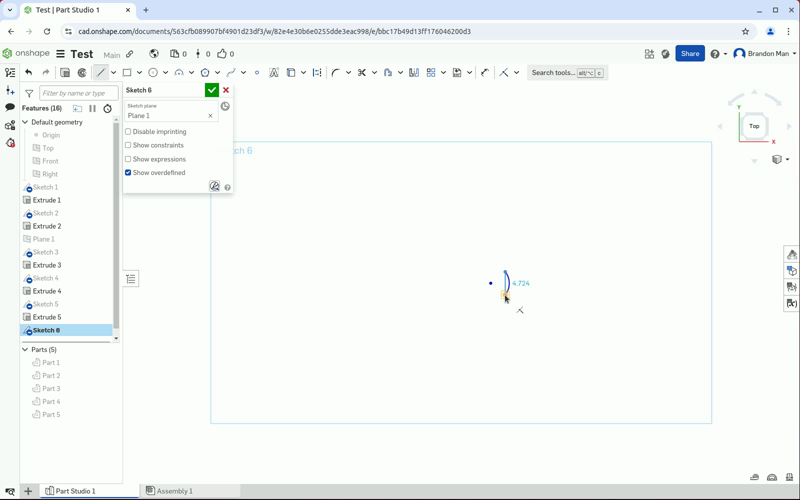
mouse_move(505, 285)
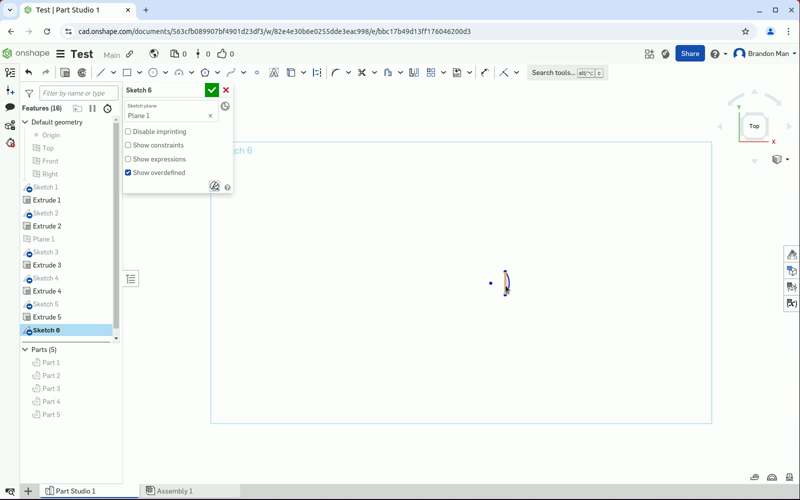
scroll(6)
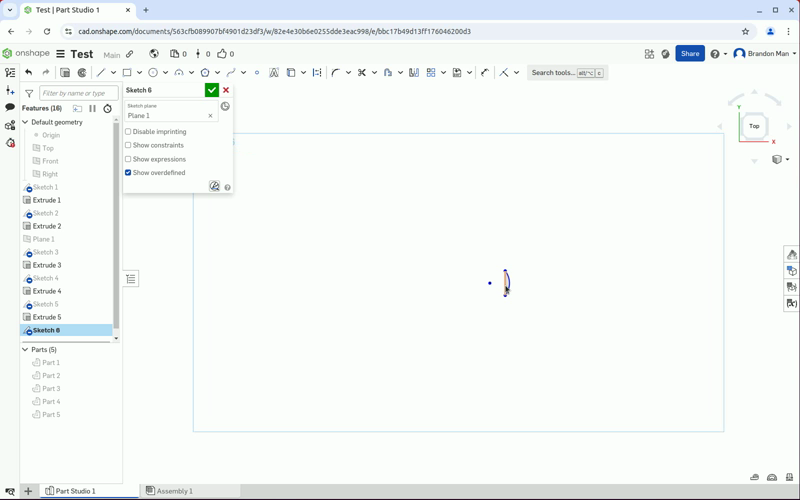
scroll(6)
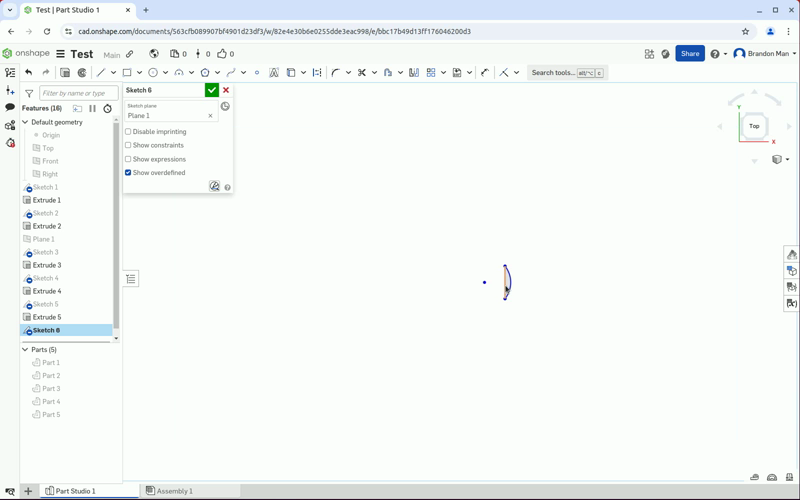
scroll(6)
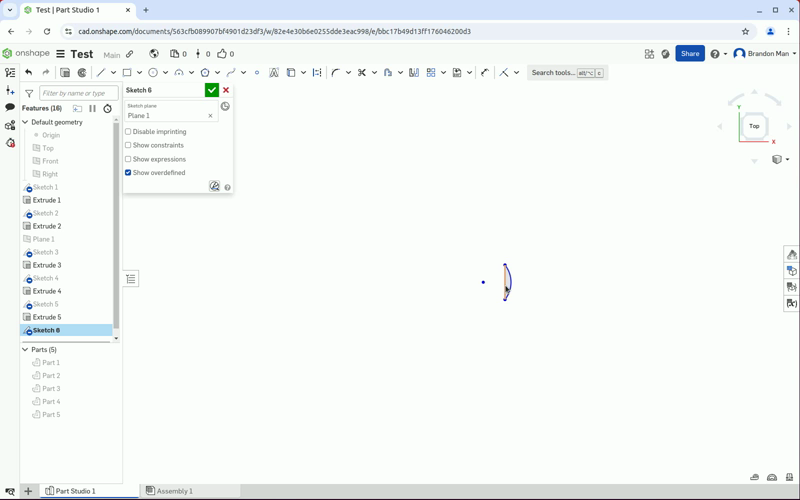
scroll(6)
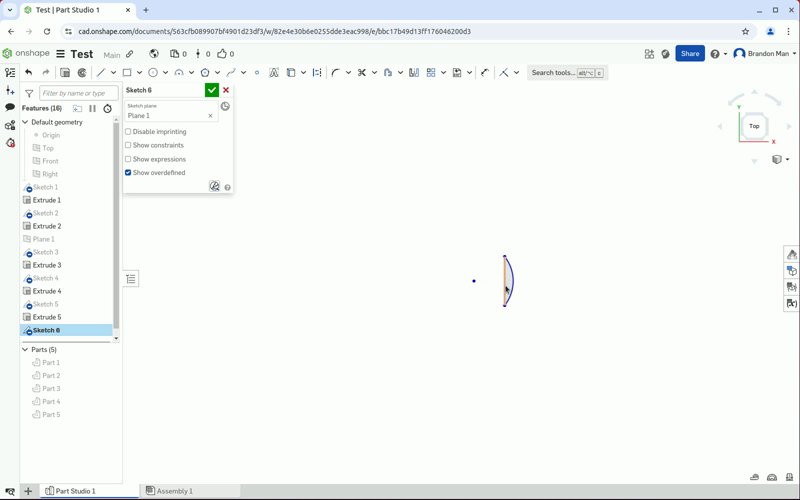
scroll(6)
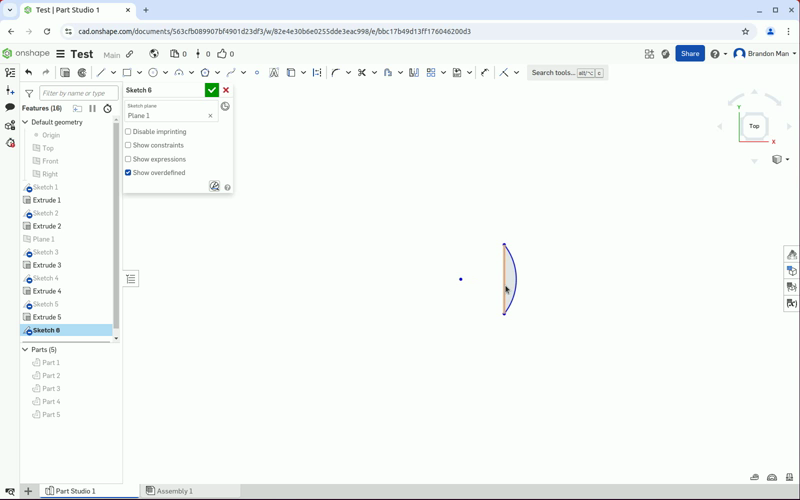
scroll(6)
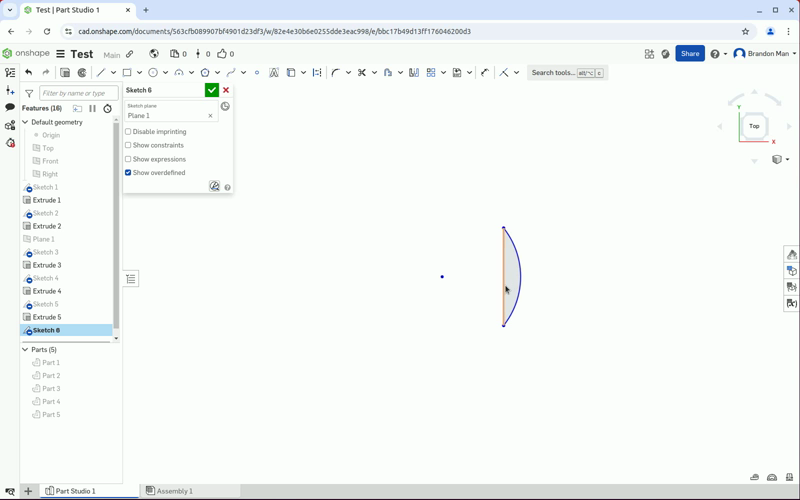
scroll(6)
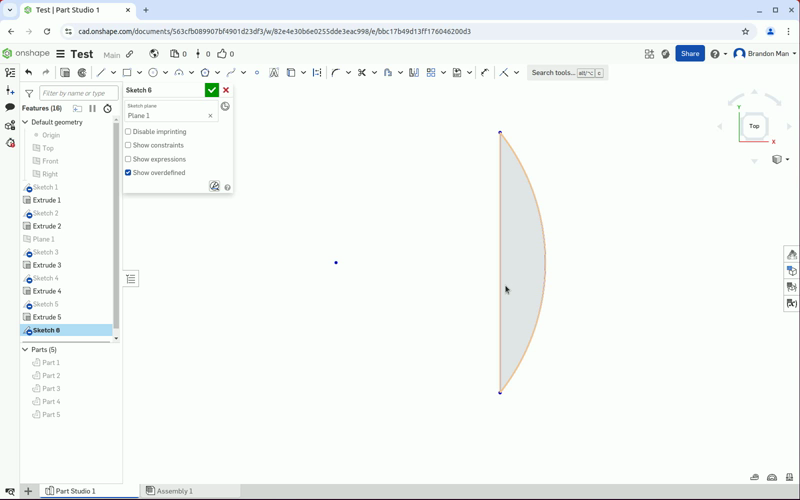
click(505, 285)
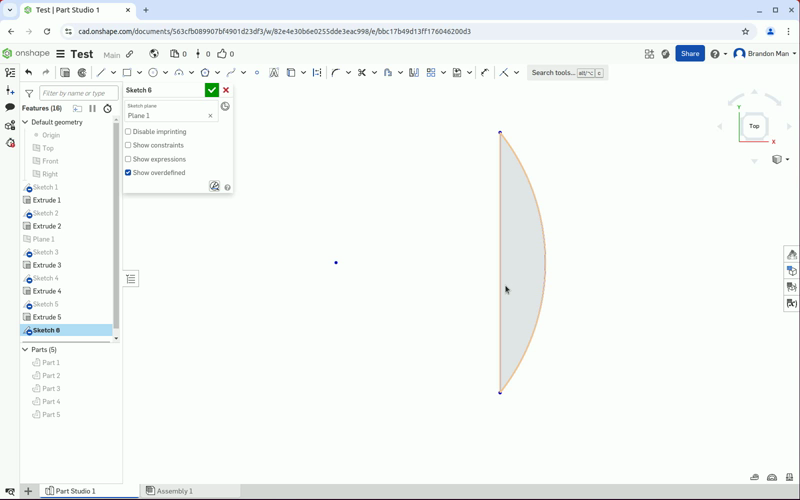
scroll(-6)
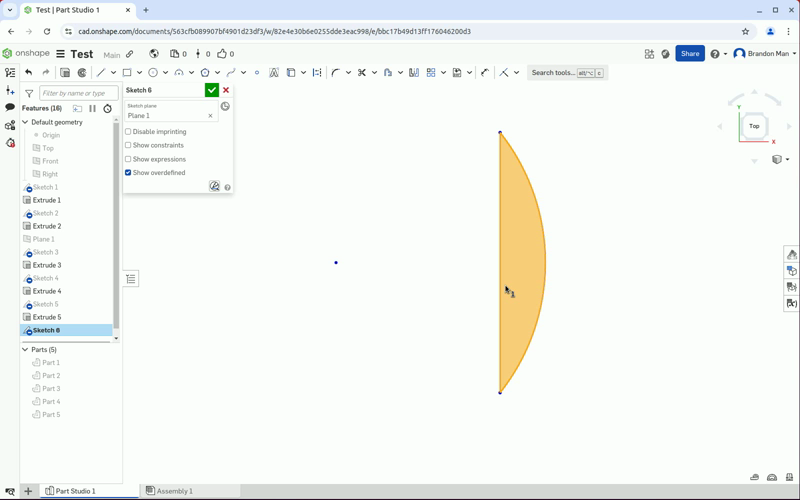
scroll(-6)
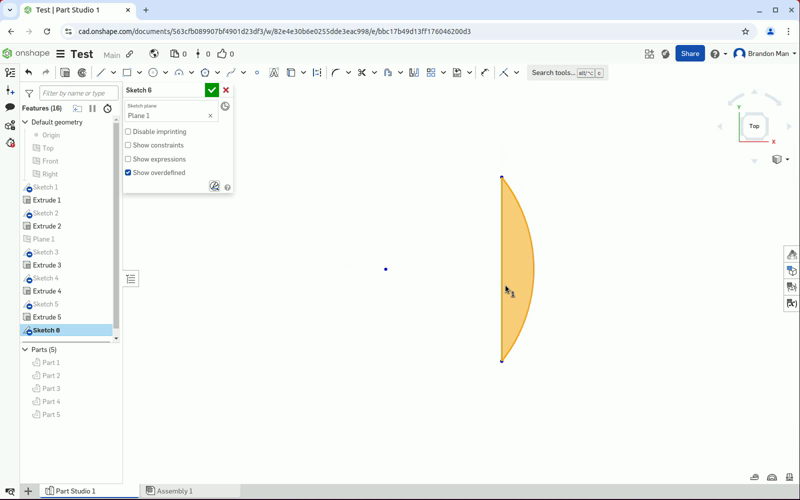
scroll(-6)
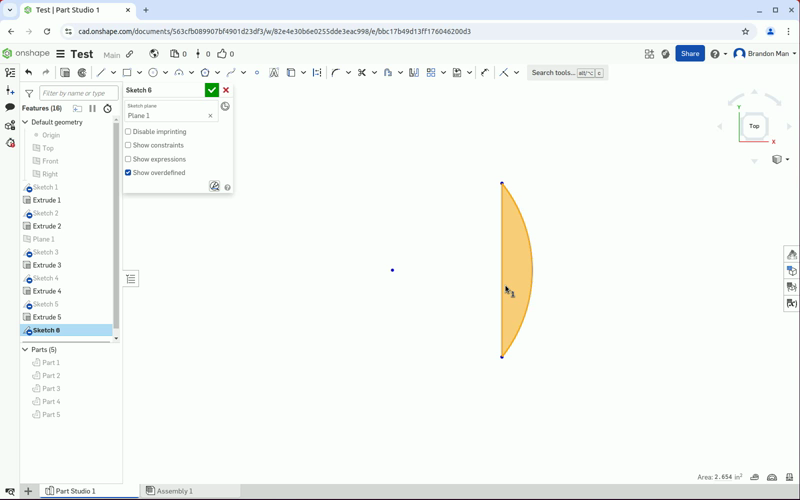
scroll(-6)
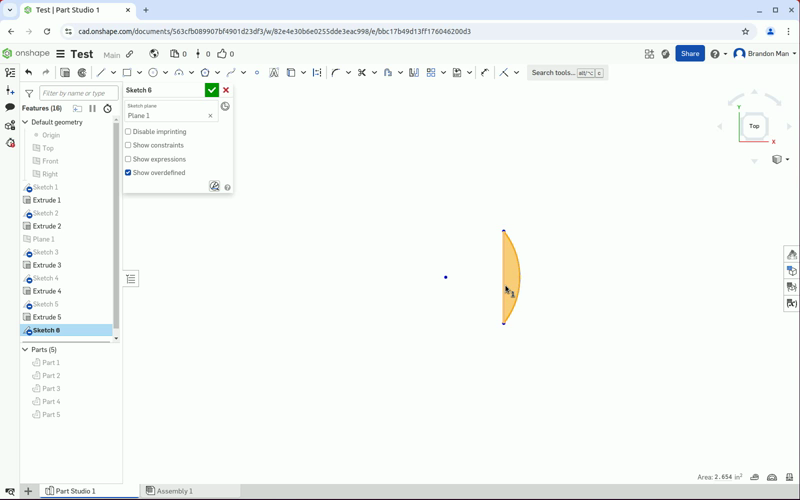
scroll(-6)
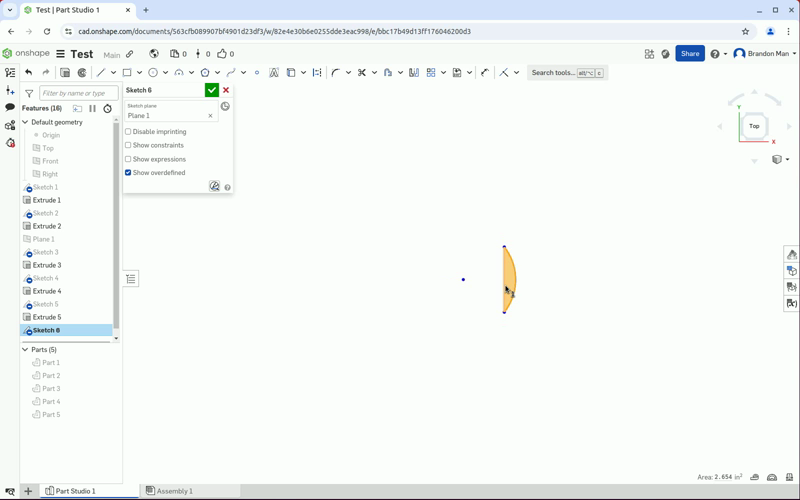
scroll(-6)
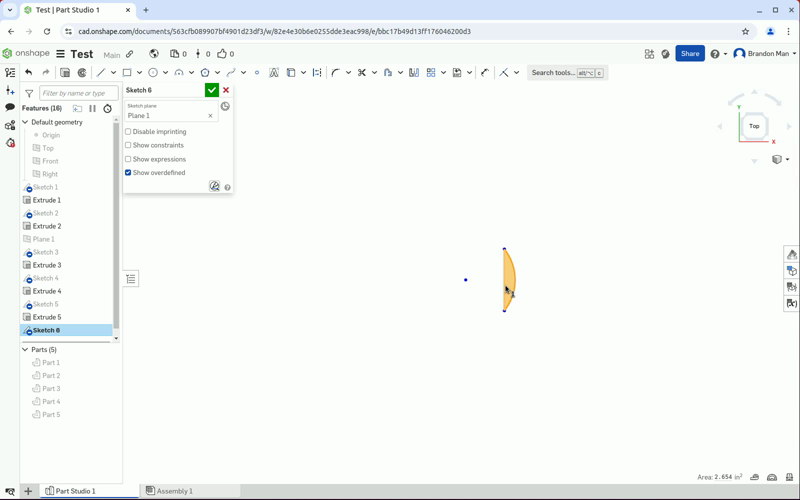
scroll(-6)
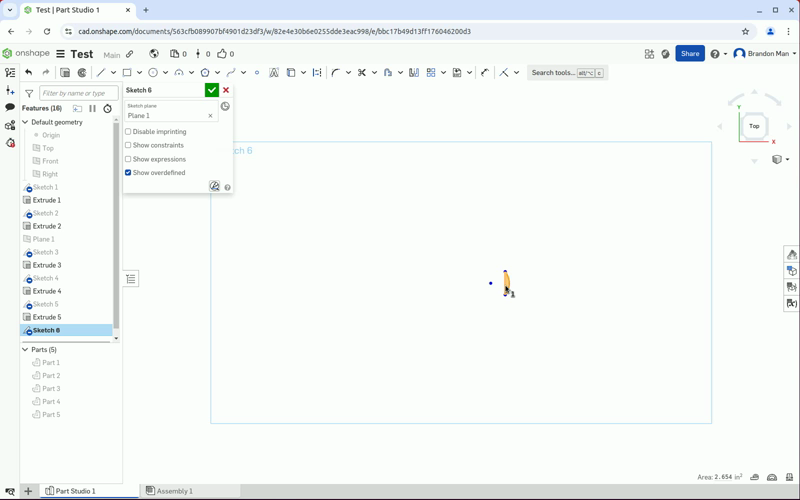
mouse_move(73, 352)
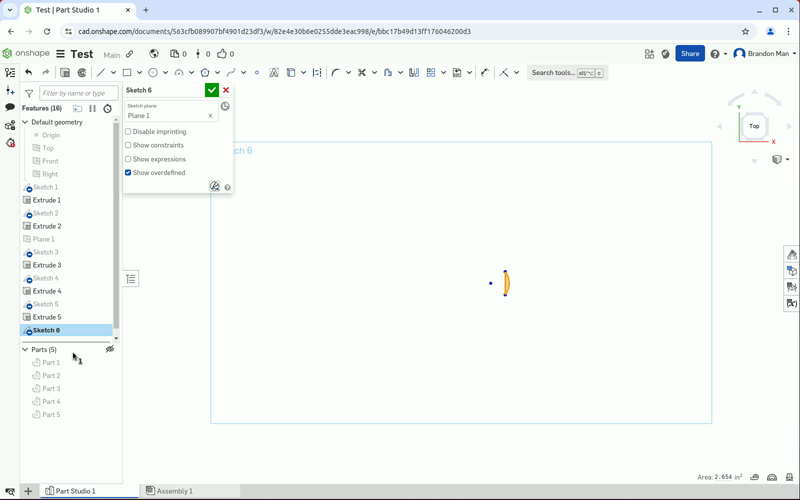
key(shift+y)
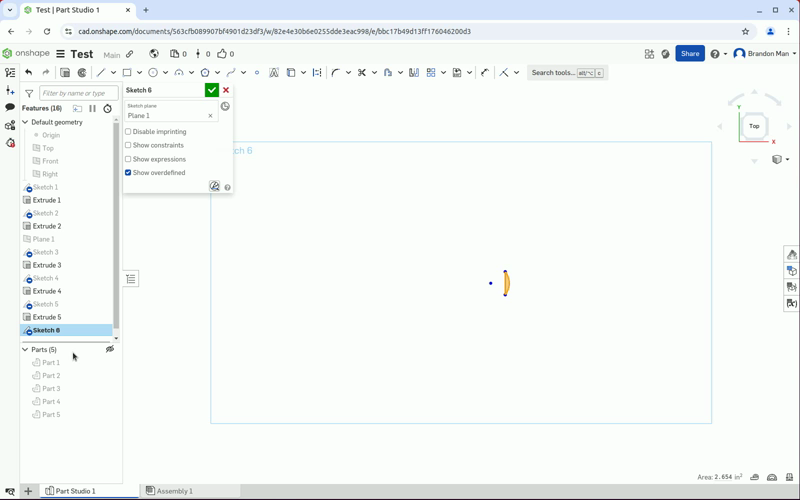
key(shift+e)
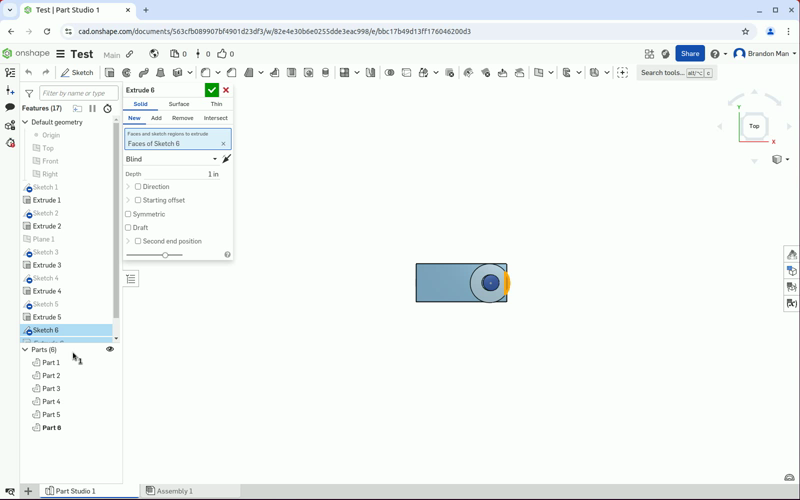
mouse_move(143, 106)
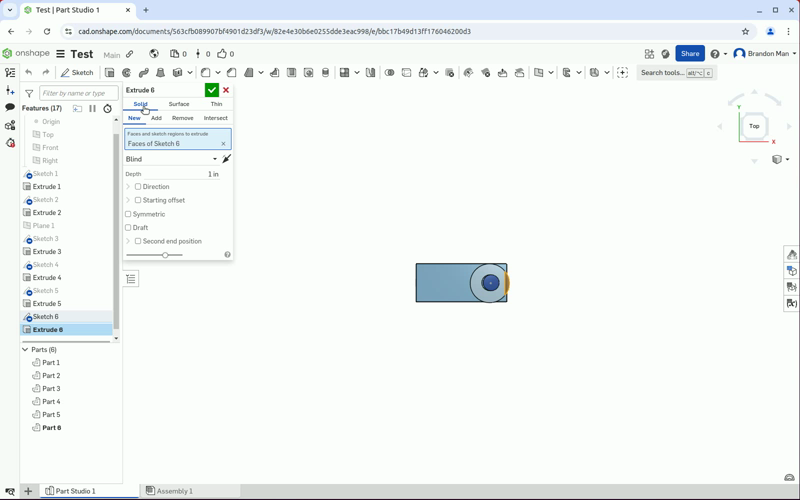
click(143, 106)
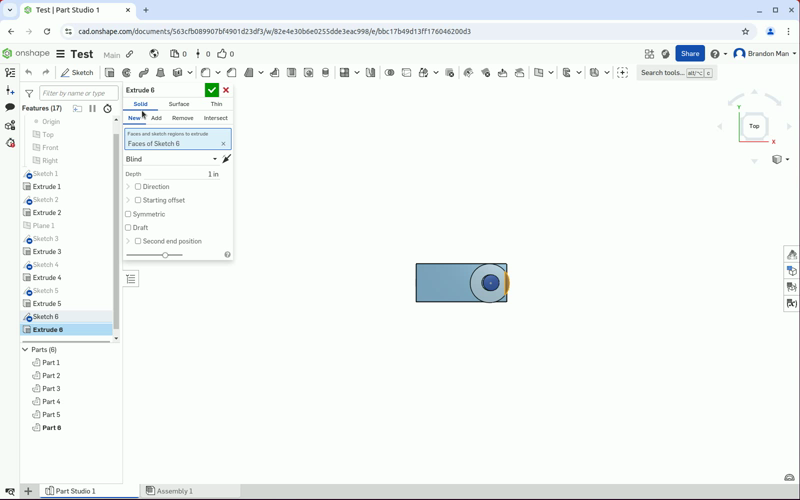
mouse_move(137, 120)
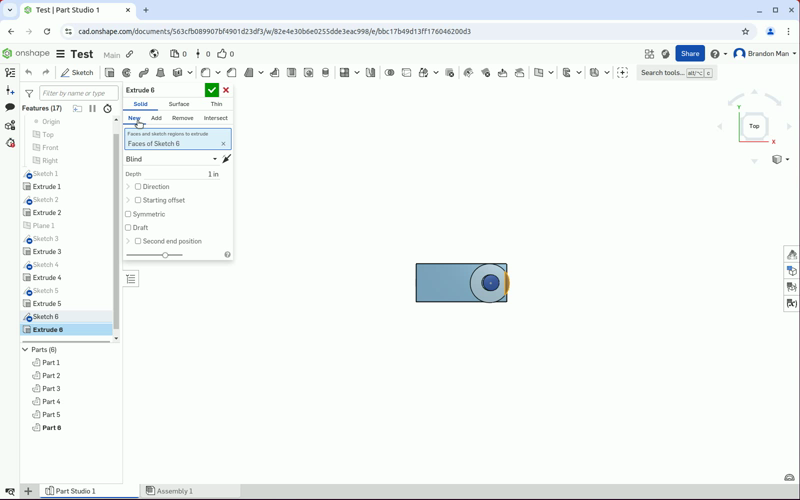
click(137, 120)
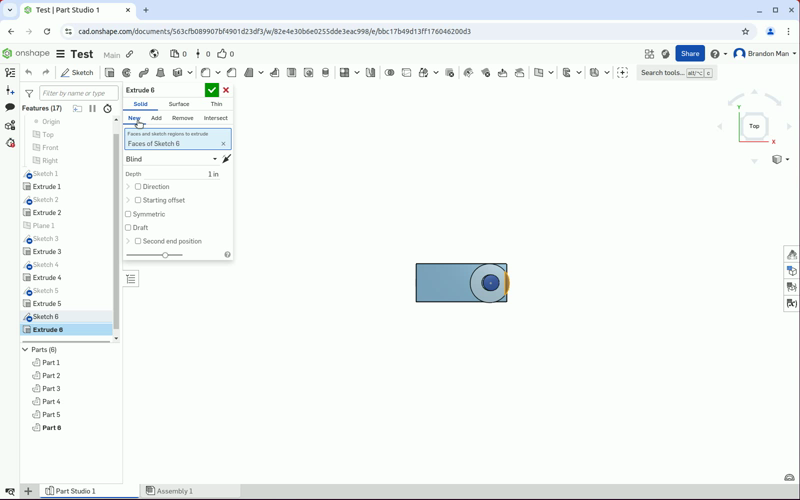
key(tab, 4)
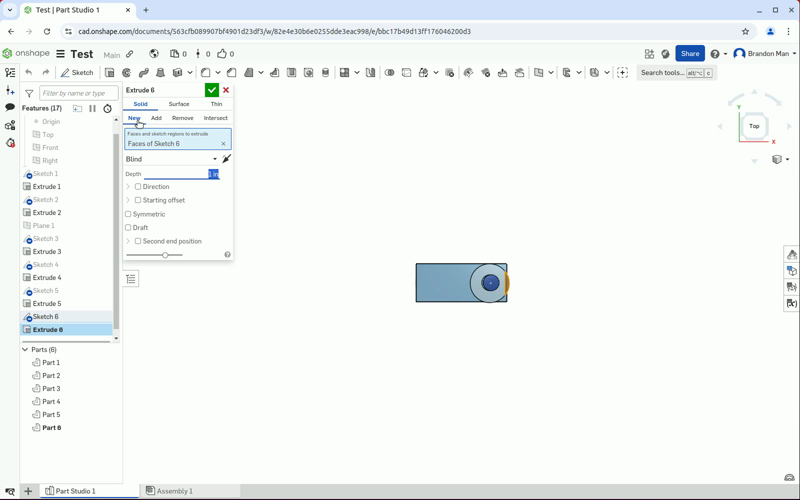
text(0.481)
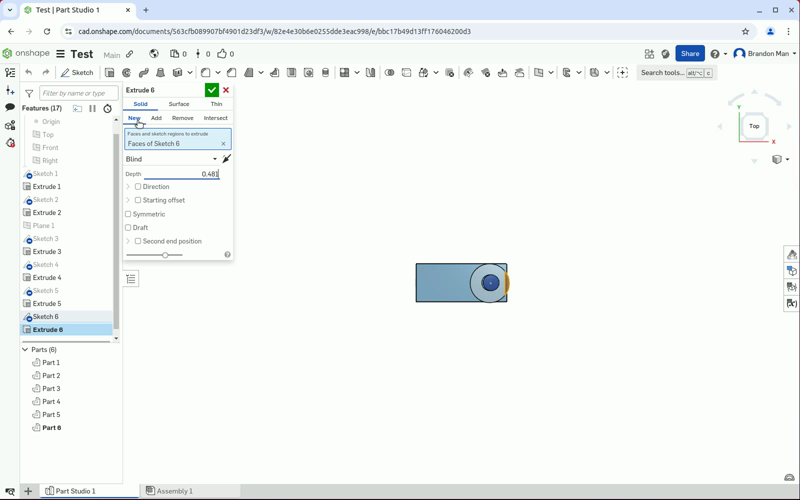
key(enter)
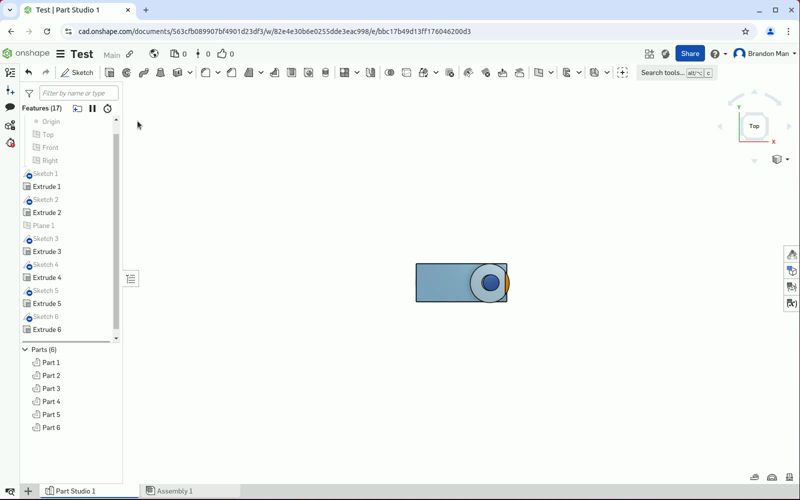
key(shift+h)
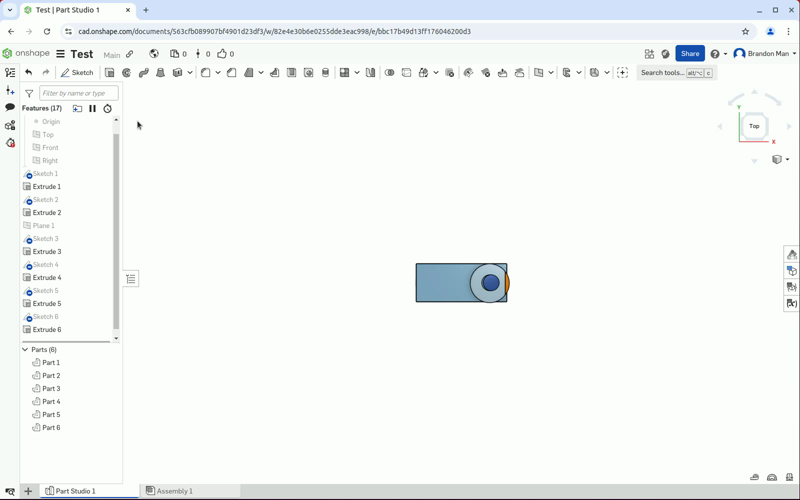
key(shift+h)
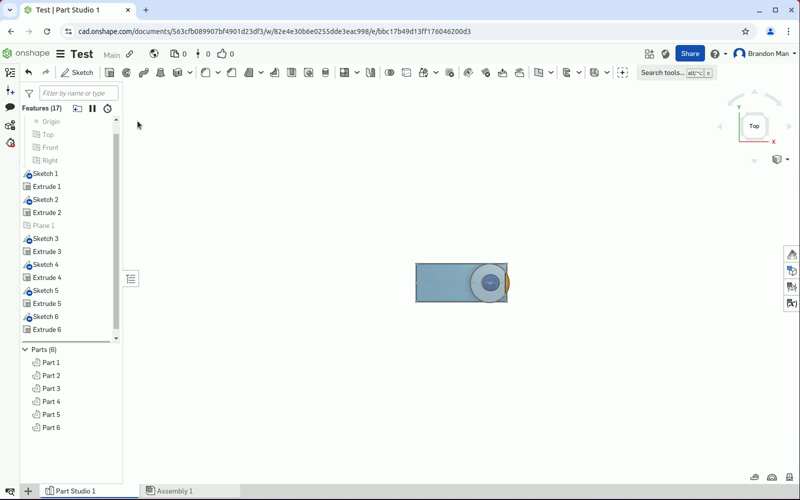
key(shift+7)
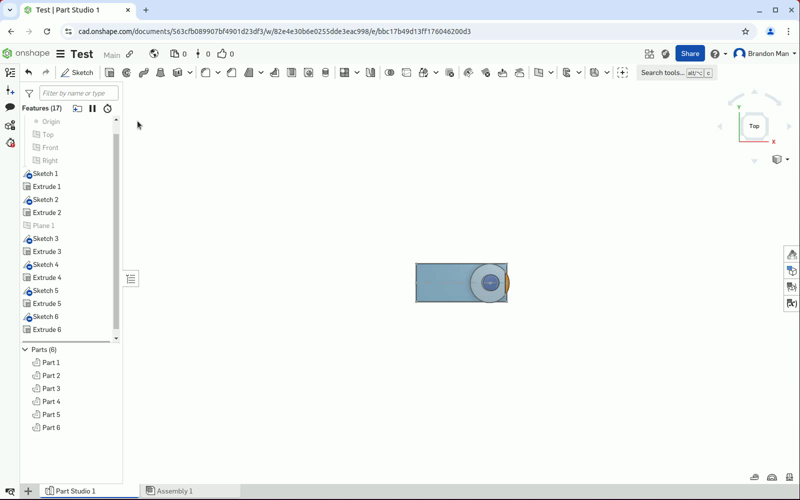
key(up, 3)
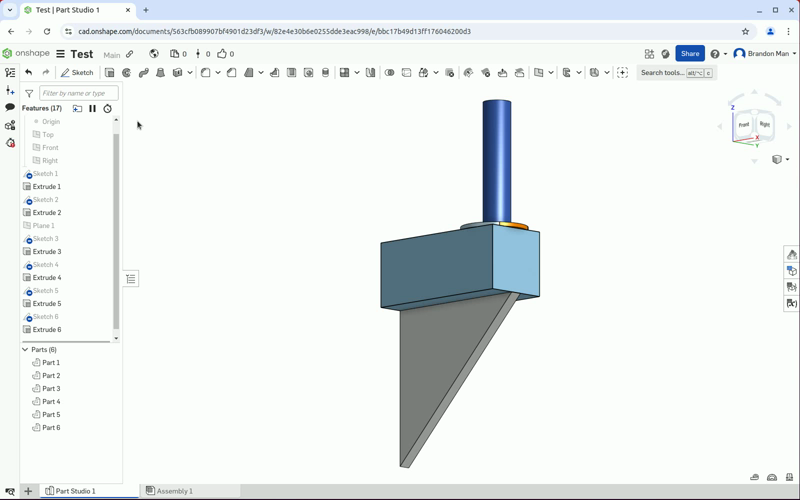
key(left, 3)
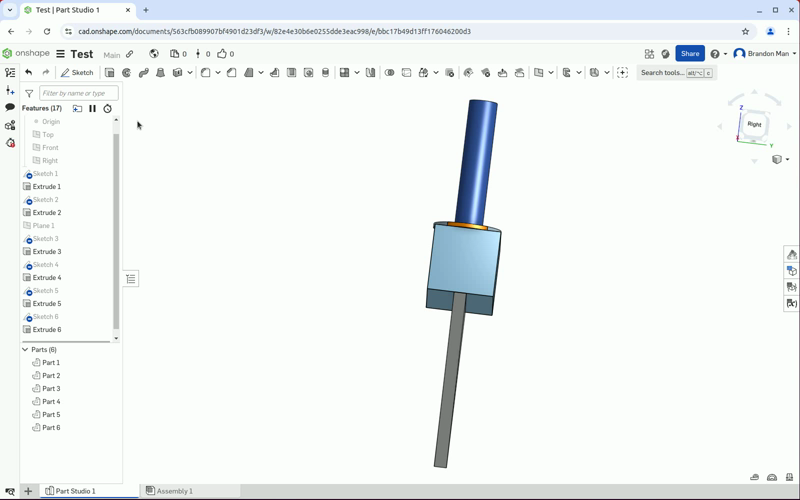
key(right, 3)
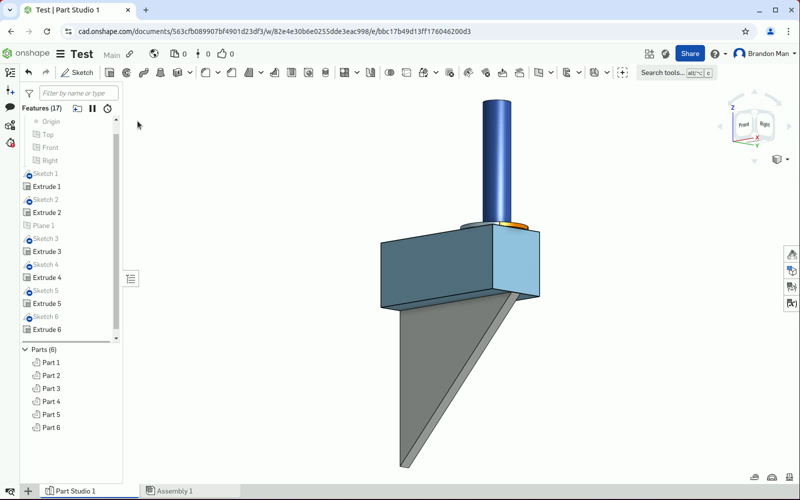
key(down, 3)
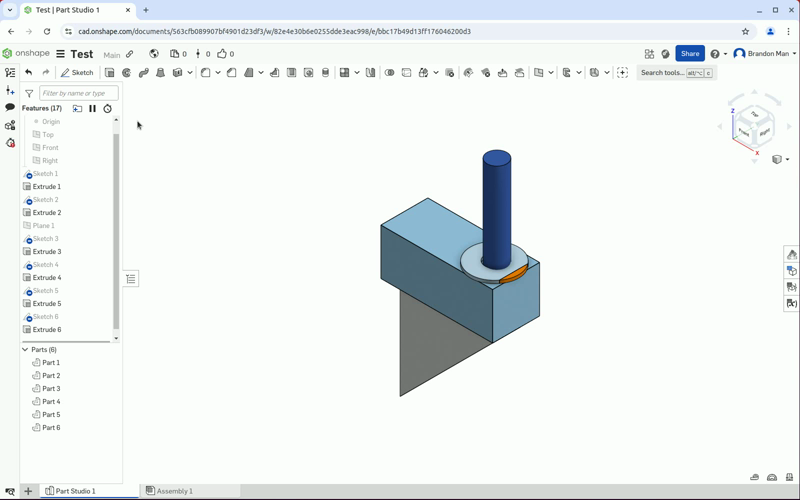
mouse_move(69, 176)
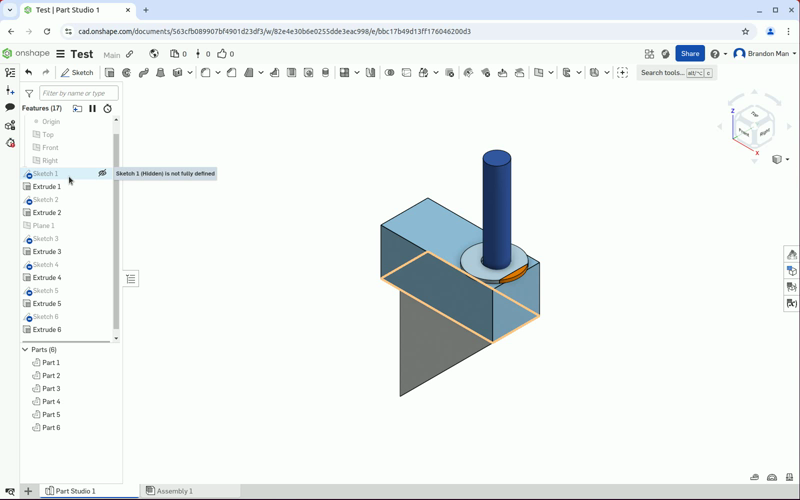
click(69, 176)